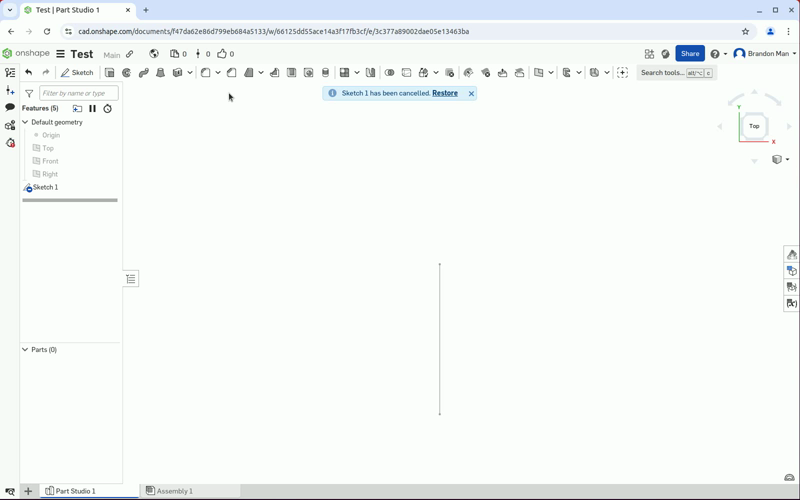
key(shift+h)
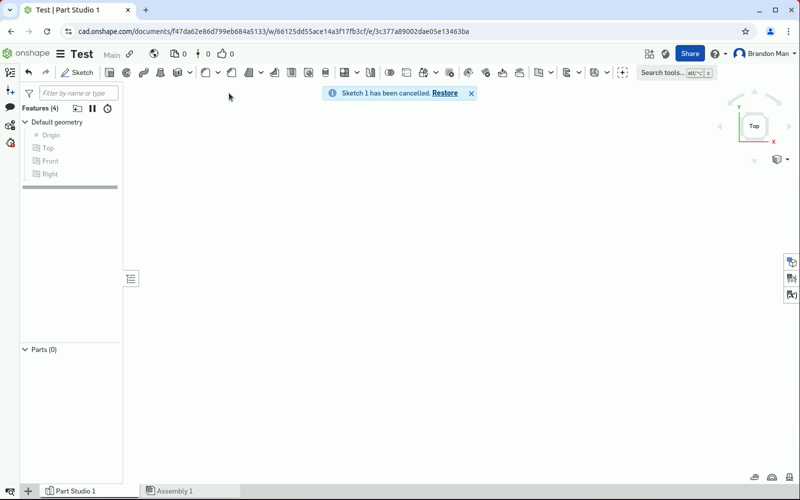
mouse_move(73, 352)
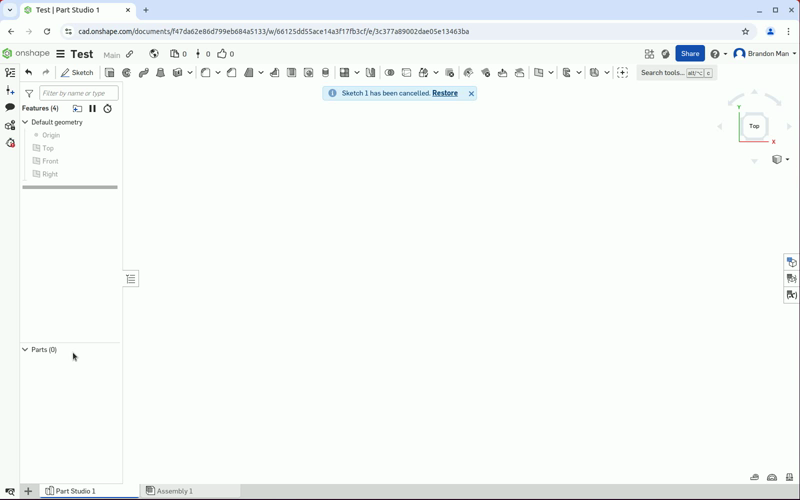
key(y)
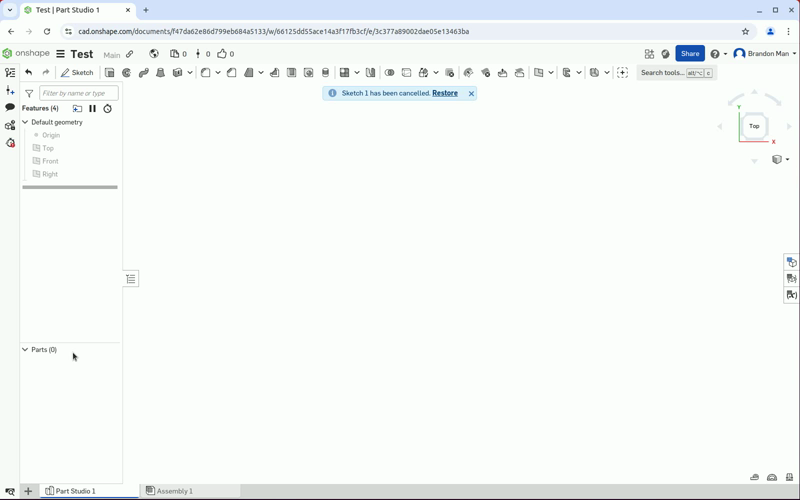
key(shift+p)
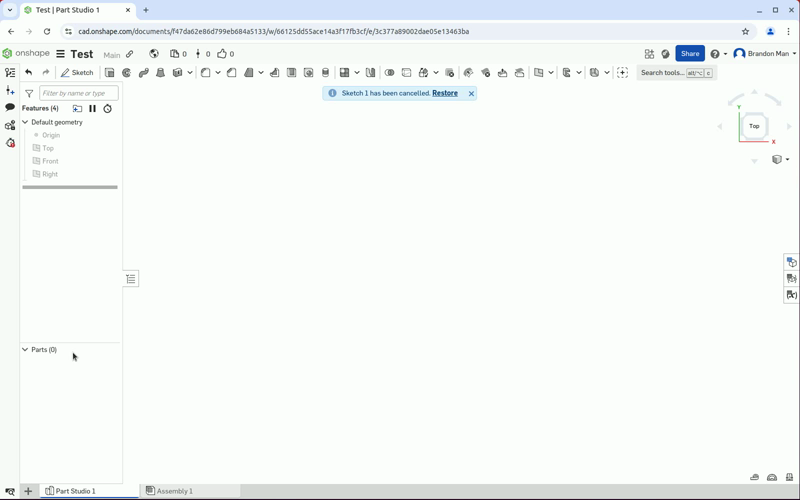
key(space)
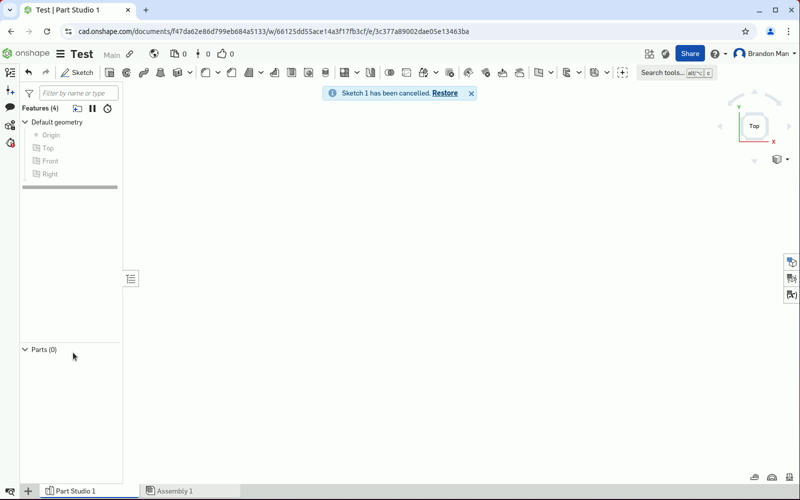
key_down(shift)
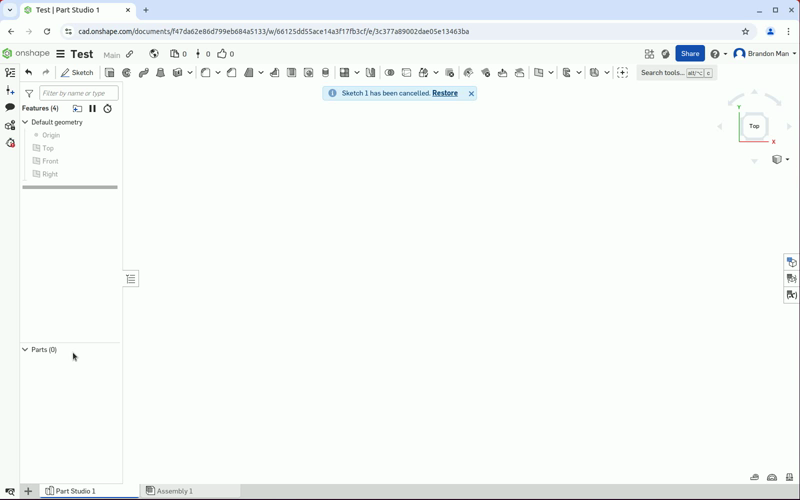
key(up)
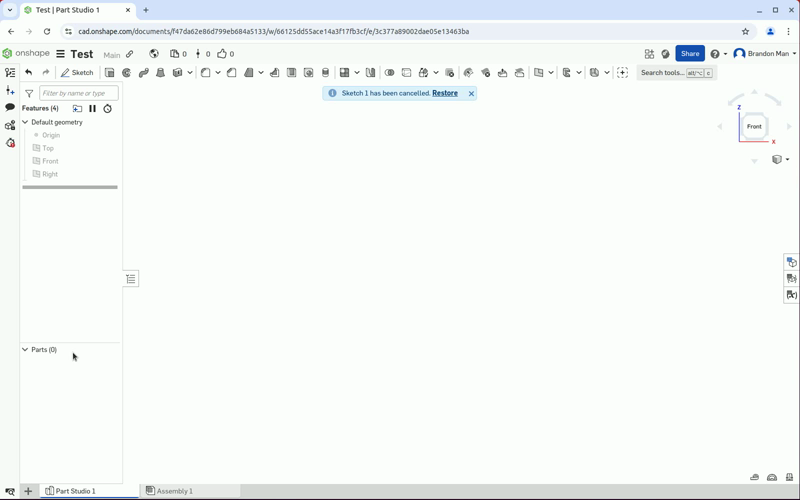
key_up(shift)
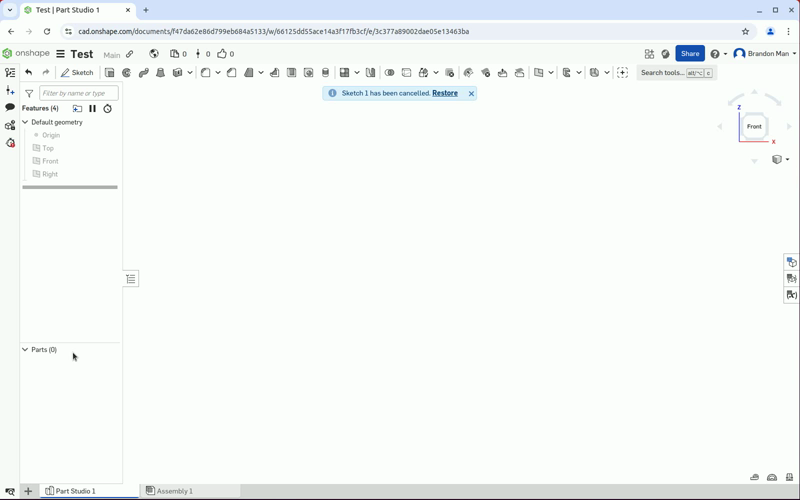
mouse_move(73, 352)
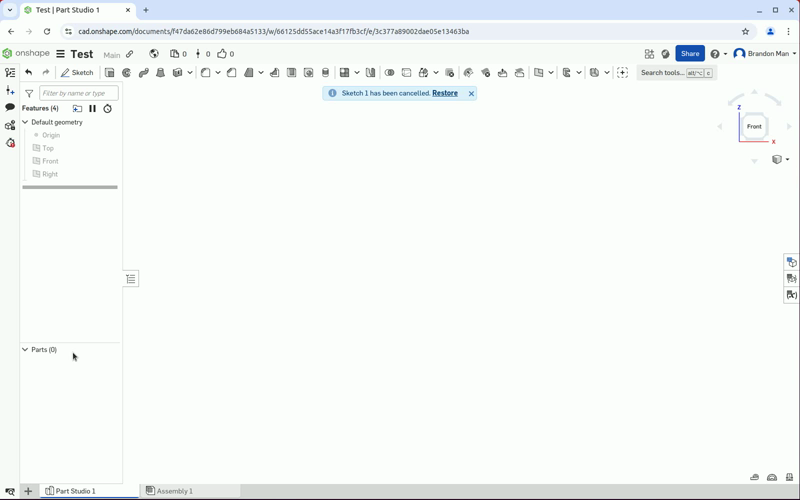
key(shift+y)
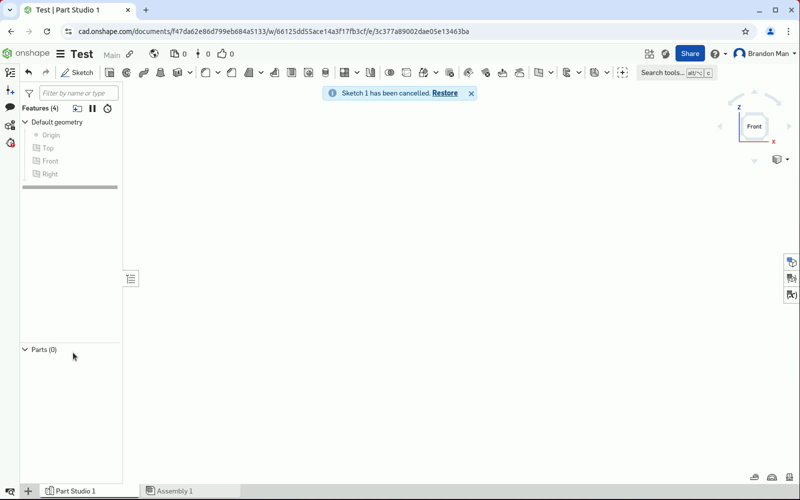
key(shift+s)
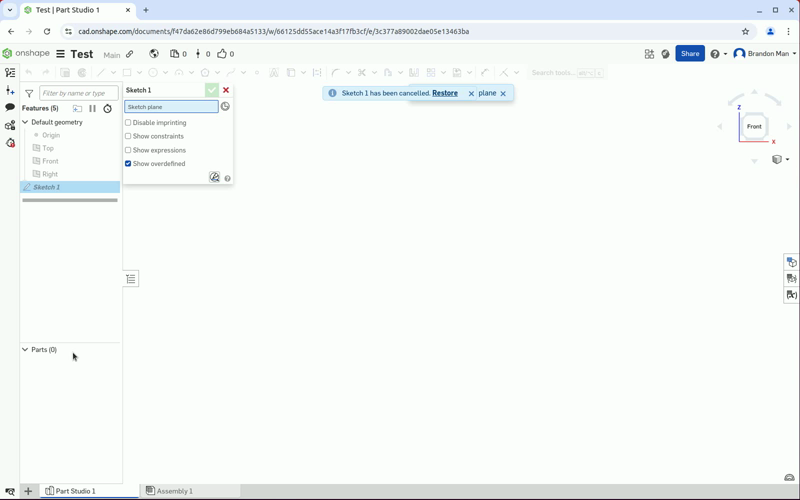
mouse_move(73, 163)
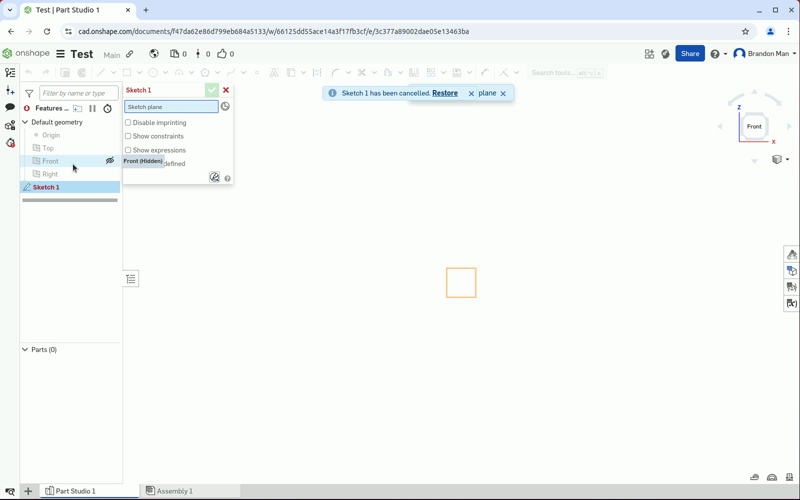
click(73, 163)
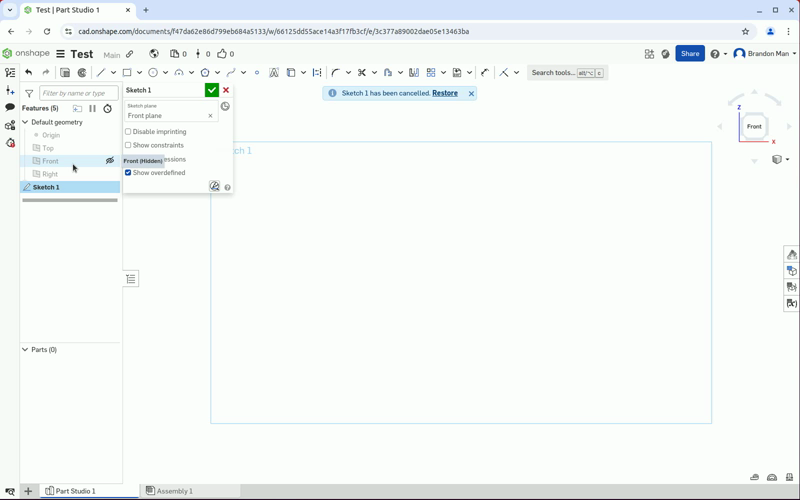
mouse_move(73, 352)
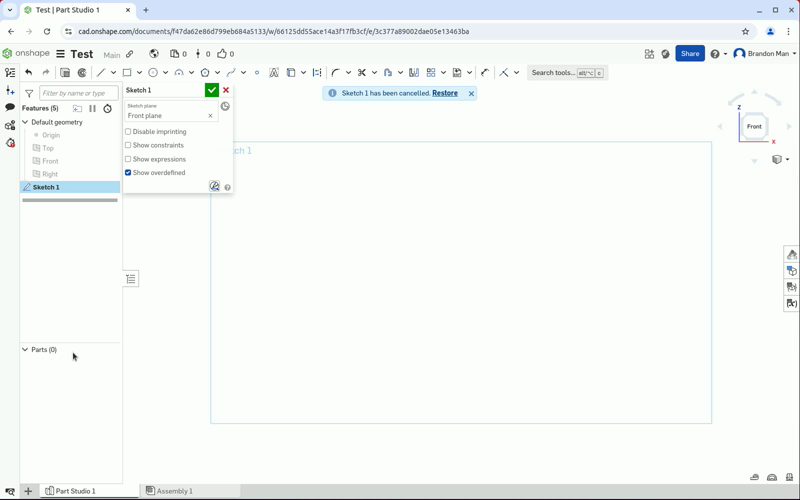
key(y)
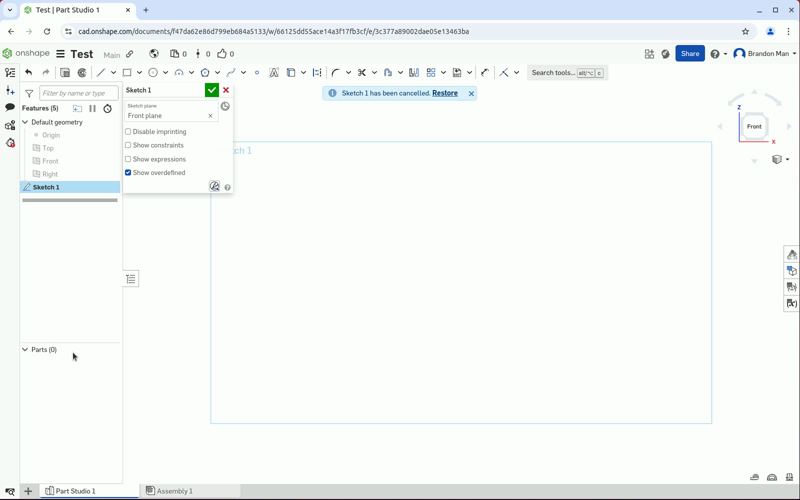
key(l)
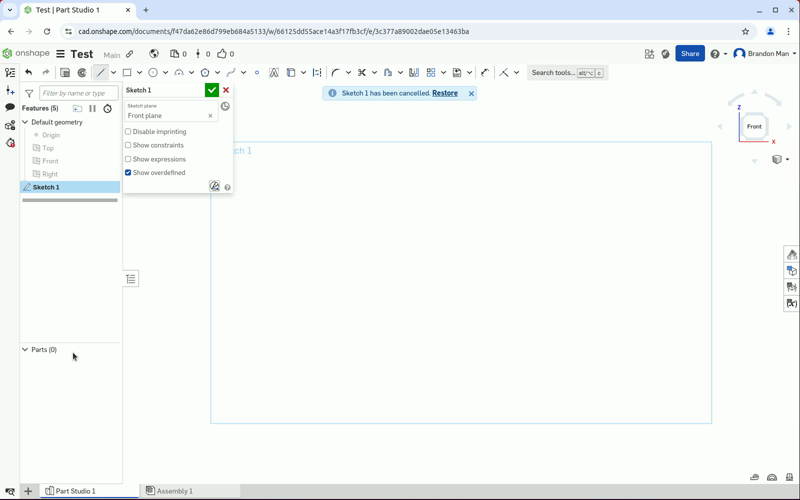
key_down(shift)
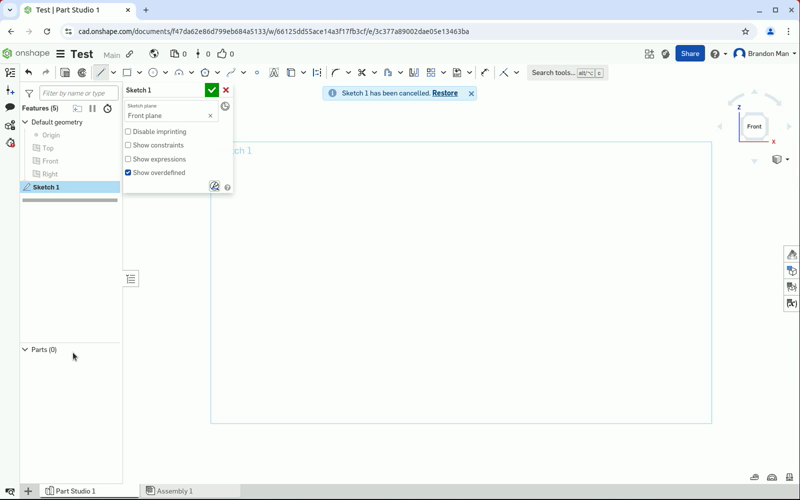
mouse_move(438, 300)
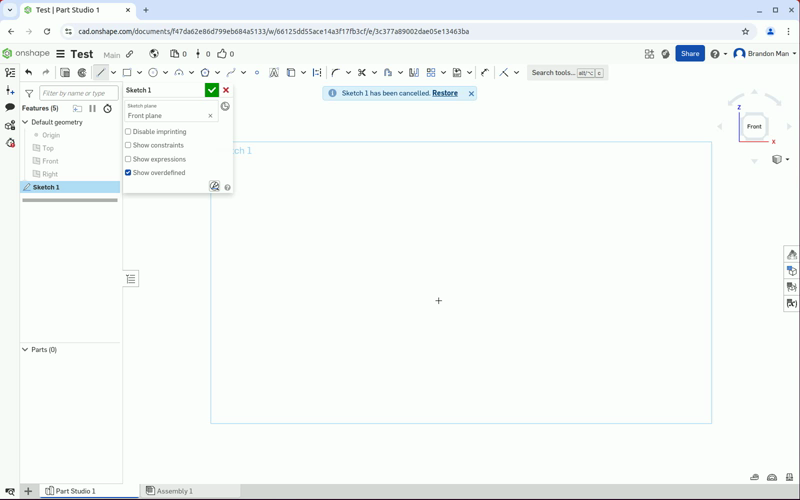
click(438, 300)
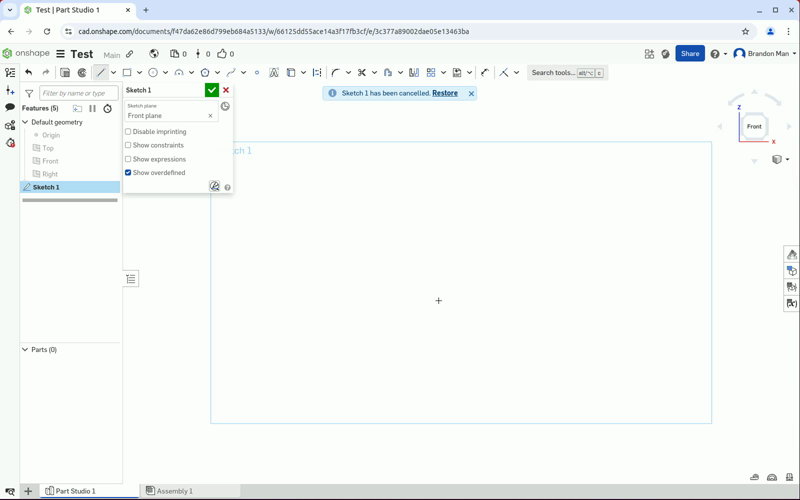
key_up(shift)
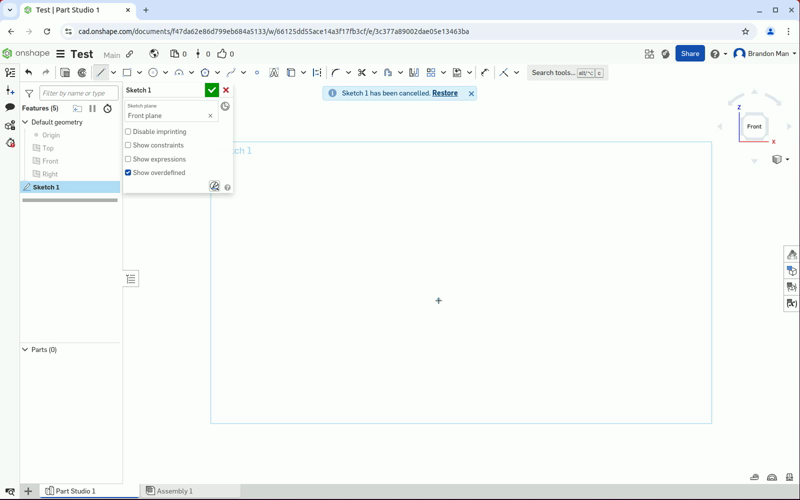
key_down(shift)
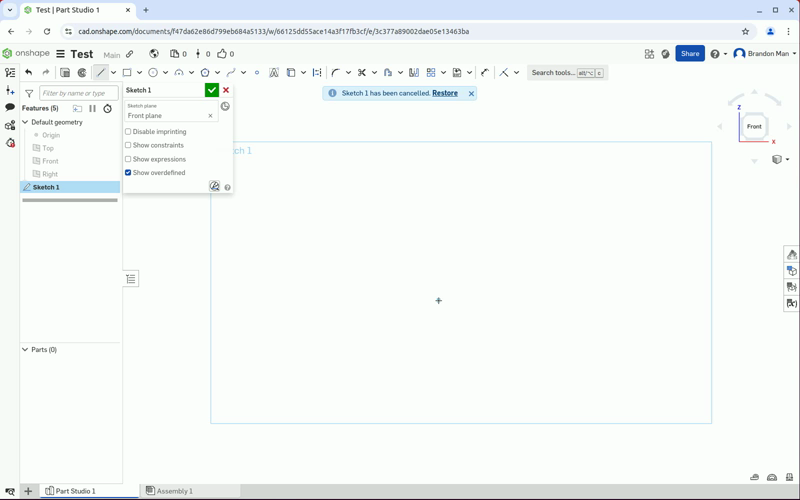
mouse_move(468, 300)
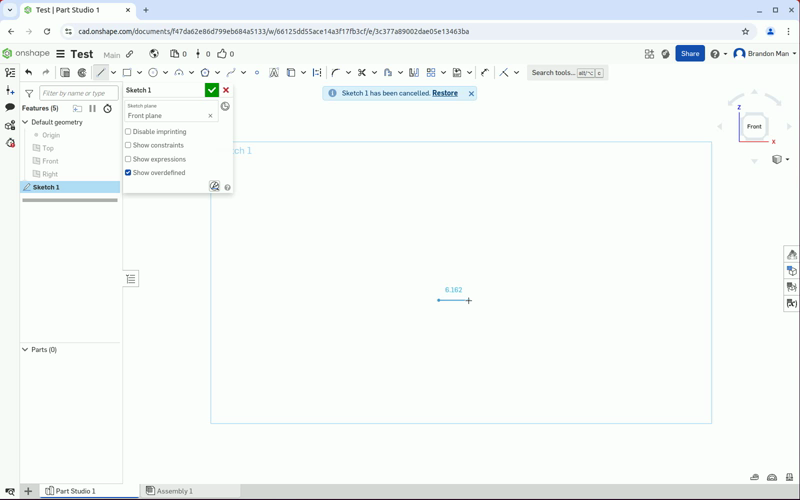
mouse_move(485, 300)
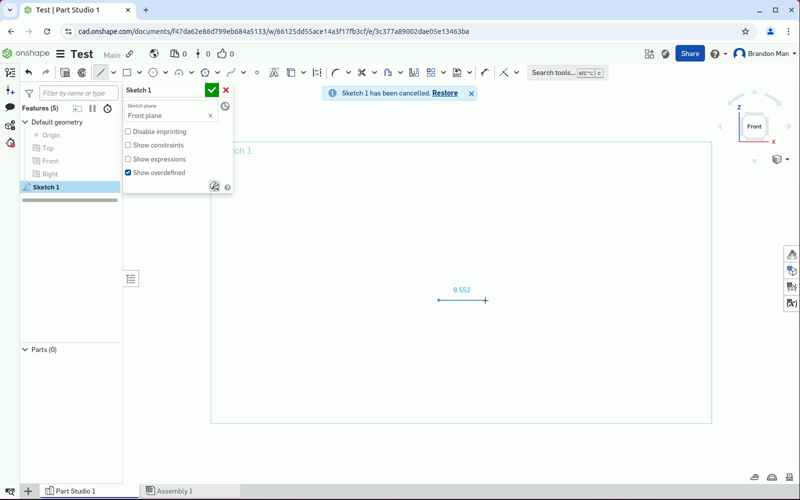
click(485, 300)
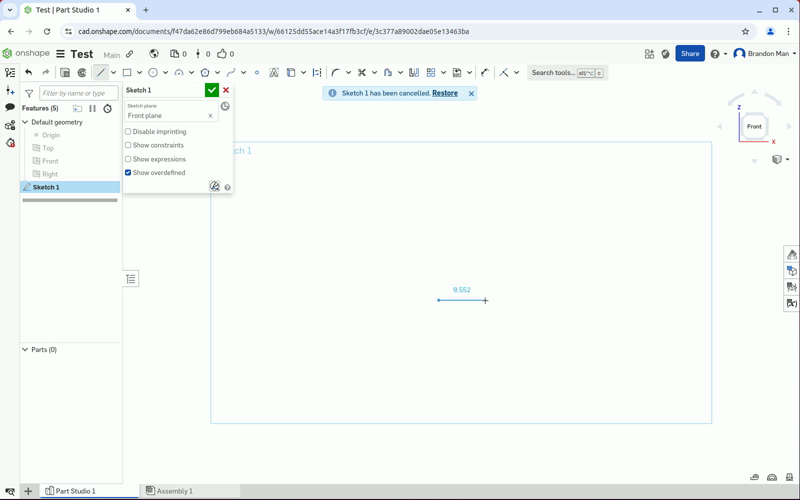
key_up(shift)
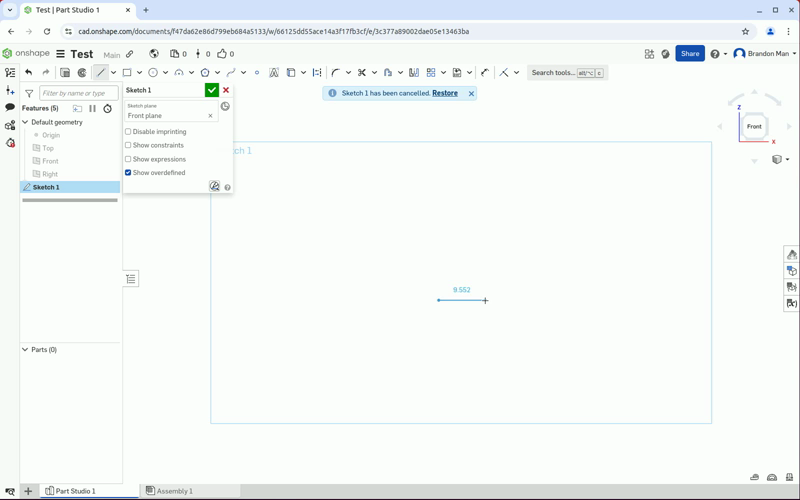
key_down(shift)
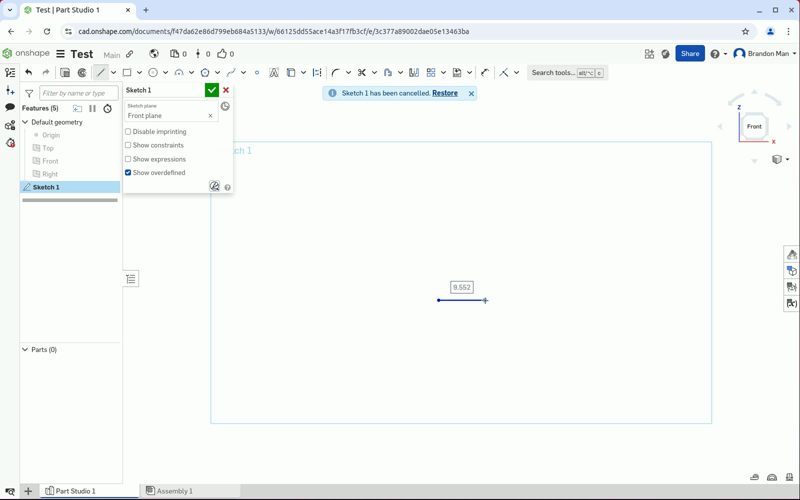
mouse_move(515, 300)
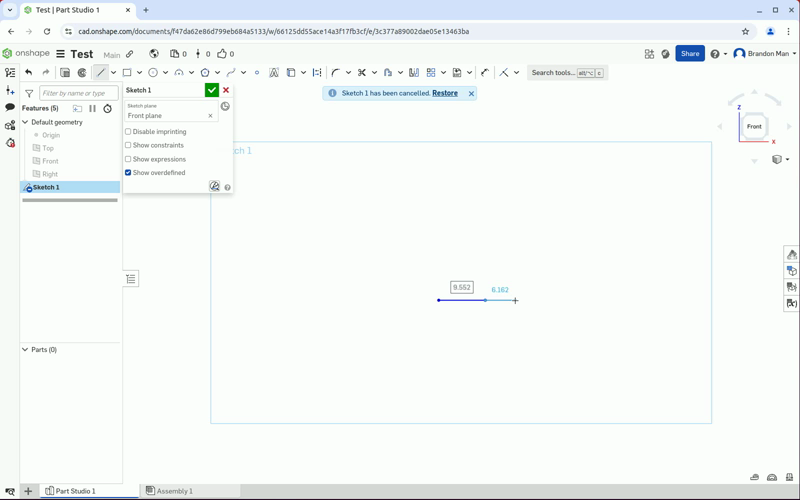
mouse_move(485, 263)
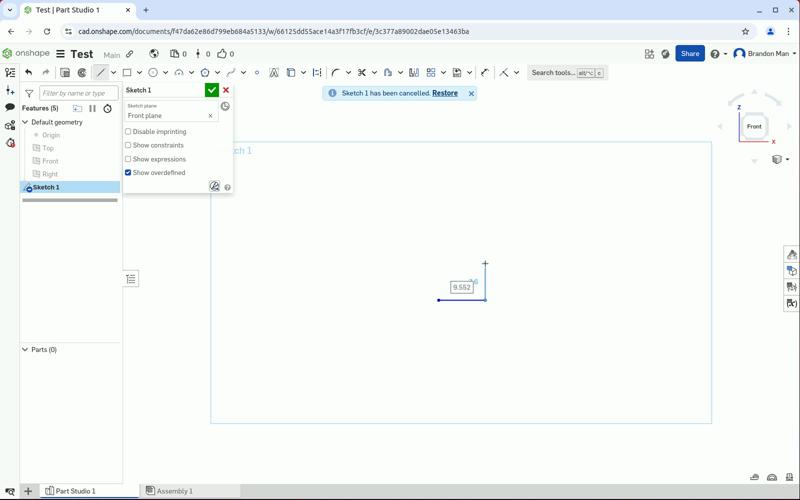
click(485, 263)
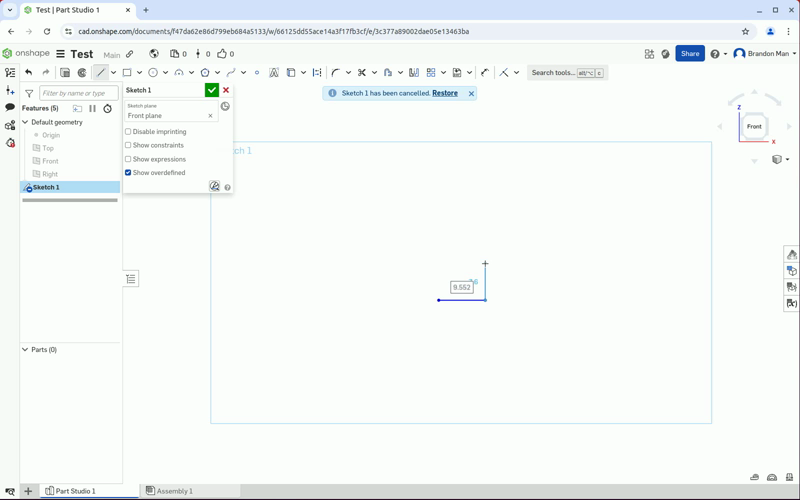
key_up(shift)
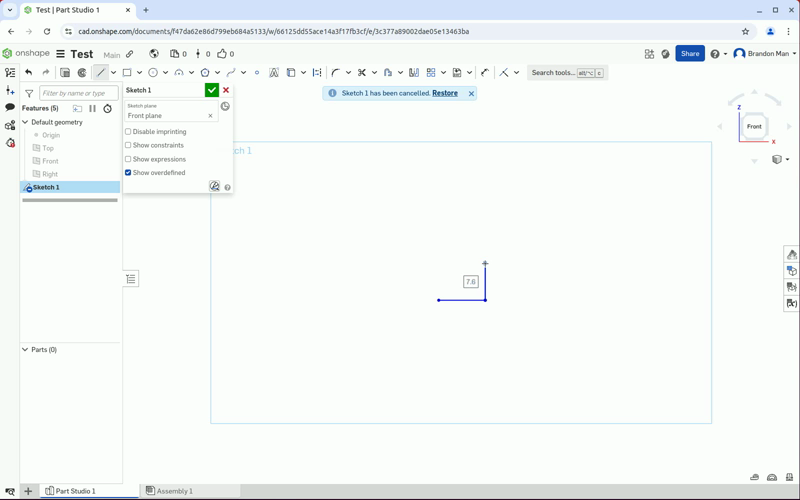
key_down(shift)
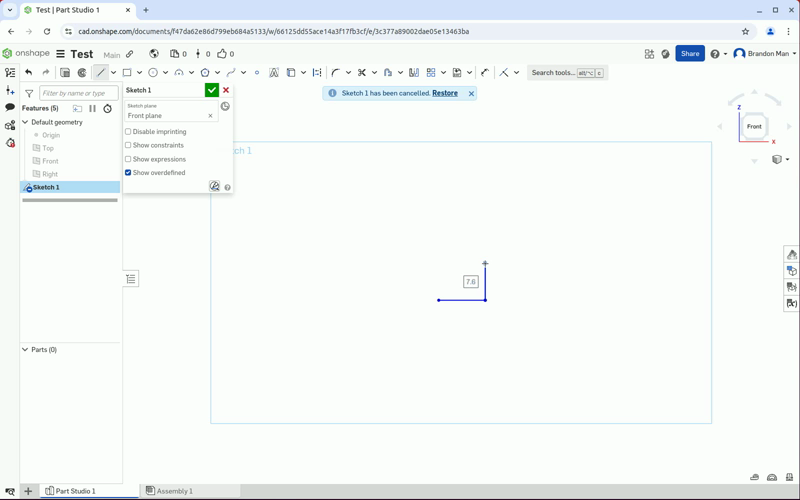
mouse_move(515, 263)
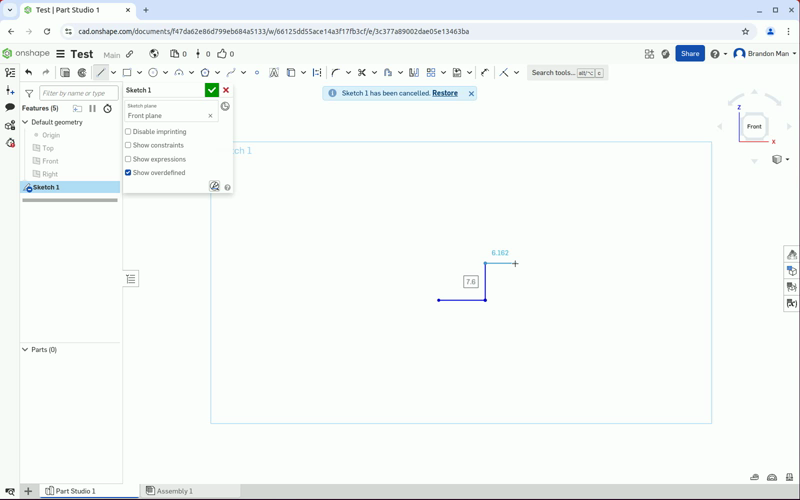
mouse_move(438, 263)
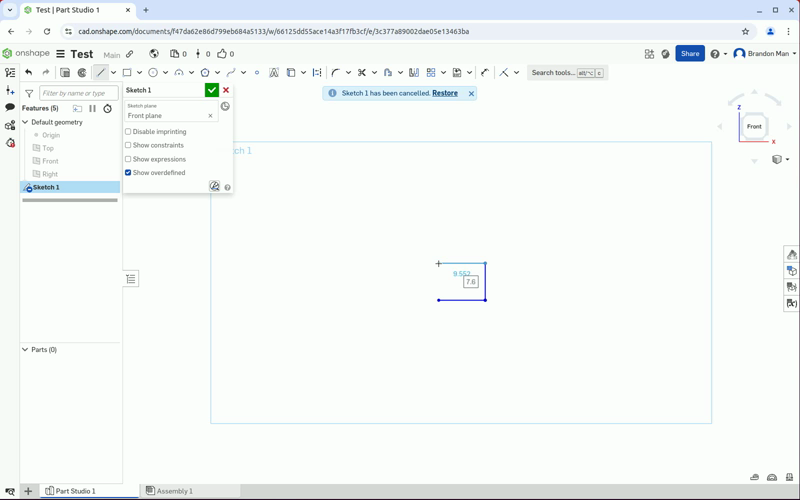
click(438, 263)
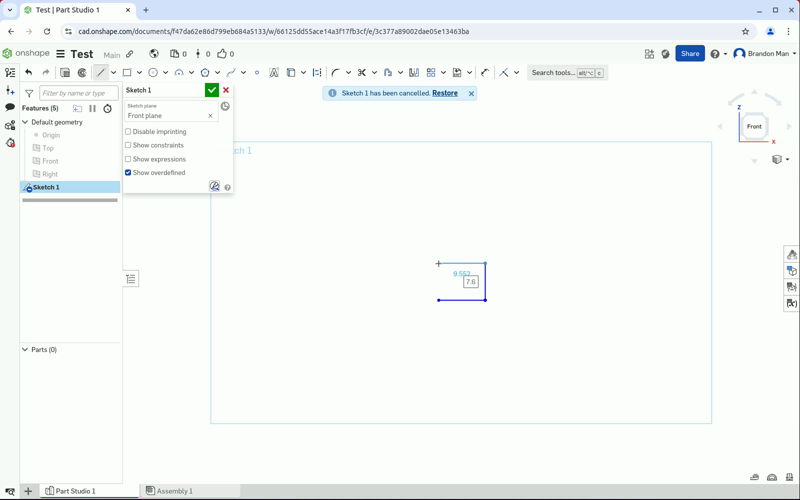
key_up(shift)
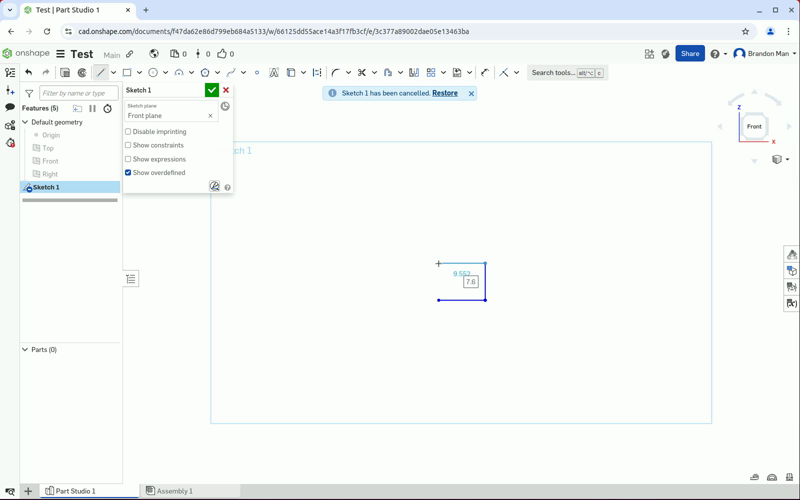
mouse_move(468, 263)
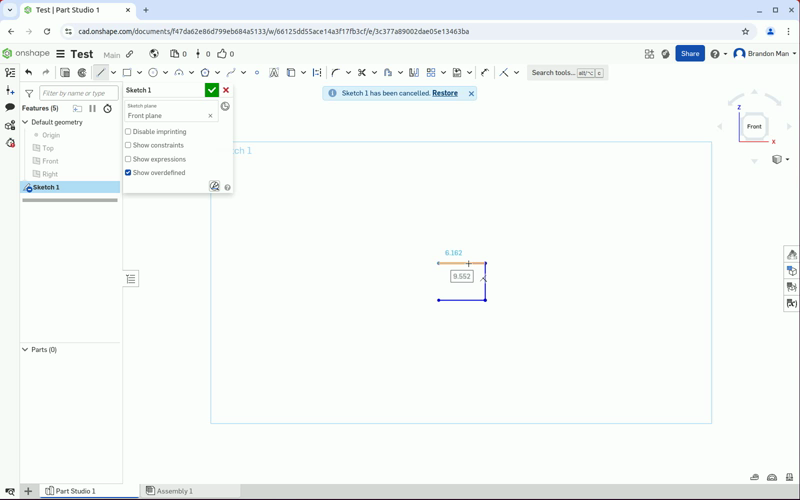
key_down(shift)
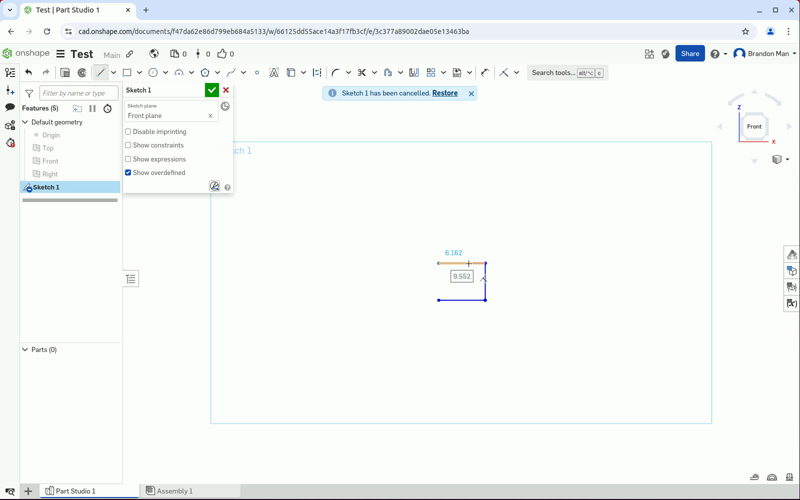
mouse_move(438, 300)
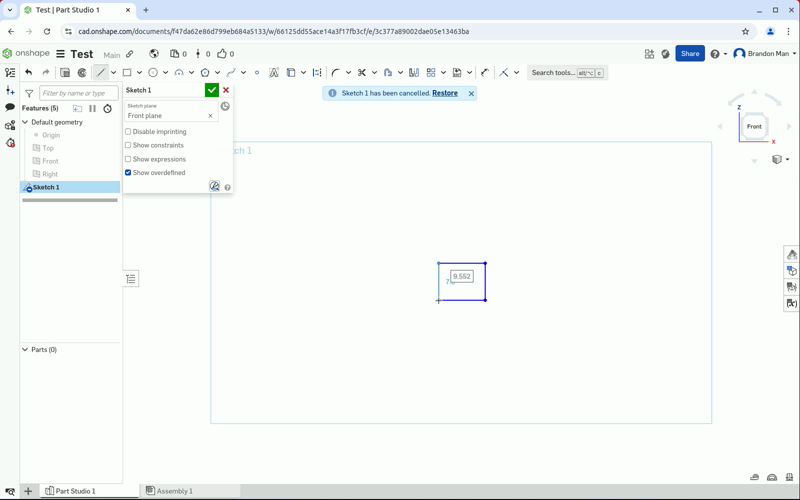
key_up(shift)
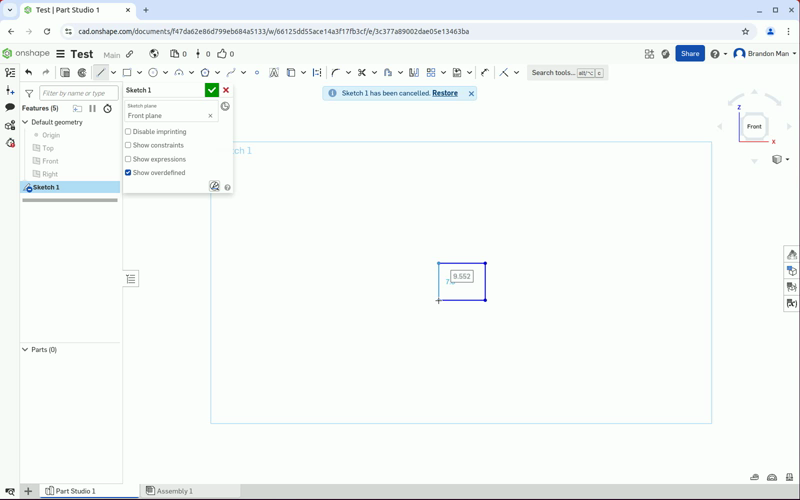
click(438, 300)
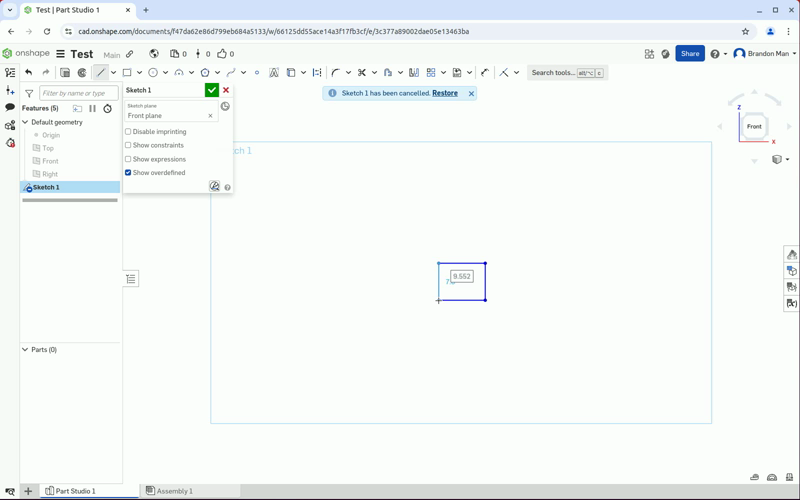
key(esc)
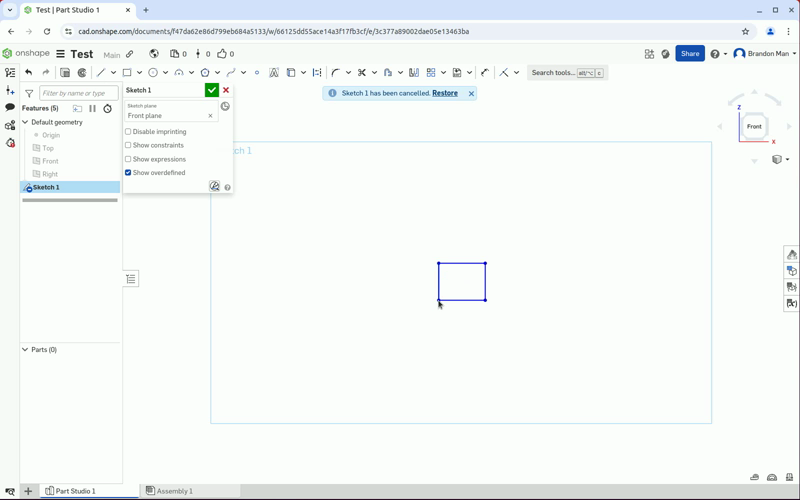
mouse_move(450, 279)
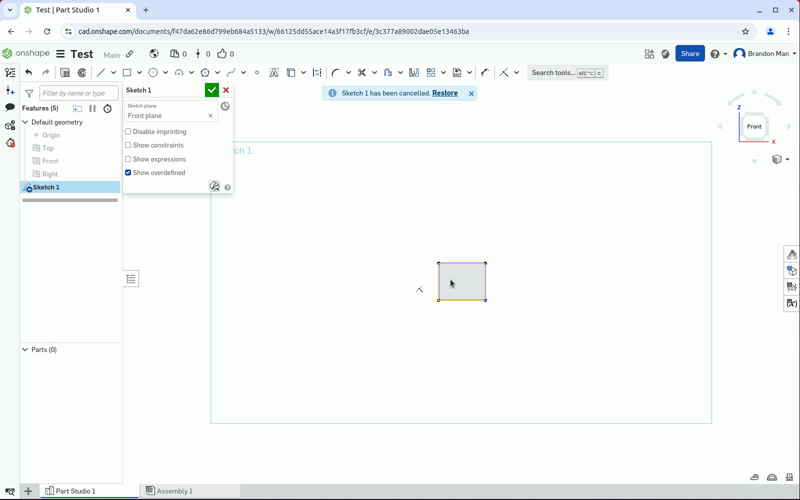
scroll(6)
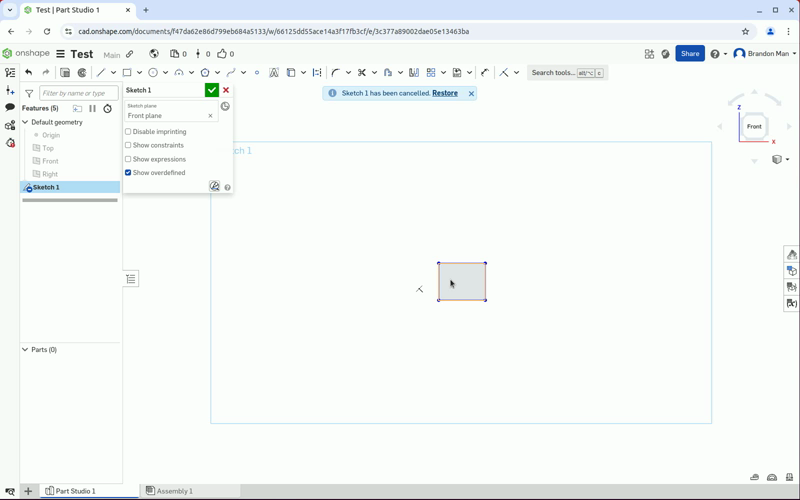
scroll(6)
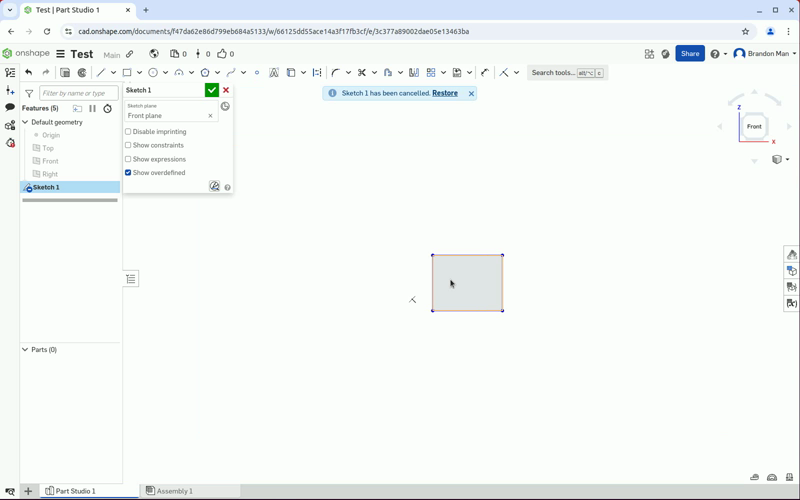
scroll(6)
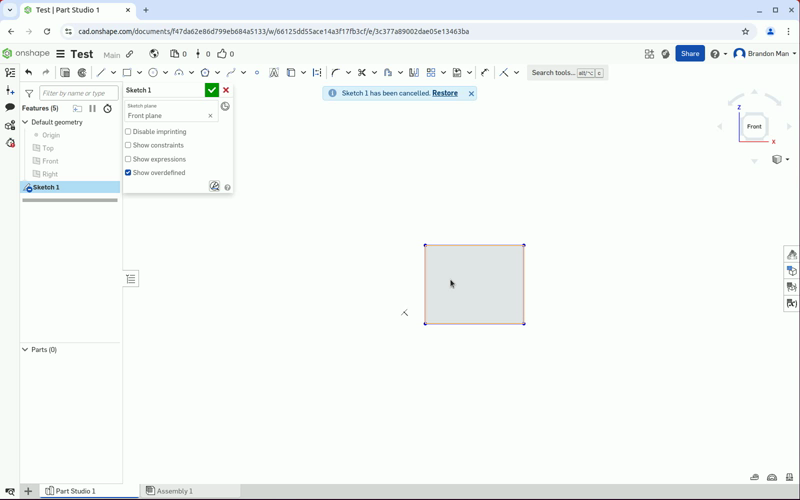
scroll(6)
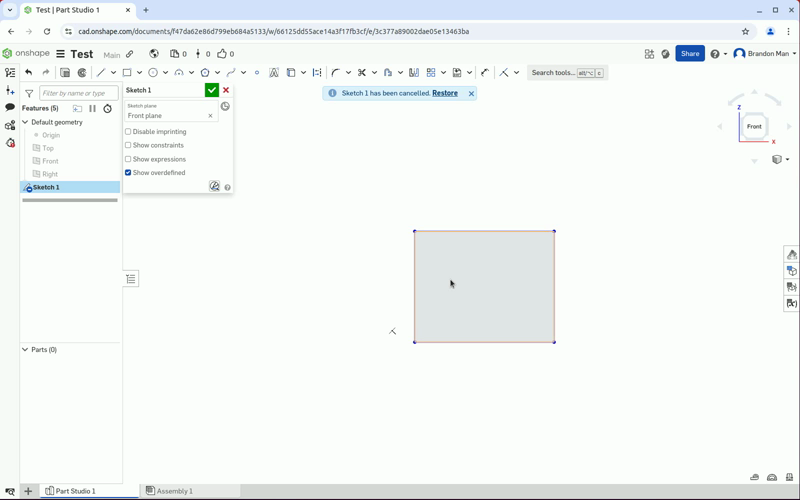
scroll(6)
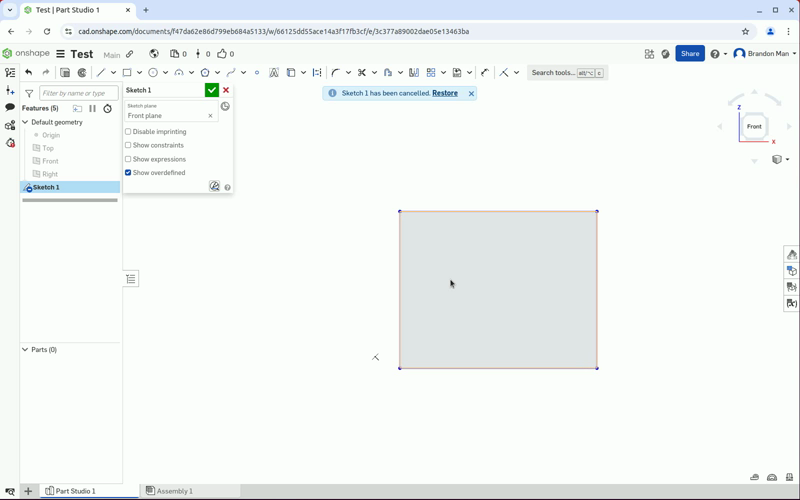
scroll(6)
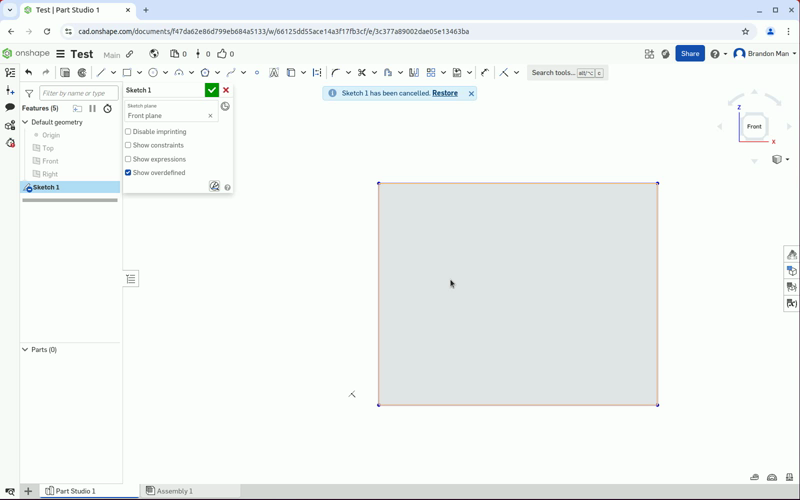
scroll(6)
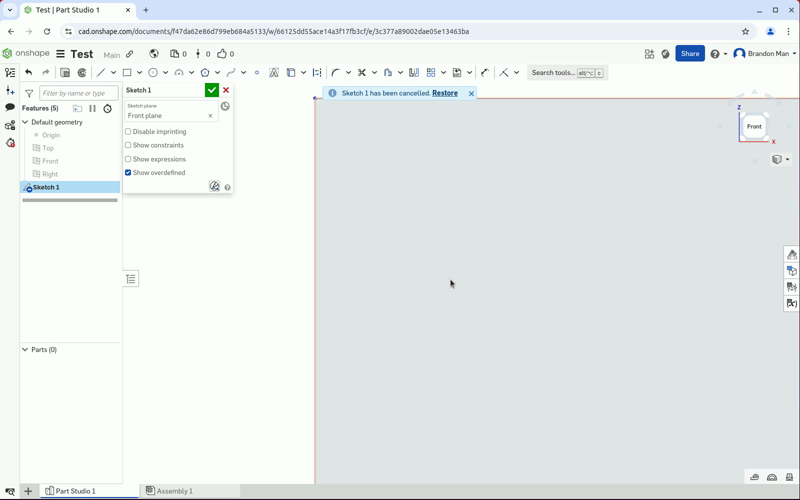
click(450, 279)
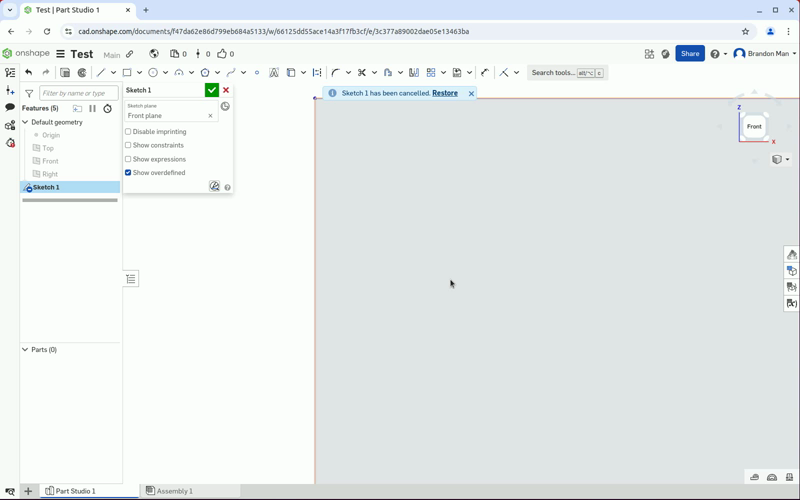
scroll(-6)
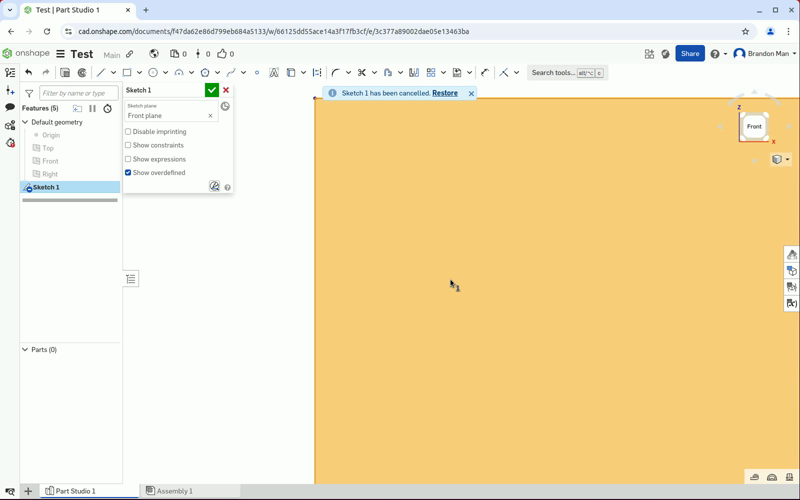
scroll(-6)
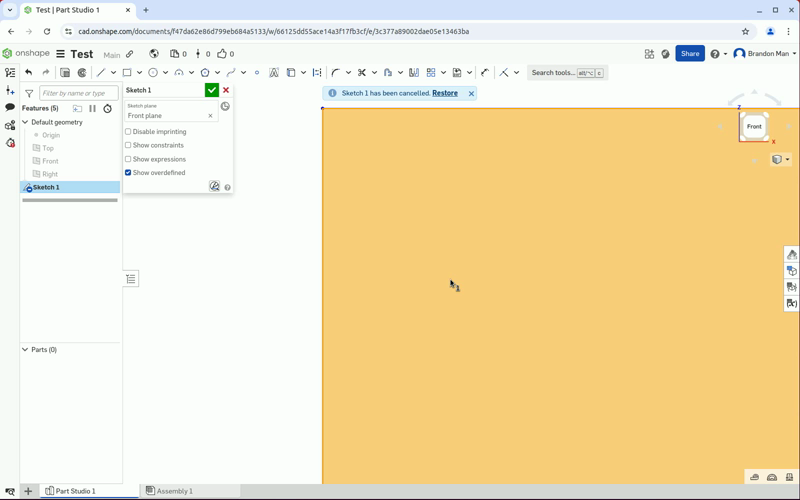
scroll(-6)
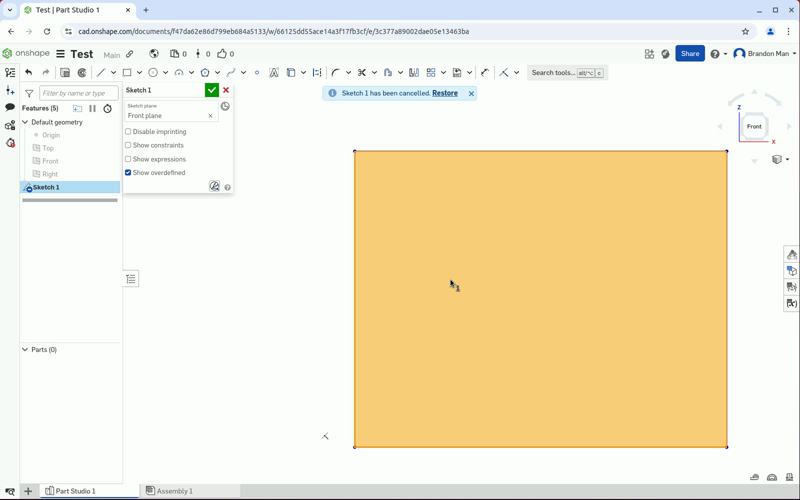
scroll(-6)
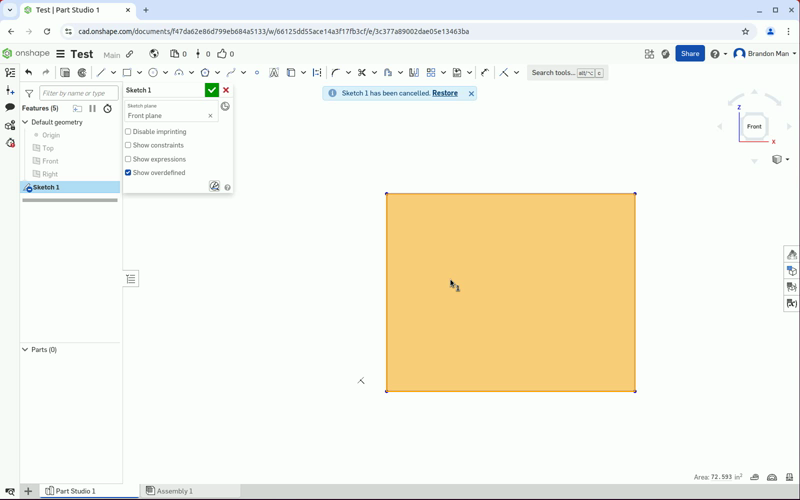
scroll(-6)
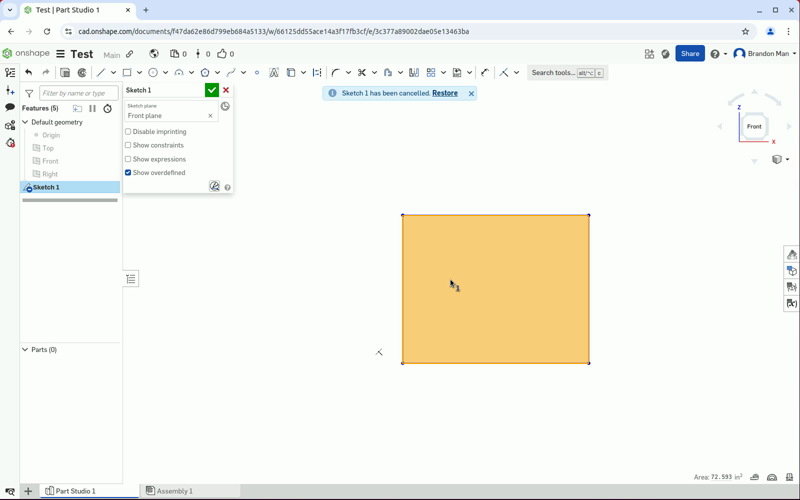
scroll(-6)
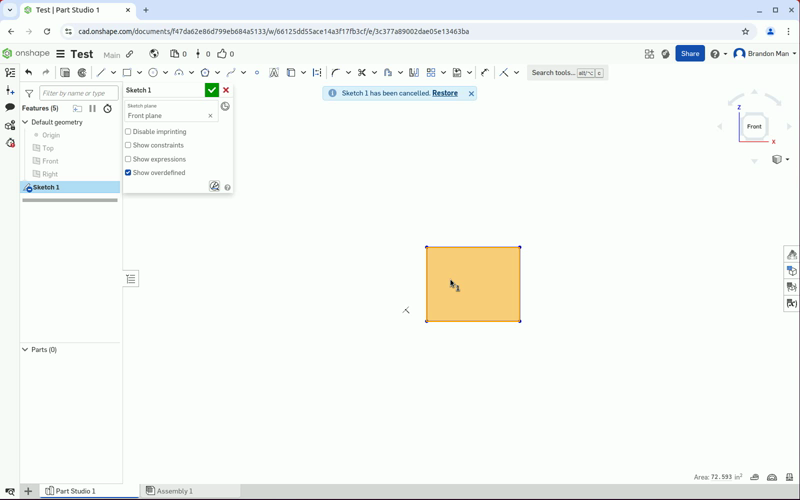
scroll(-6)
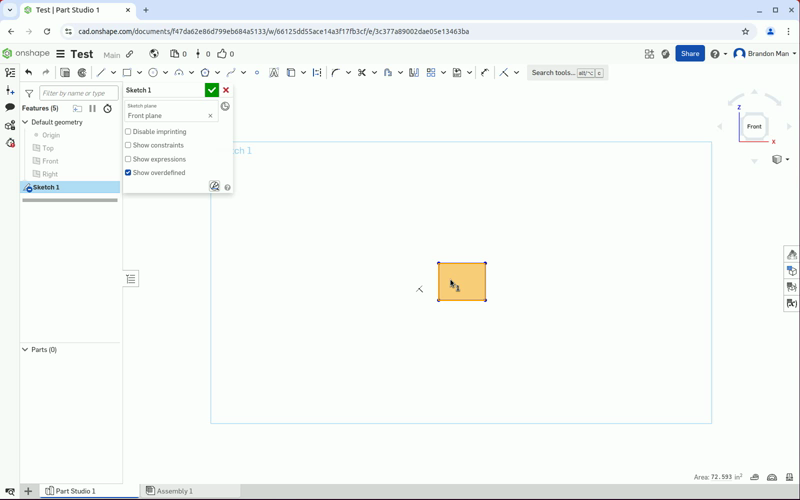
mouse_move(73, 352)
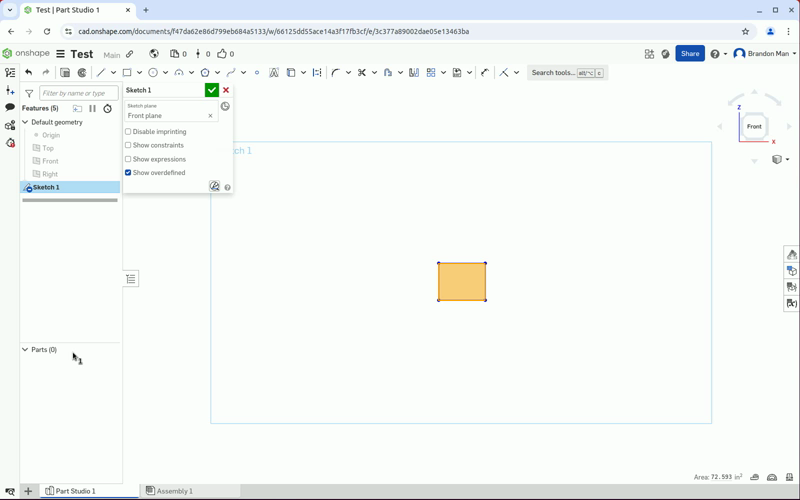
key(shift+y)
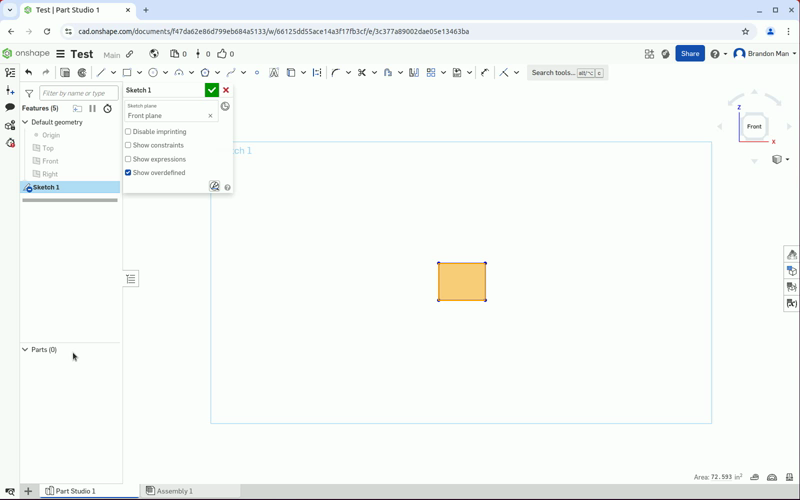
key(shift+e)
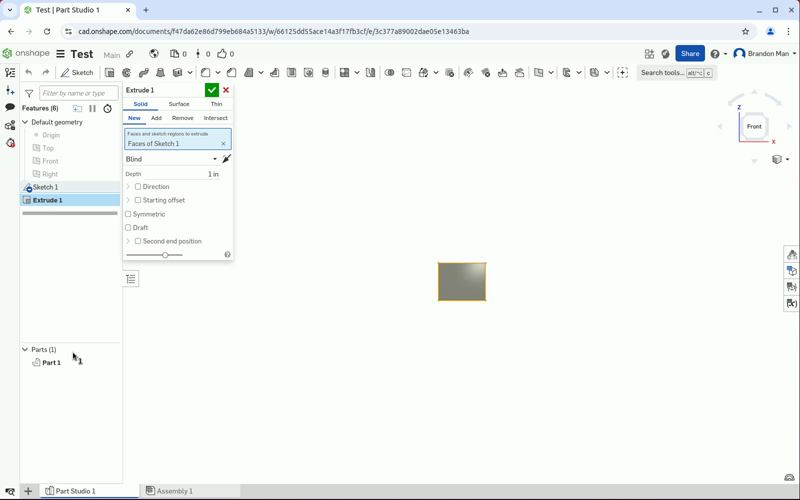
mouse_move(143, 106)
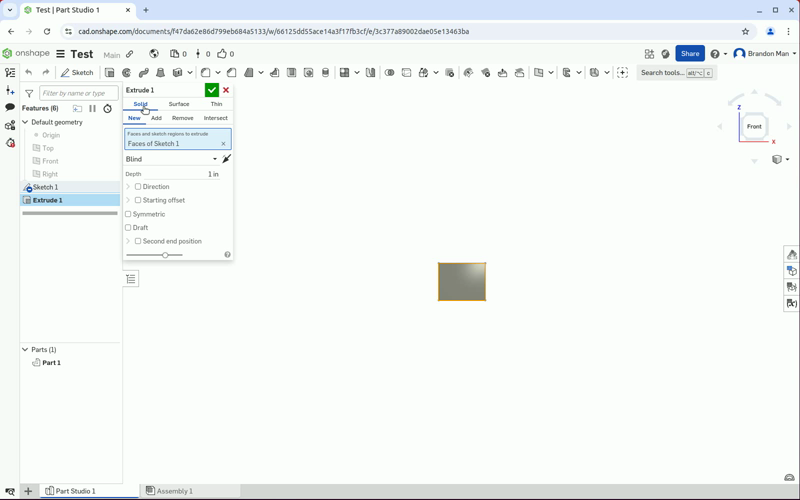
click(143, 106)
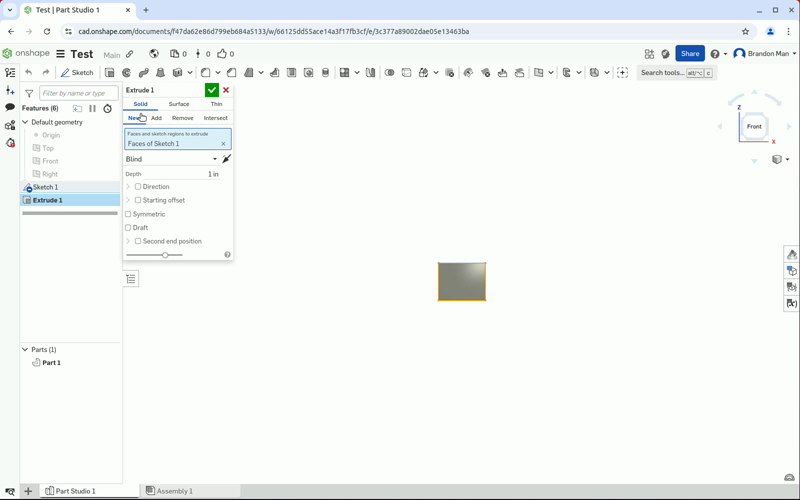
mouse_move(137, 120)
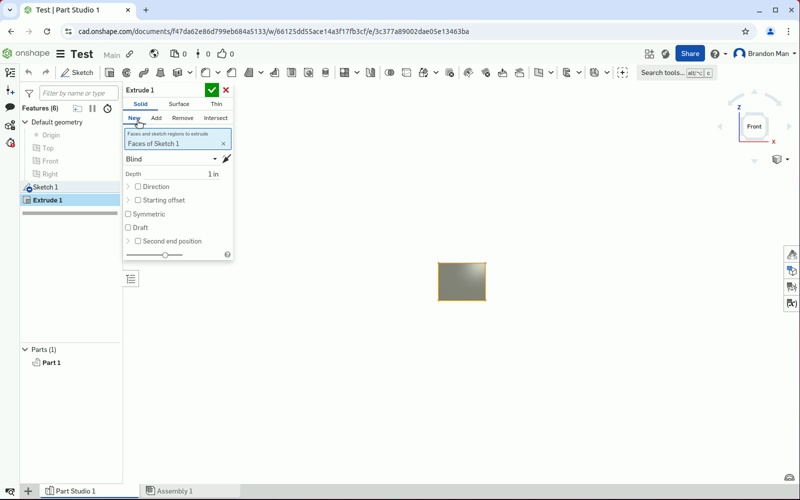
click(137, 120)
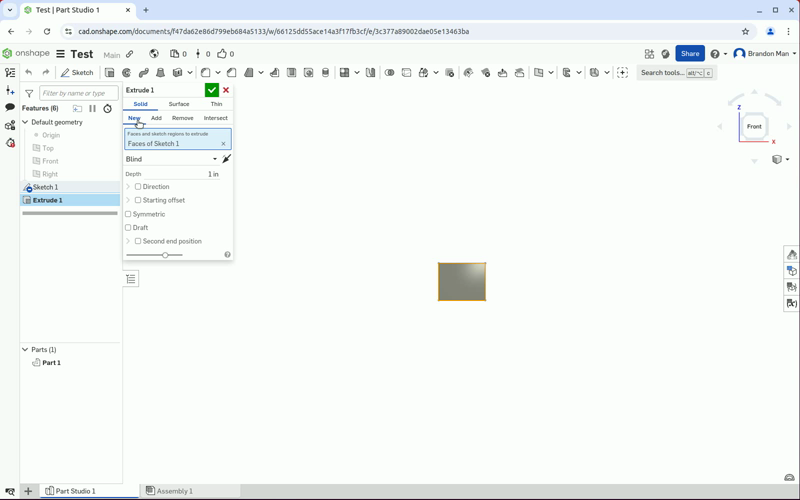
key(tab, 4)
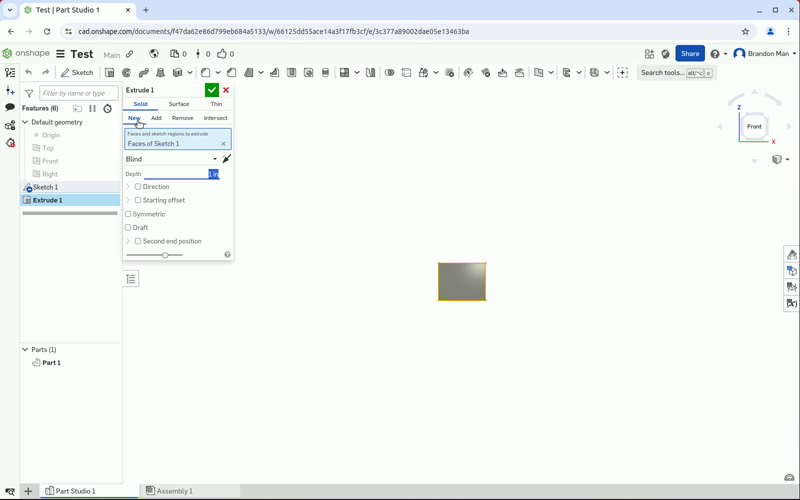
text(2.648)
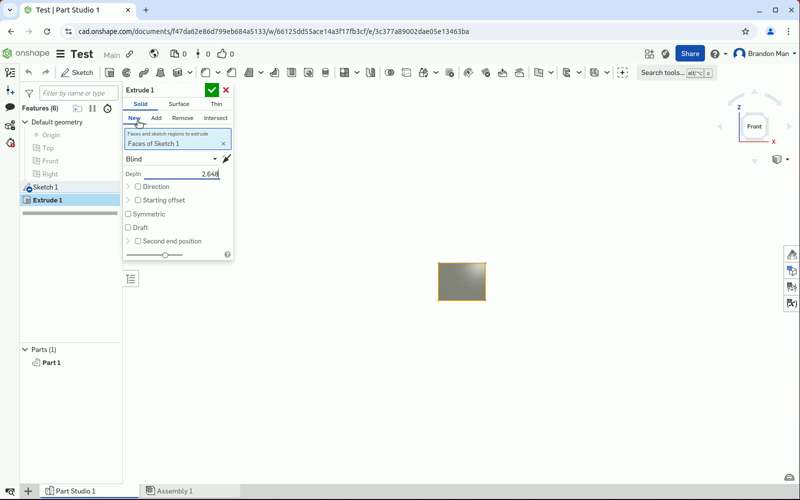
key(enter)
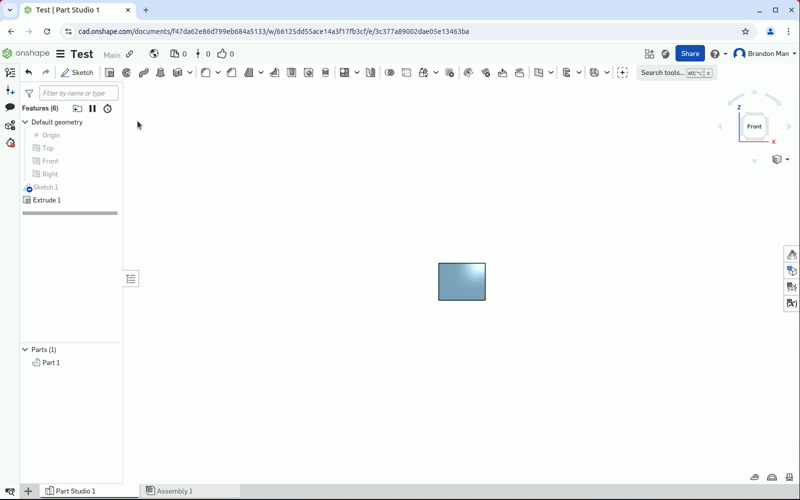
key(shift+h)
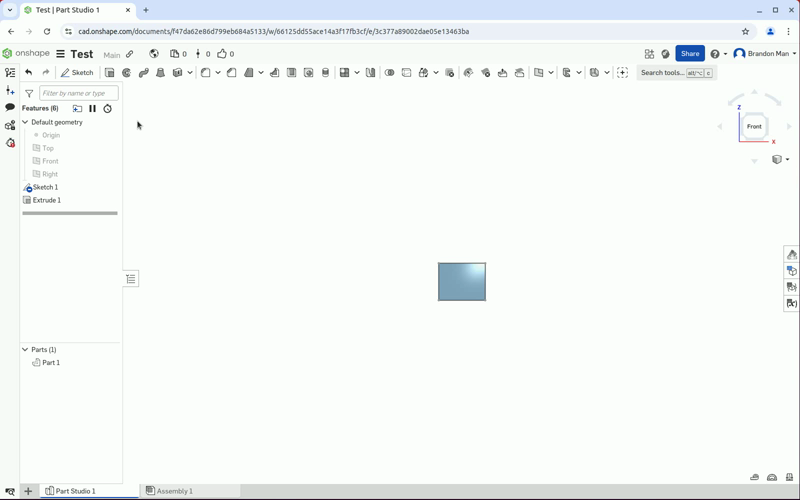
key(shift+h)
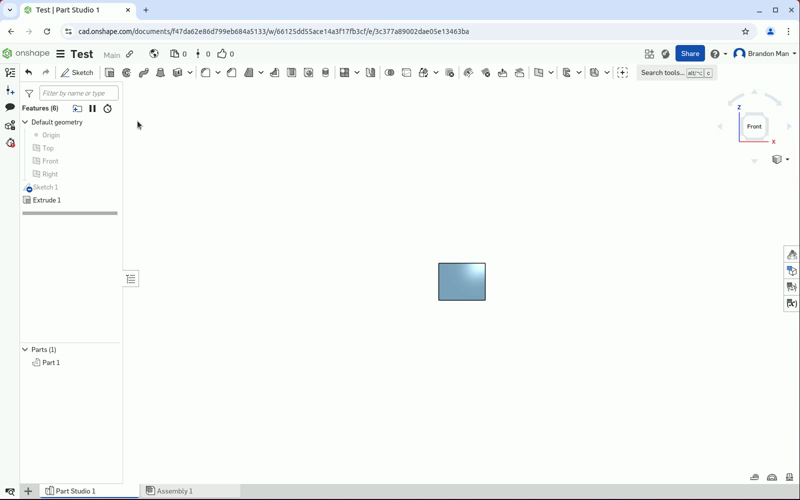
mouse_move(73, 189)
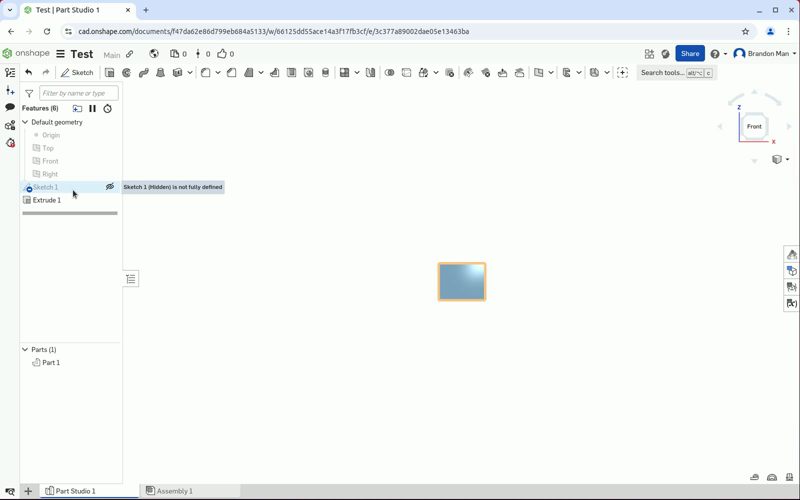
click(73, 189)
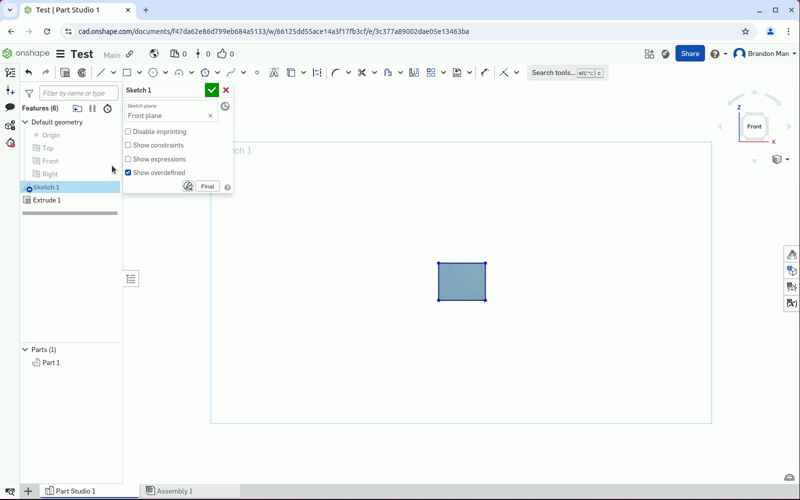
mouse_move(229, 92)
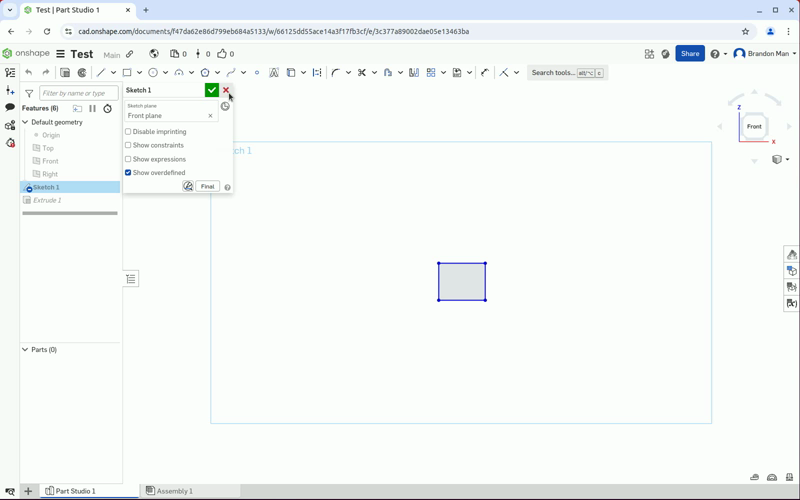
click(229, 92)
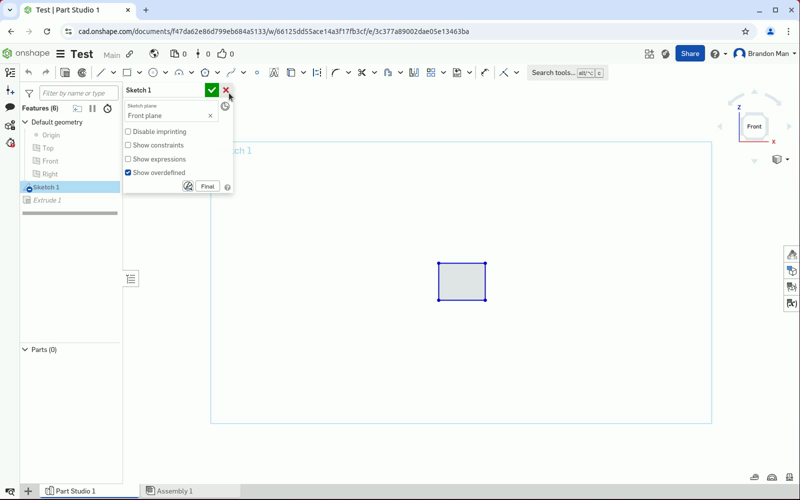
key(shift+s)
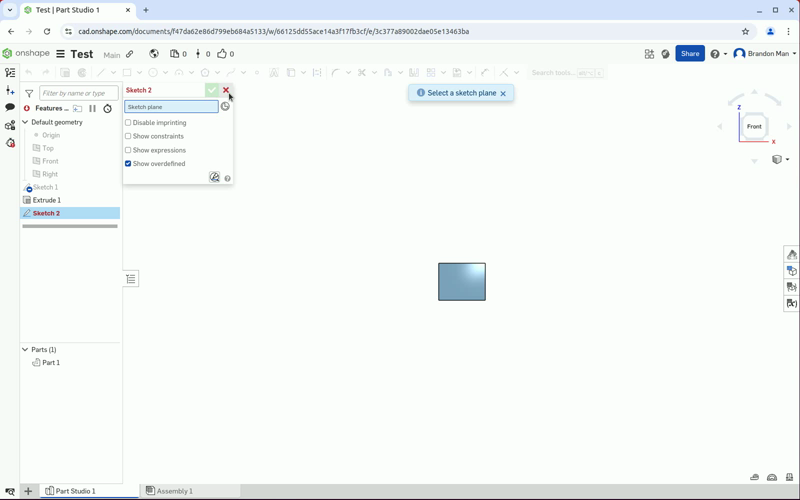
mouse_move(73, 163)
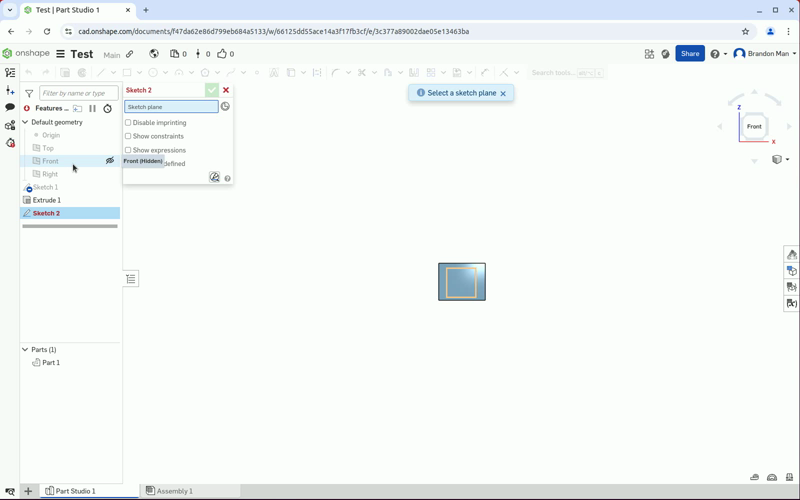
click(73, 163)
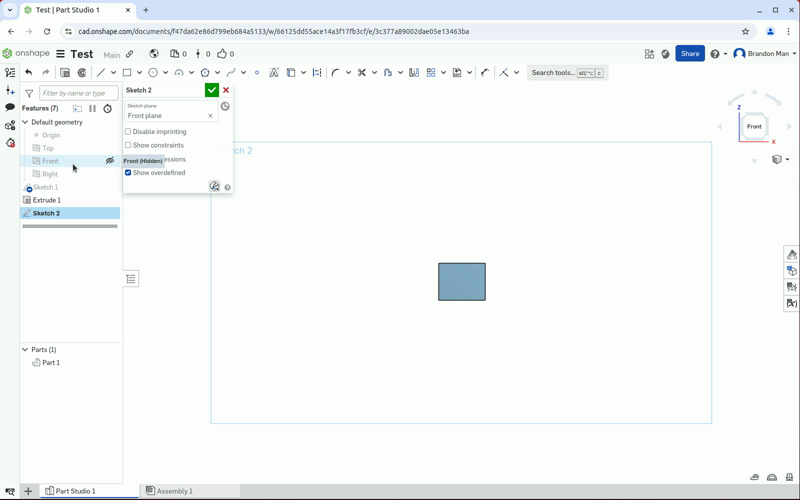
mouse_move(73, 352)
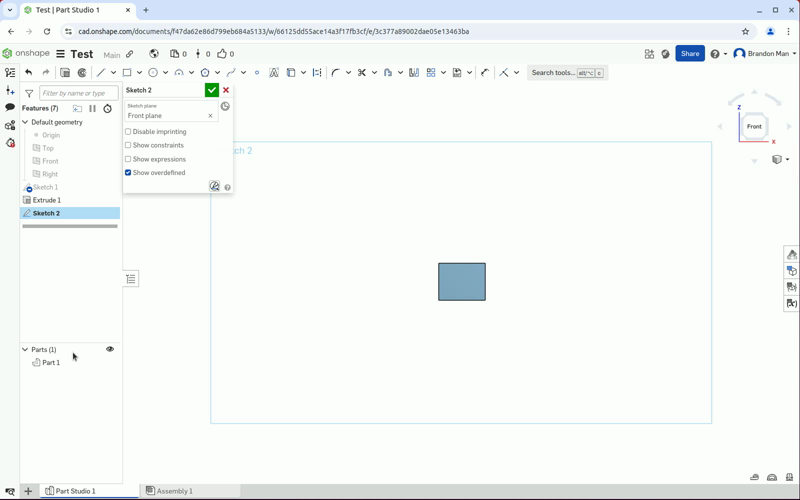
key(y)
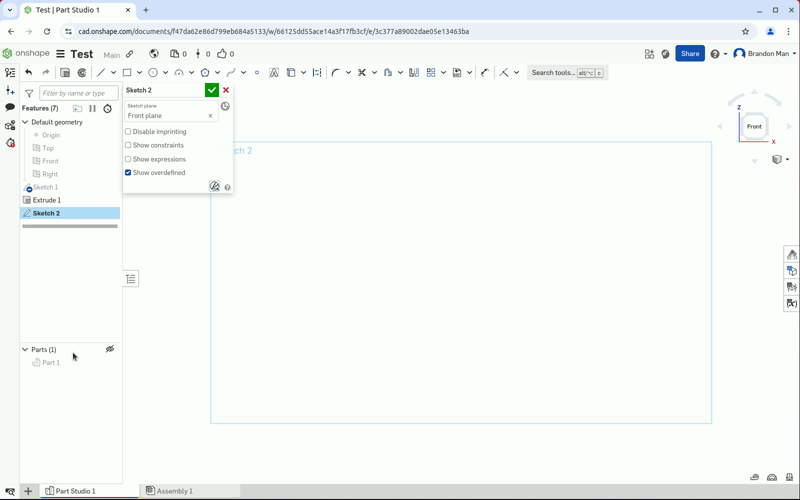
key(c)
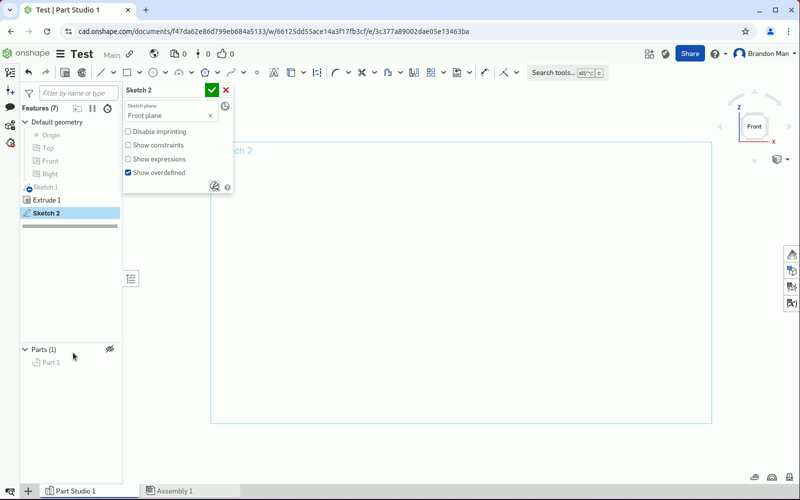
key_down(shift)
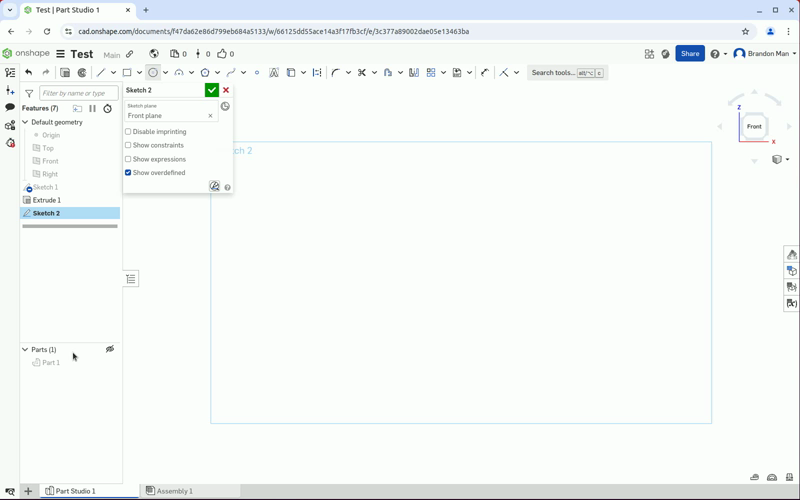
mouse_move(461, 282)
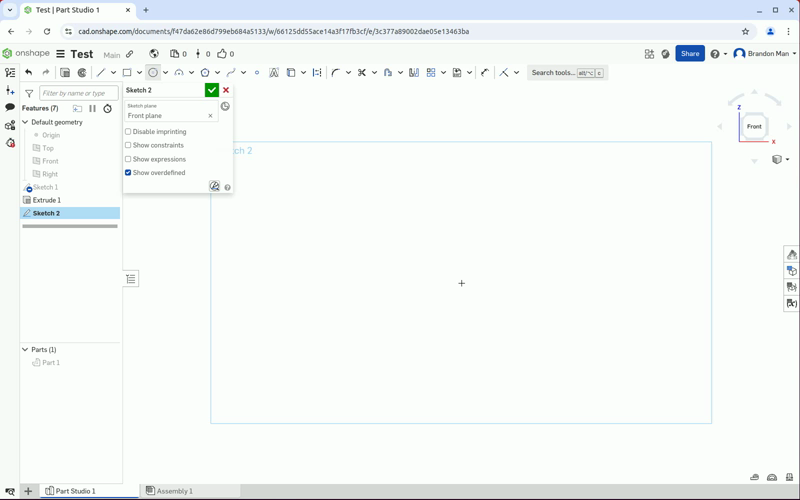
click(461, 282)
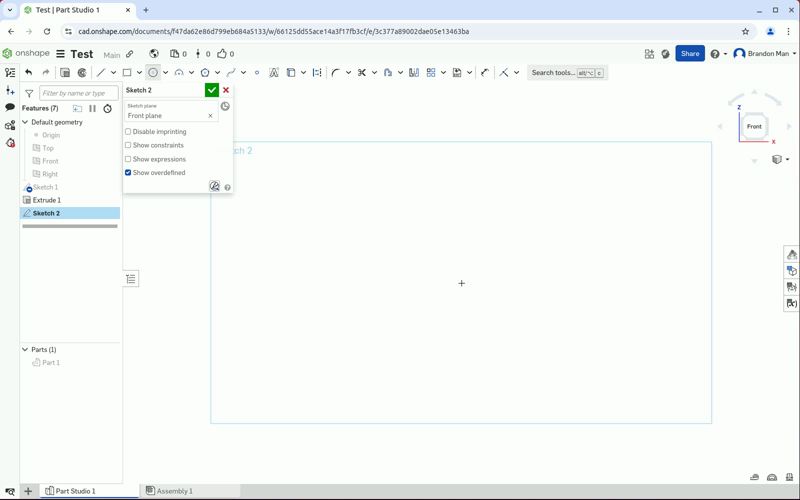
key_up(shift)
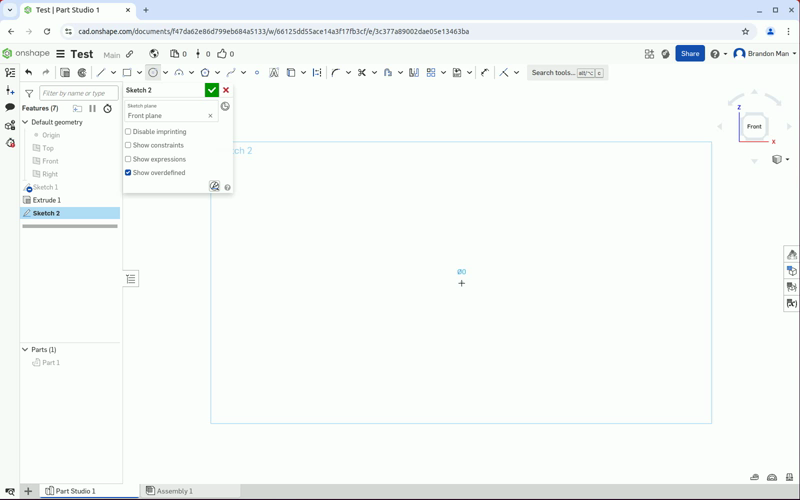
mouse_move(468, 282)
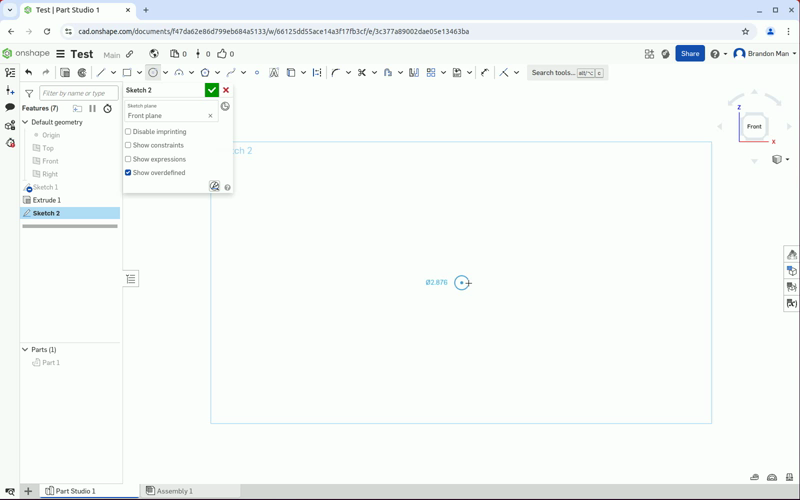
click(468, 282)
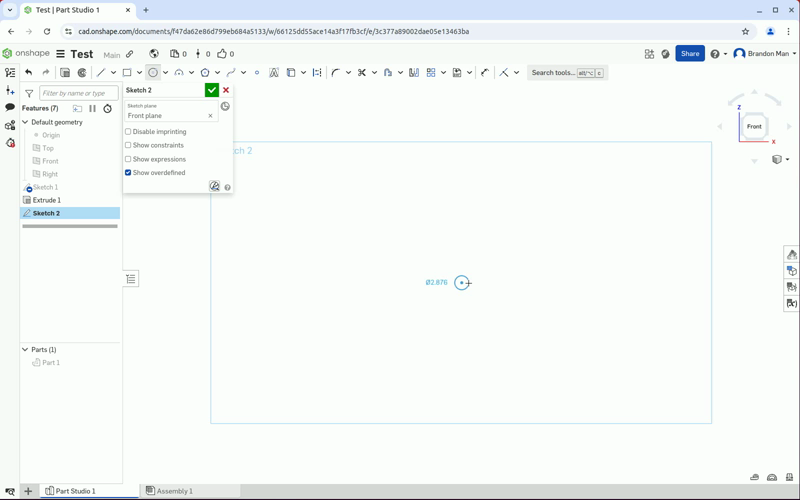
key(esc)
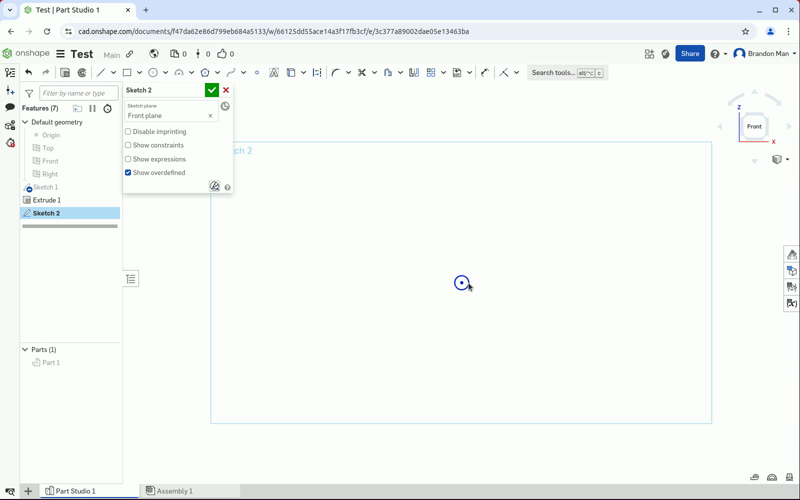
mouse_move(462, 288)
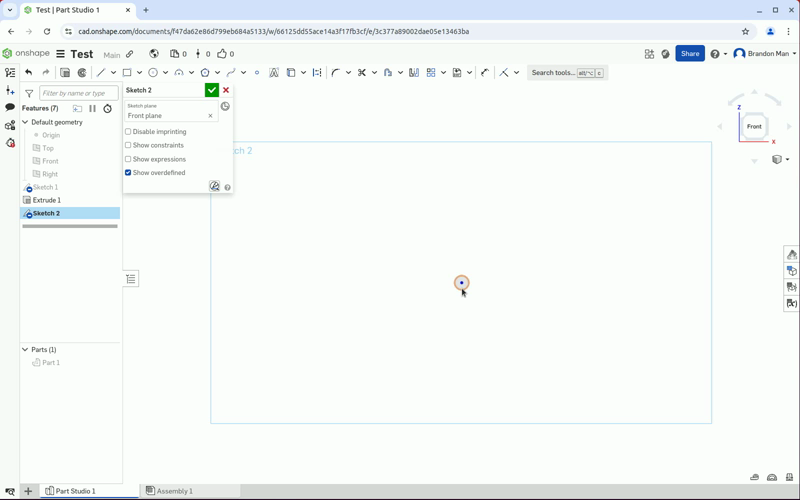
scroll(6)
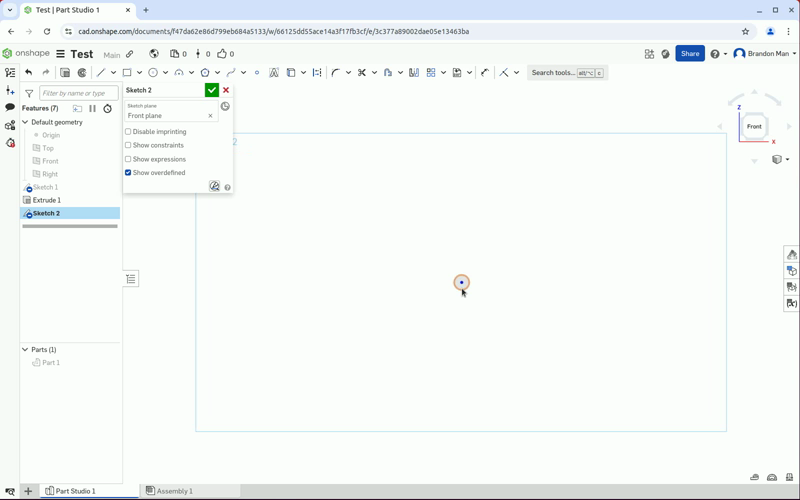
scroll(6)
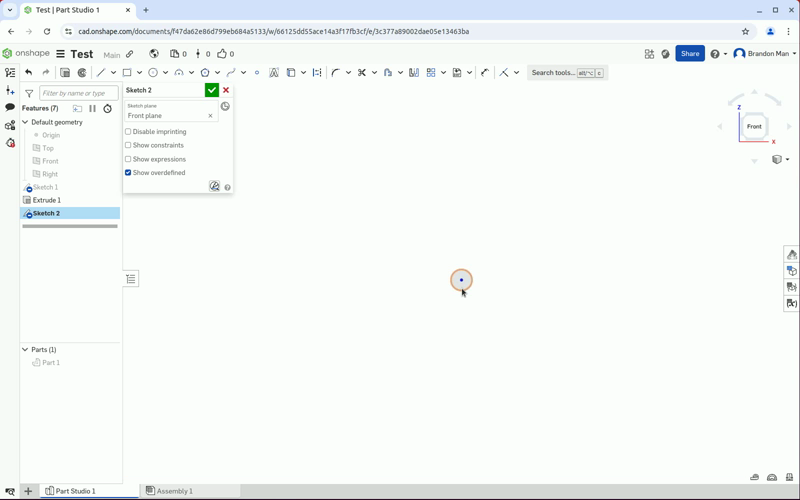
scroll(6)
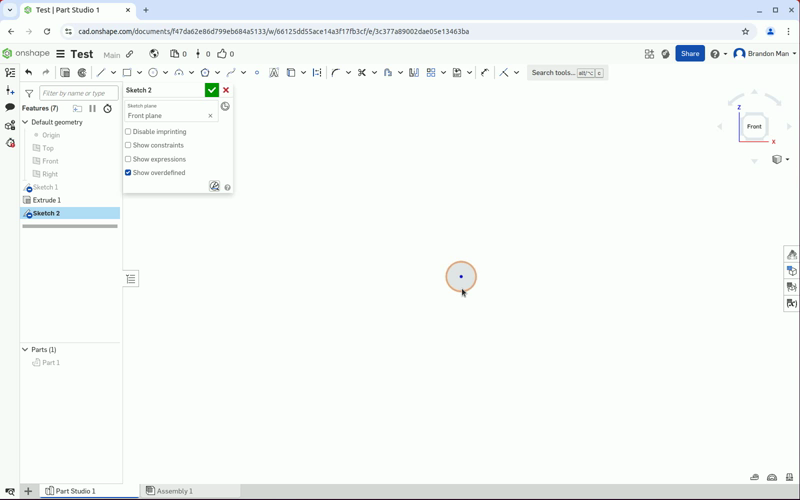
scroll(6)
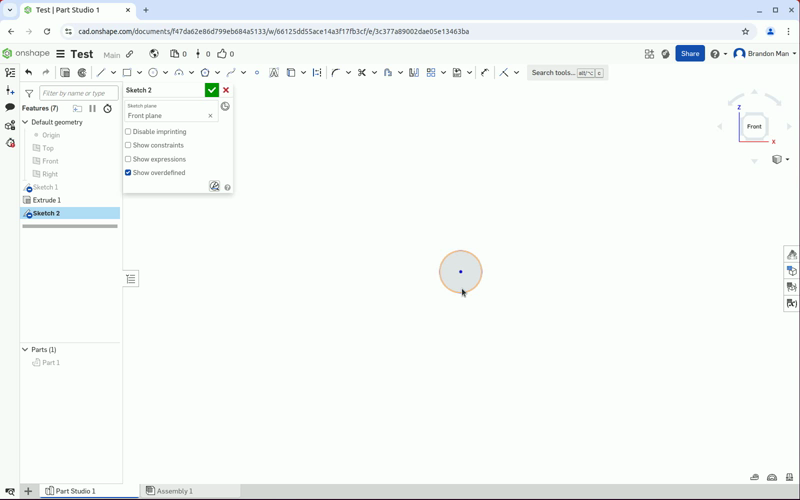
scroll(6)
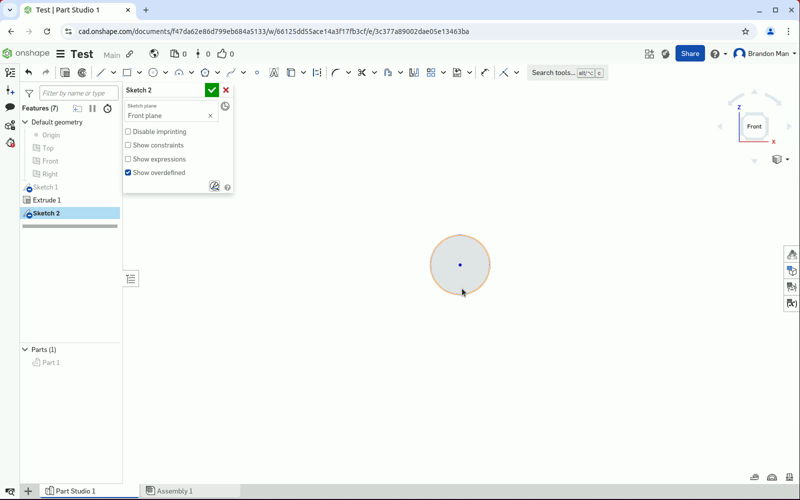
scroll(6)
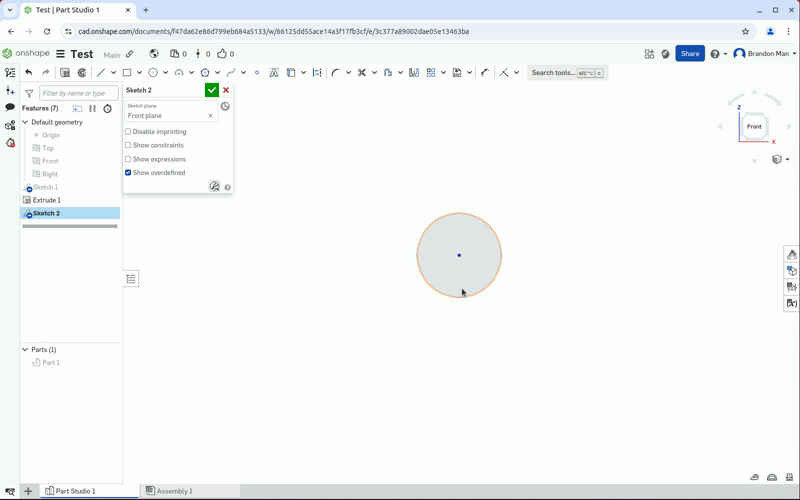
scroll(6)
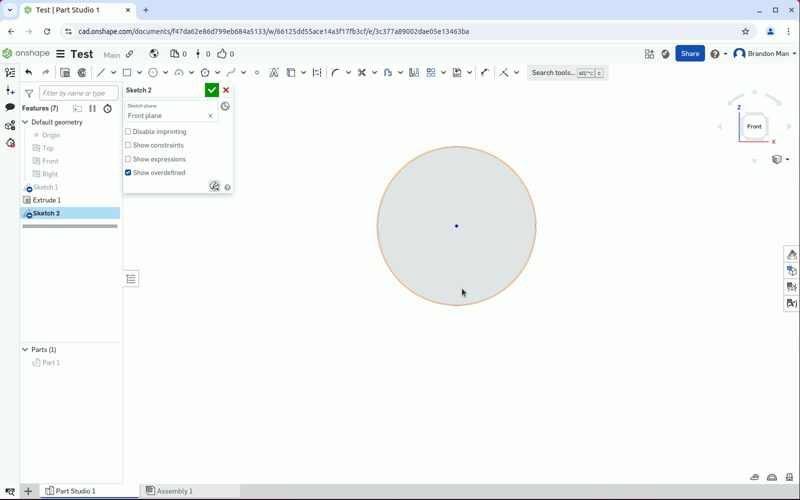
click(462, 288)
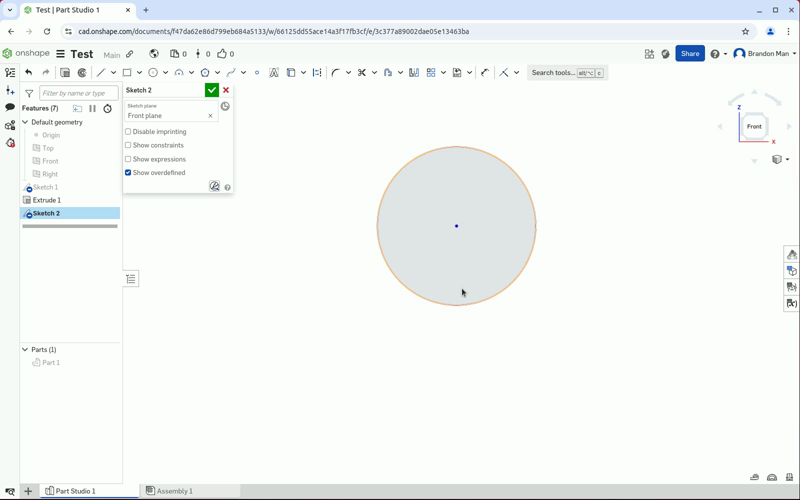
scroll(-6)
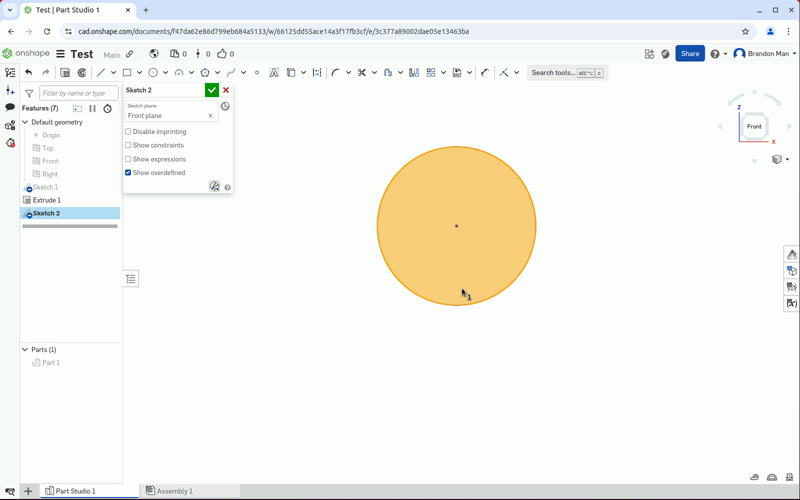
scroll(-6)
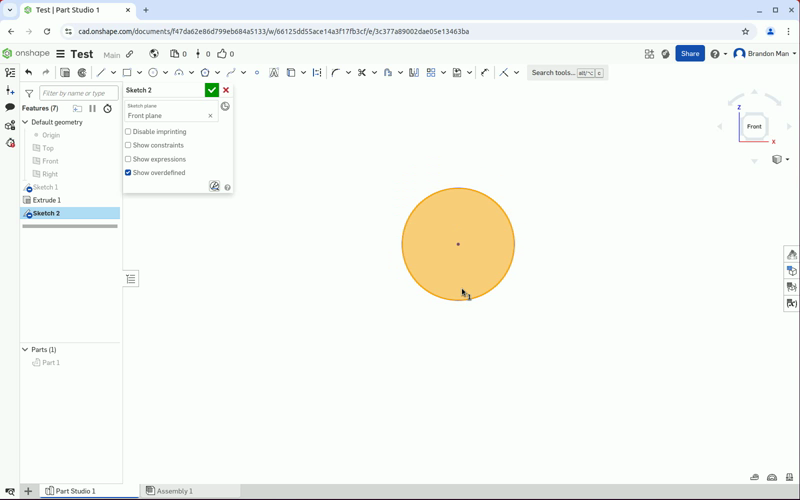
scroll(-6)
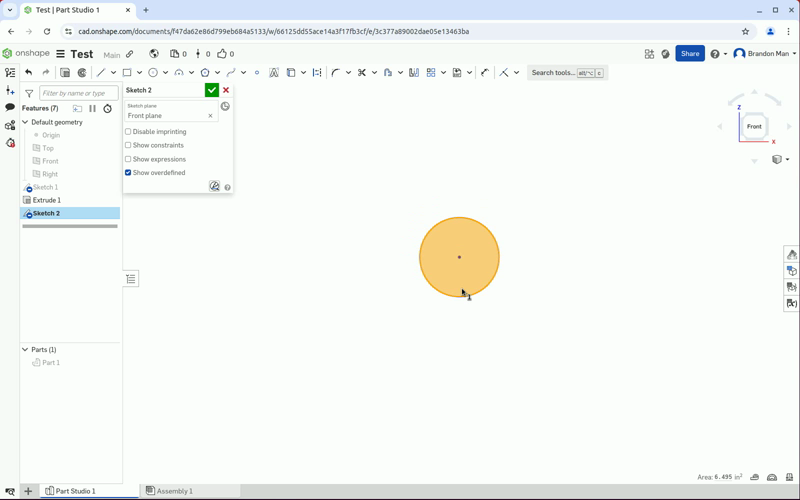
scroll(-6)
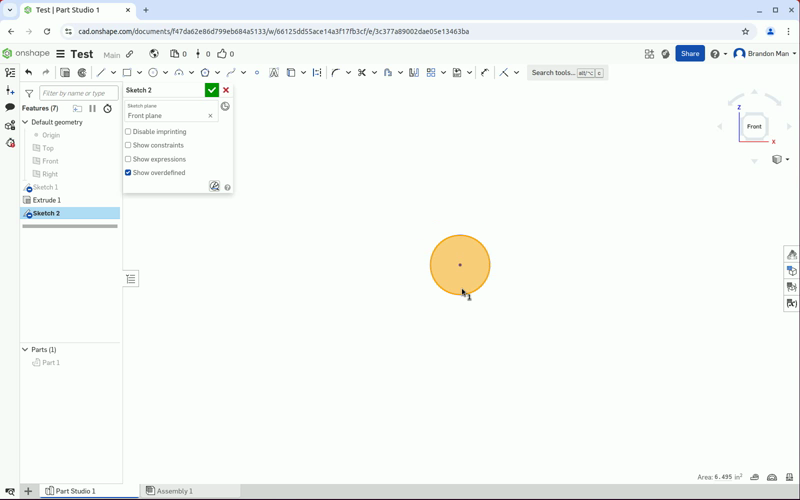
scroll(-6)
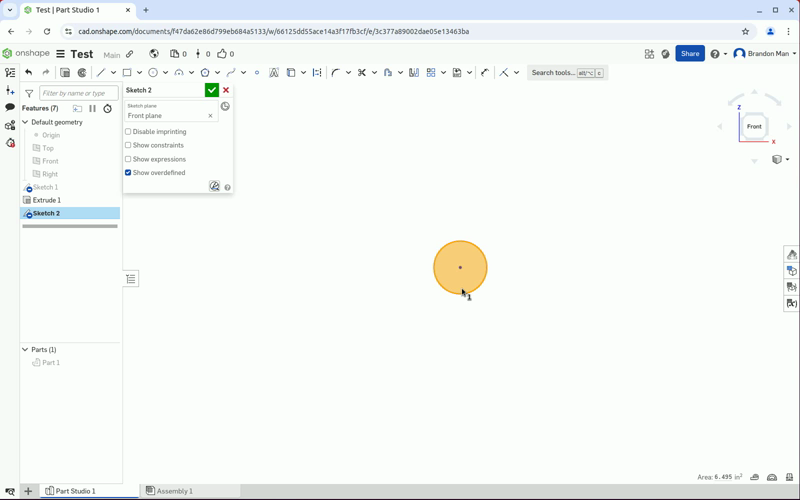
scroll(-6)
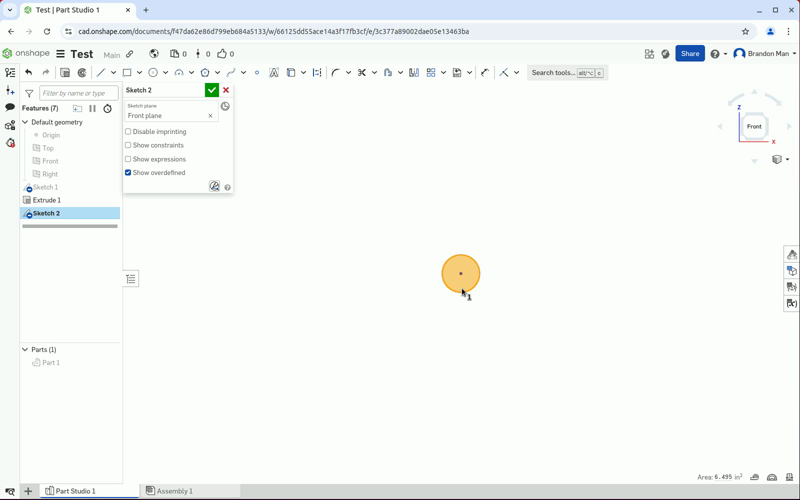
scroll(-6)
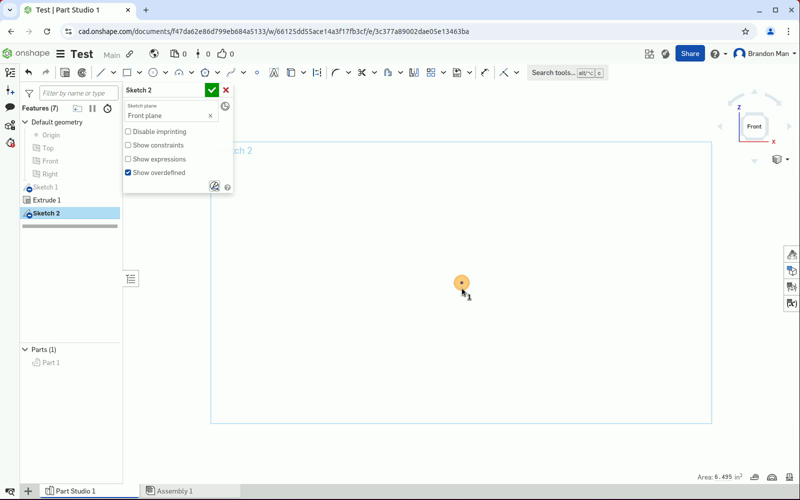
mouse_move(73, 352)
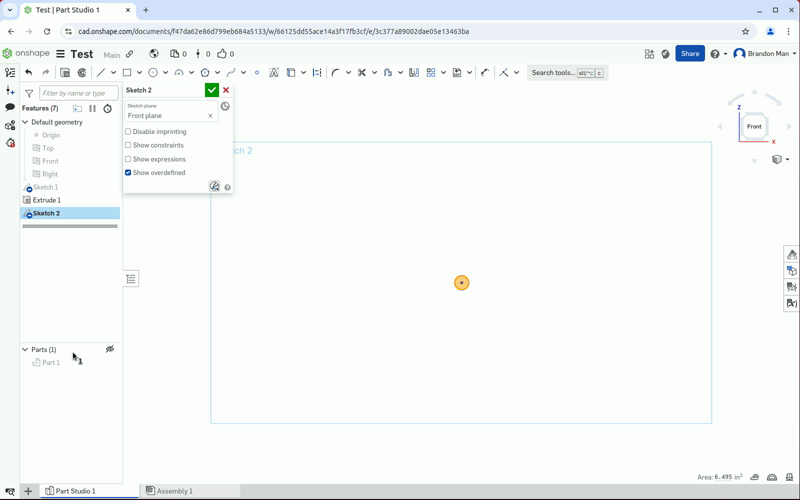
key(shift+y)
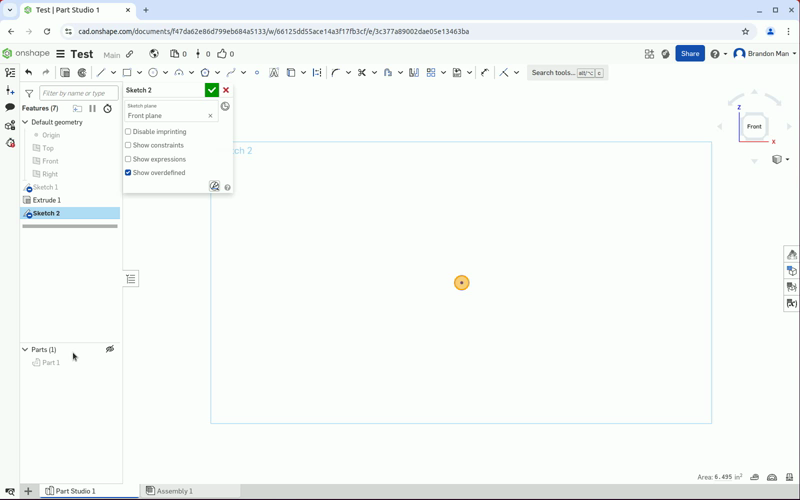
key(shift+e)
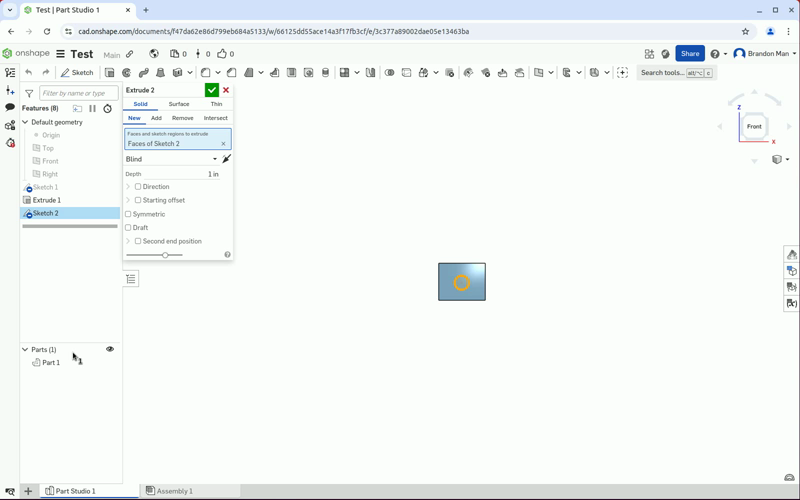
mouse_move(143, 106)
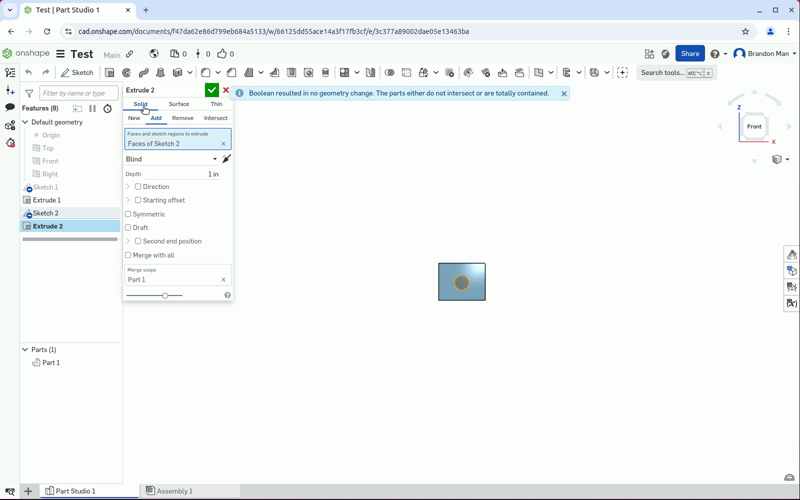
click(143, 106)
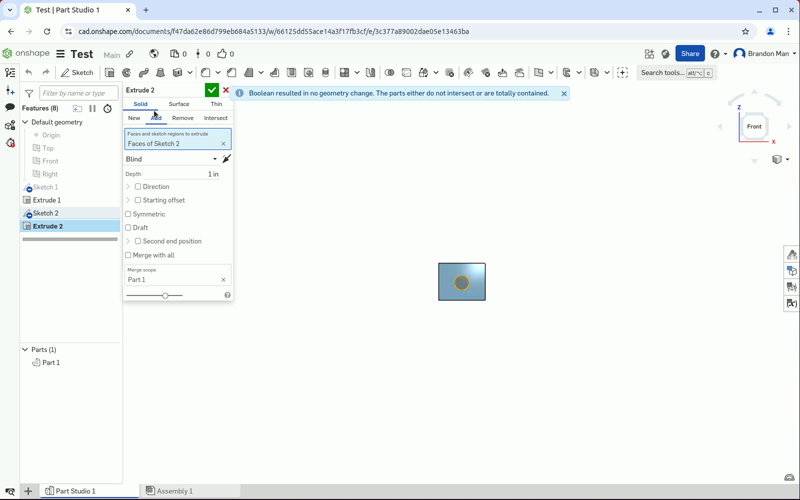
mouse_move(186, 120)
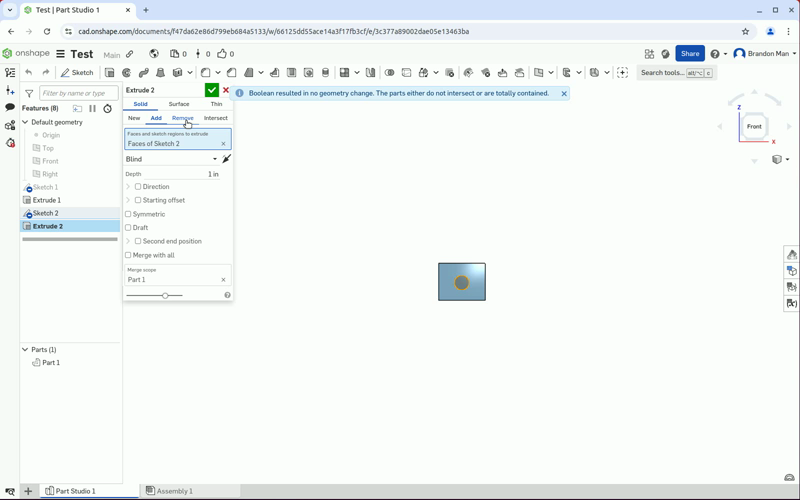
click(186, 120)
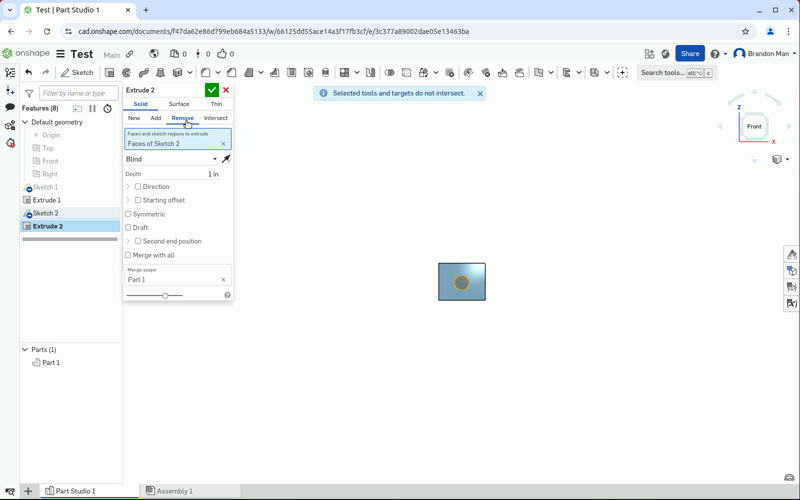
key(tab, 4)
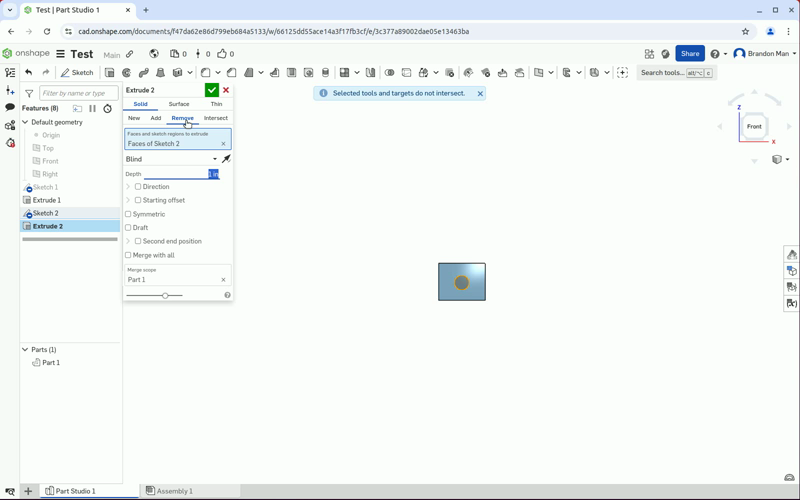
text(-1.444)
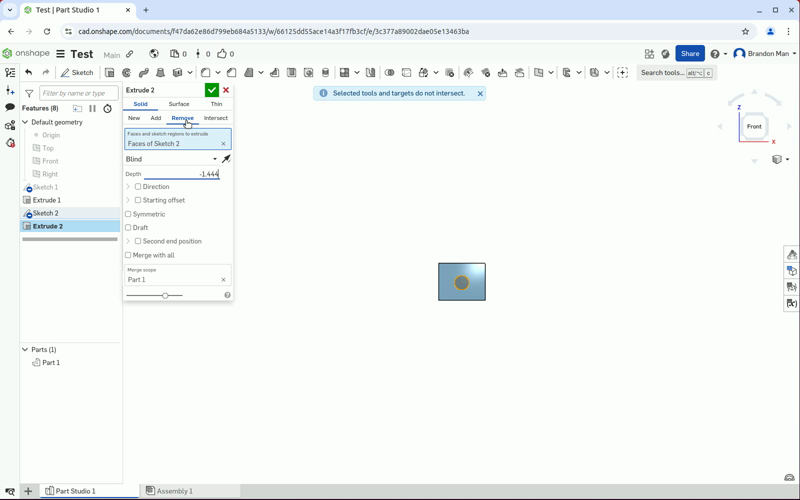
key(tab, 6)
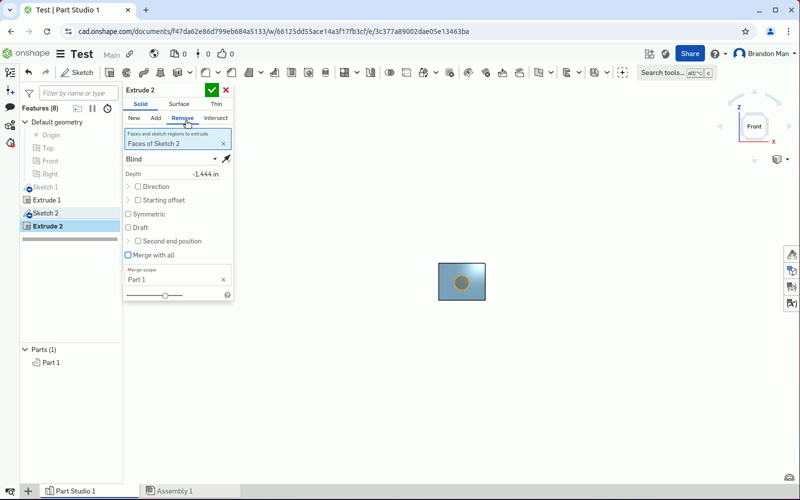
key(space)
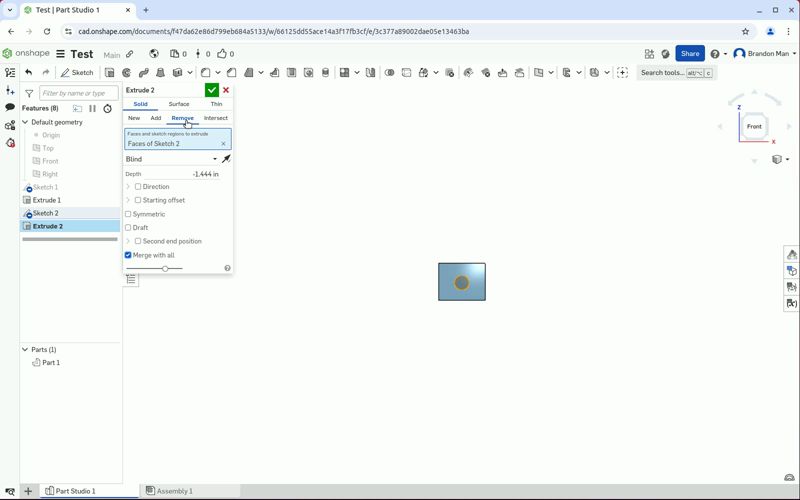
key(enter)
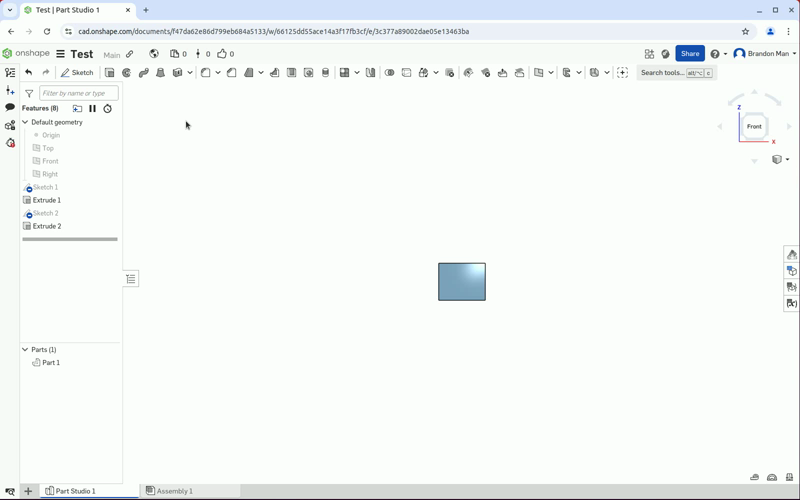
key(shift+h)
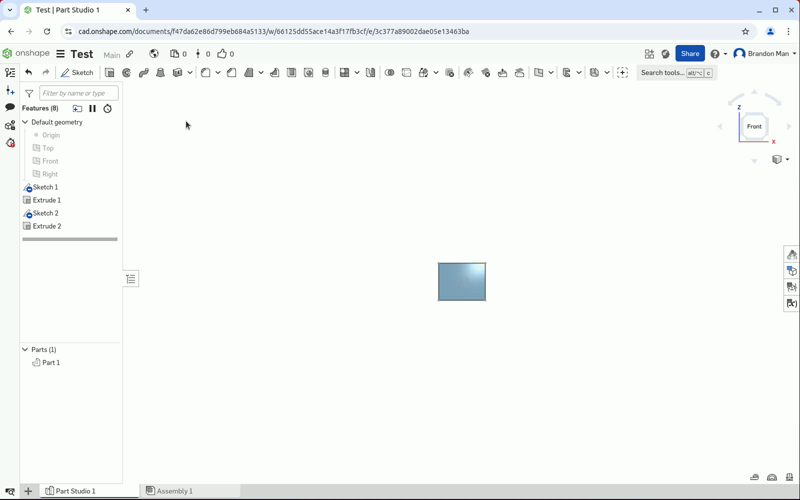
key(shift+h)
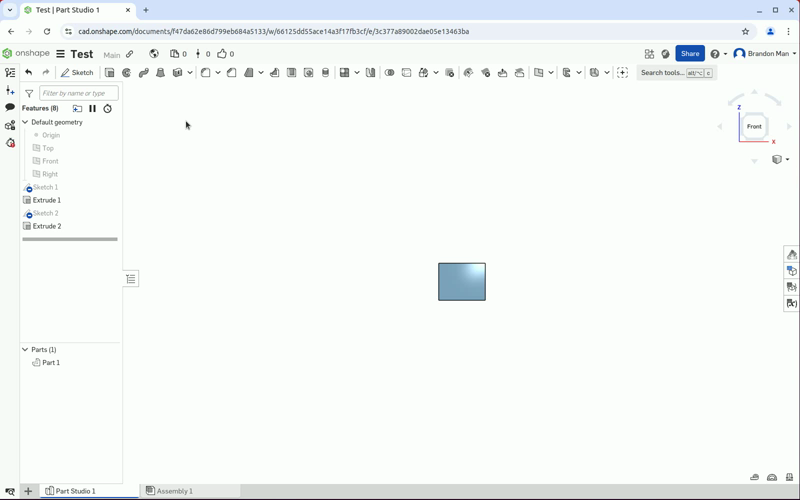
mouse_move(73, 189)
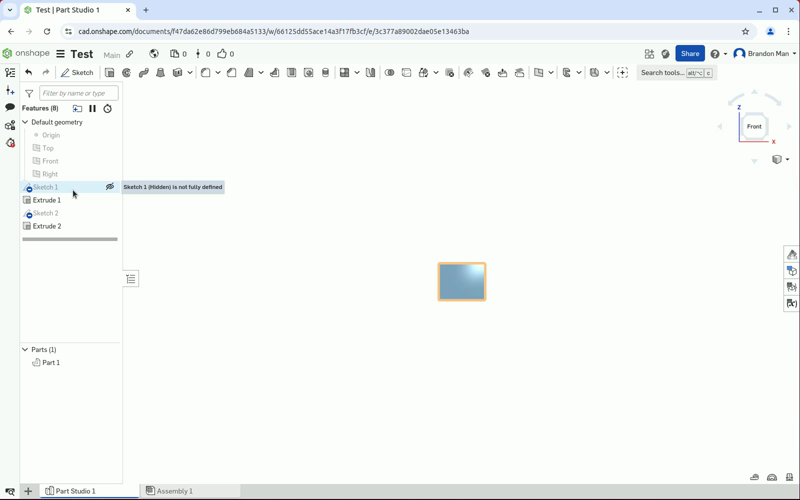
click(73, 189)
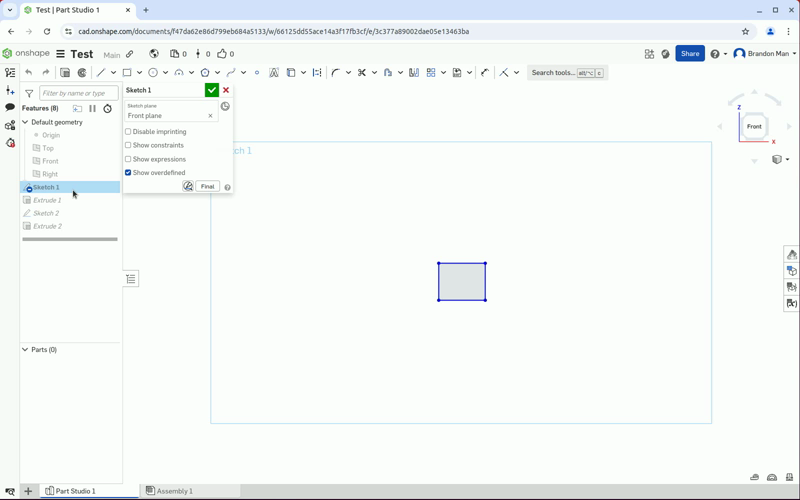
mouse_move(229, 92)
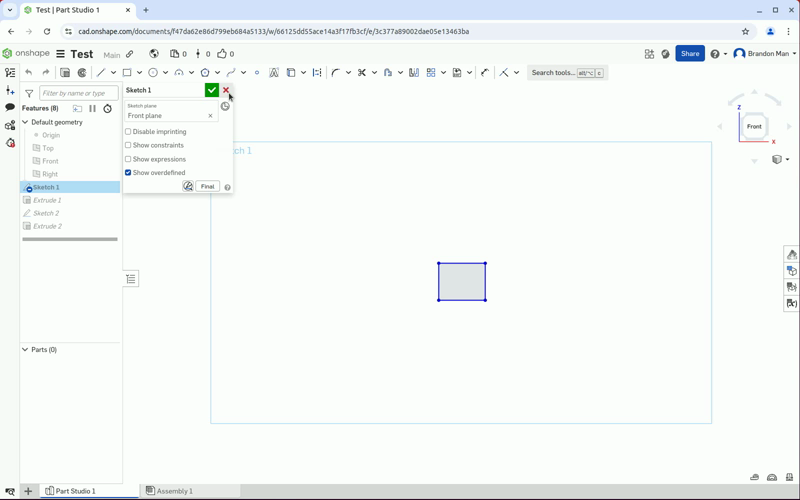
click(229, 92)
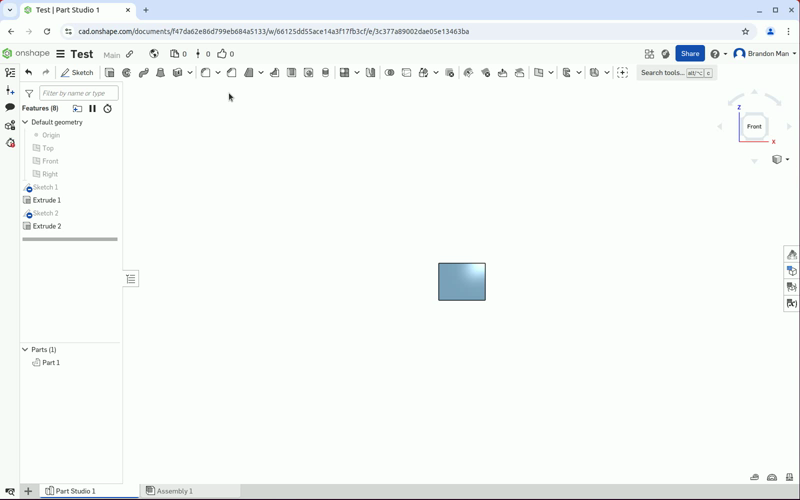
mouse_move(541, 75)
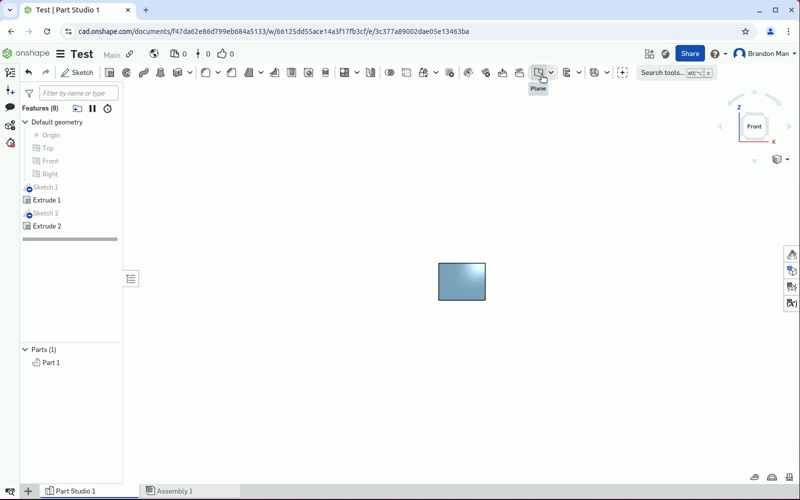
click(541, 75)
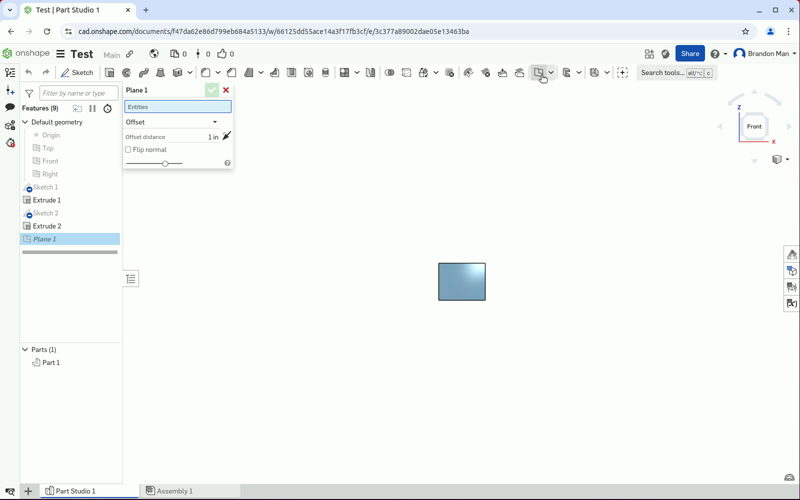
mouse_move(73, 163)
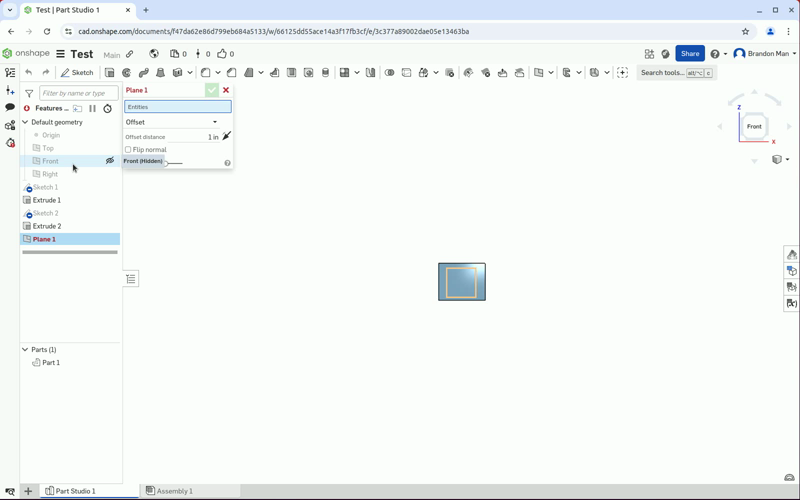
click(73, 163)
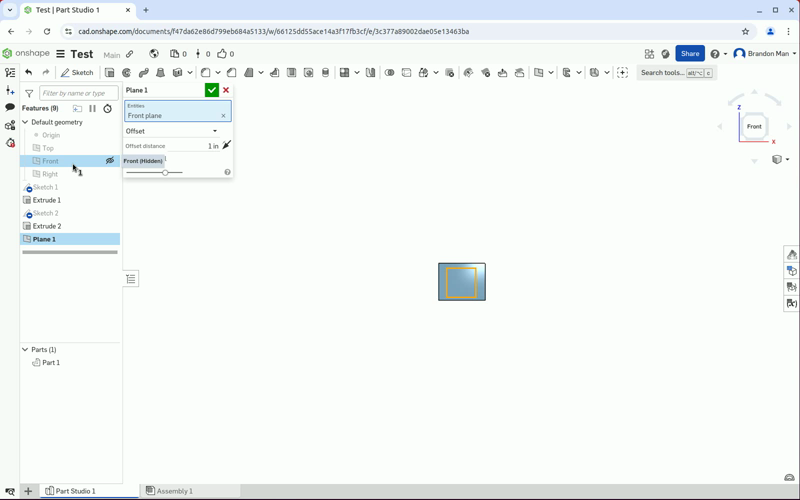
key(tab, 2)
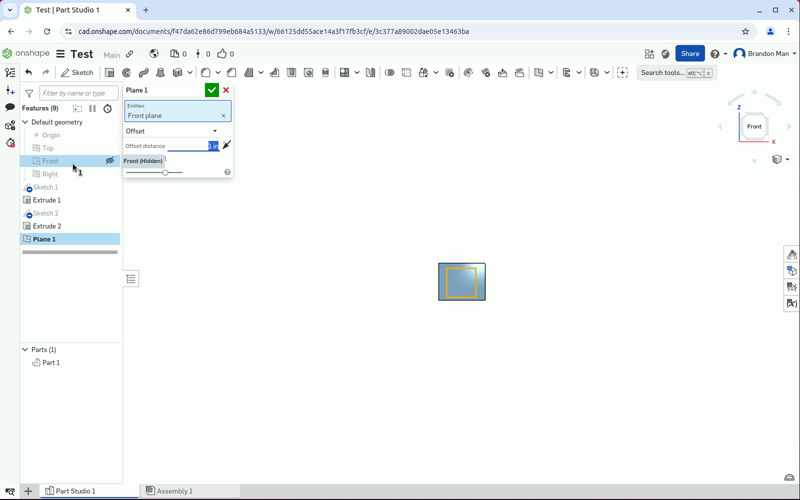
text(2.65)
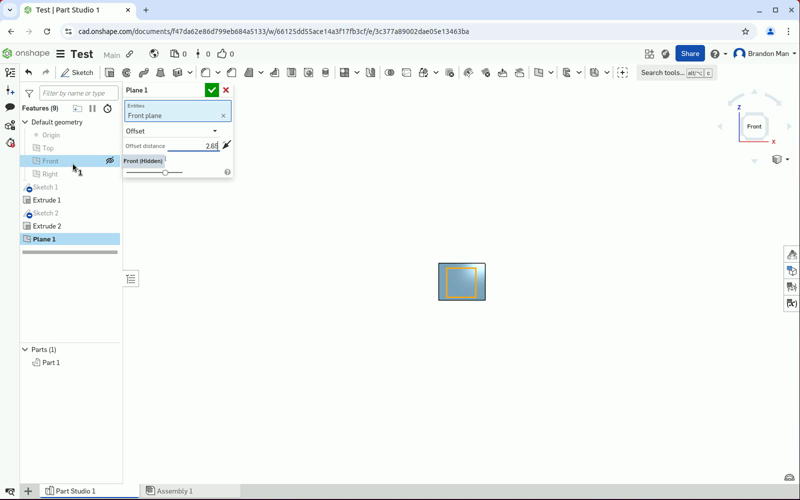
key(enter, 2)
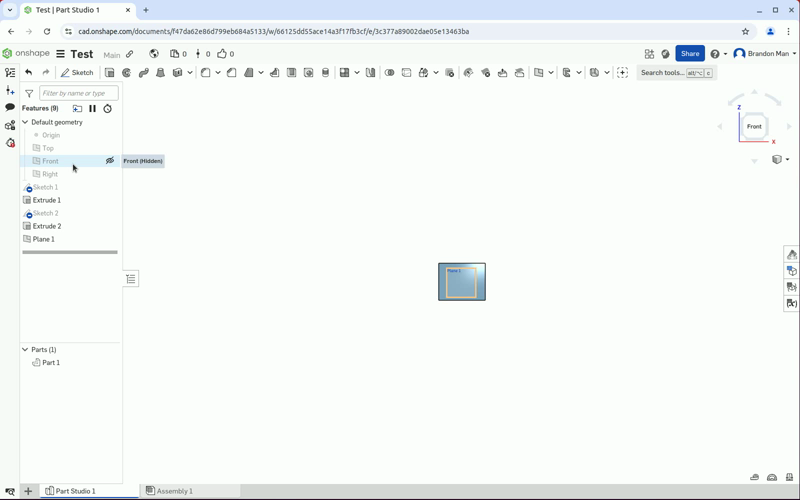
key(shift+s)
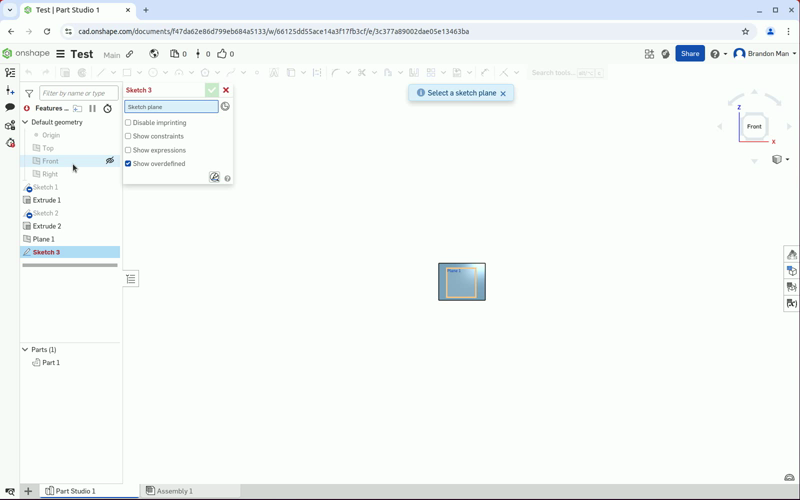
mouse_move(73, 241)
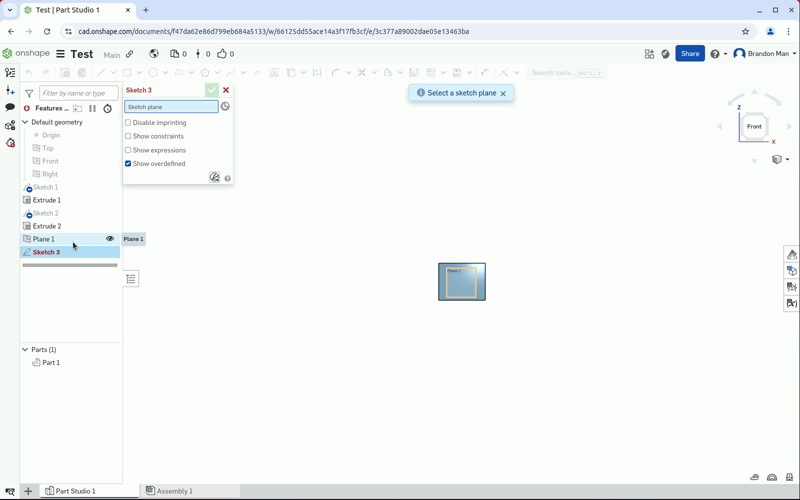
click(73, 241)
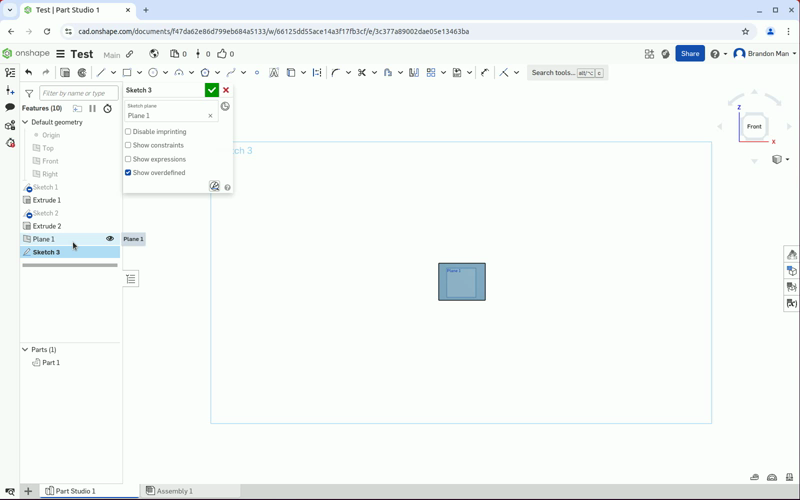
mouse_move(73, 352)
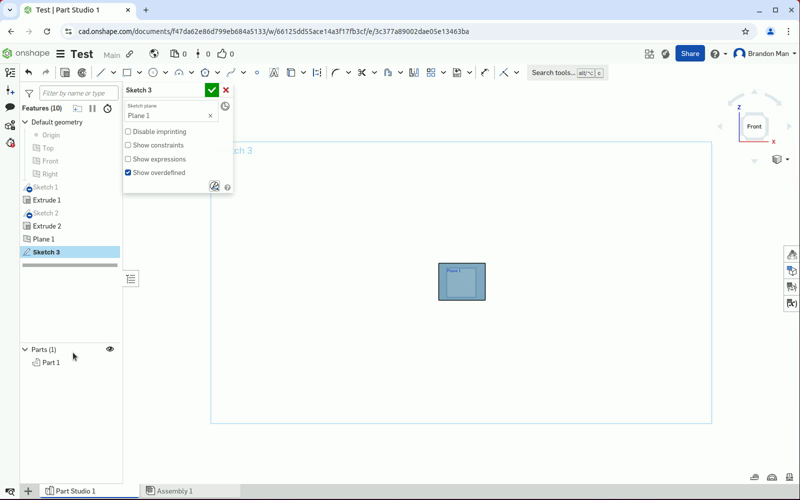
key(y)
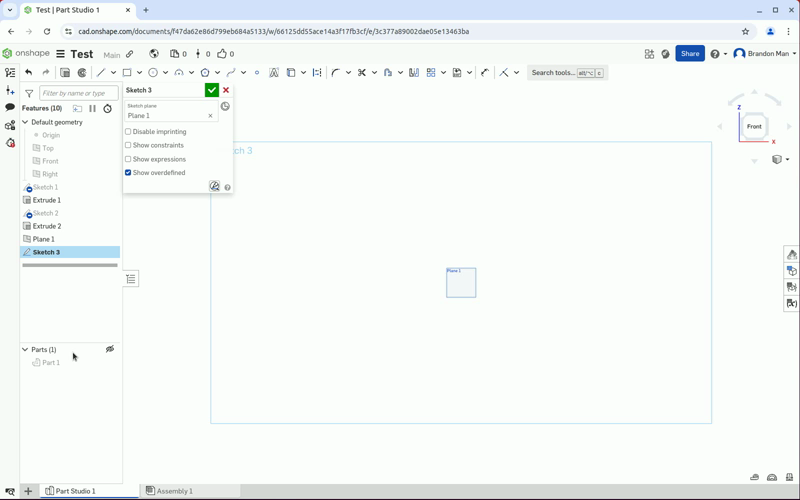
key(l)
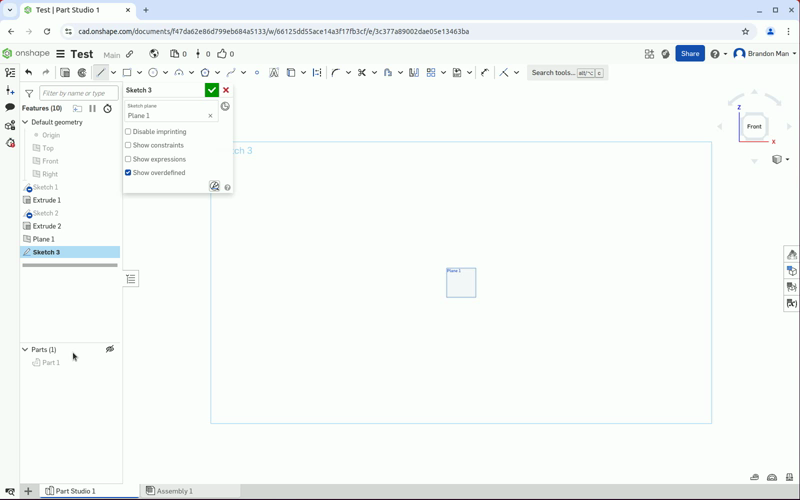
key_down(shift)
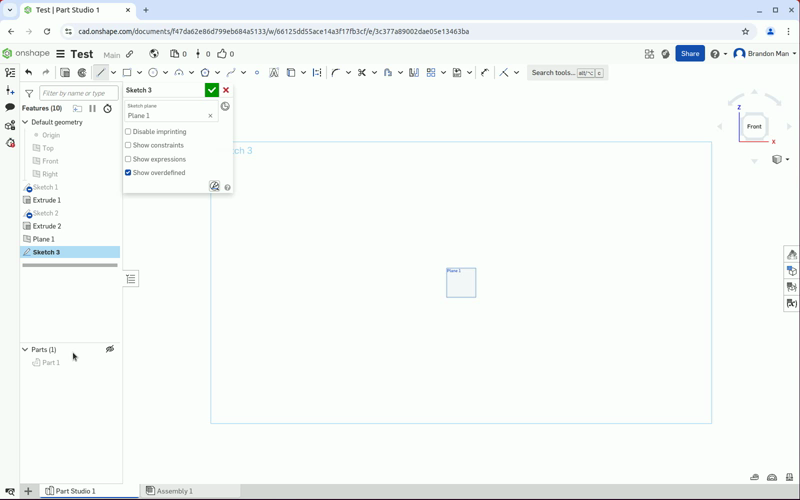
mouse_move(456, 279)
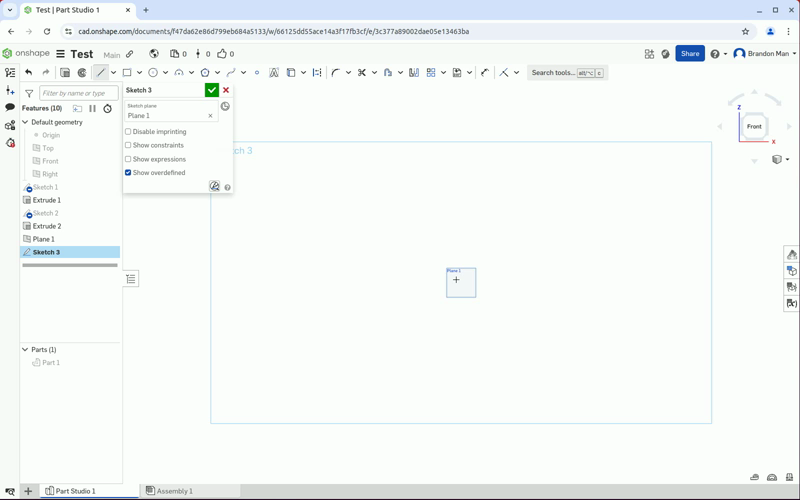
click(456, 279)
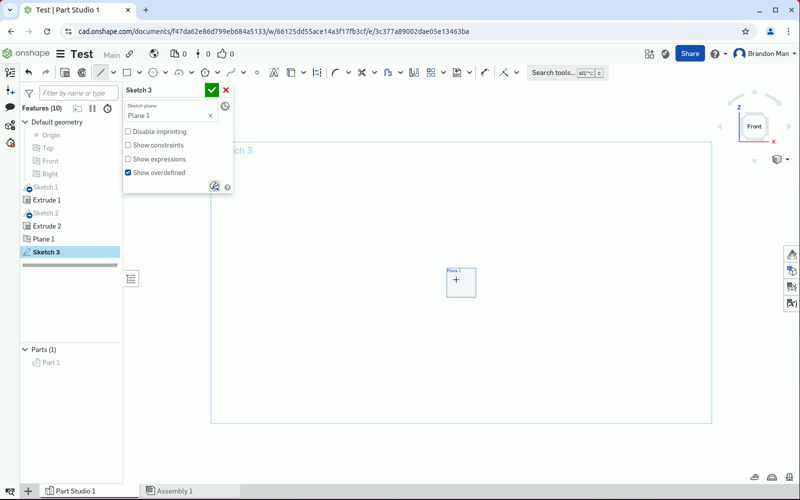
key_up(shift)
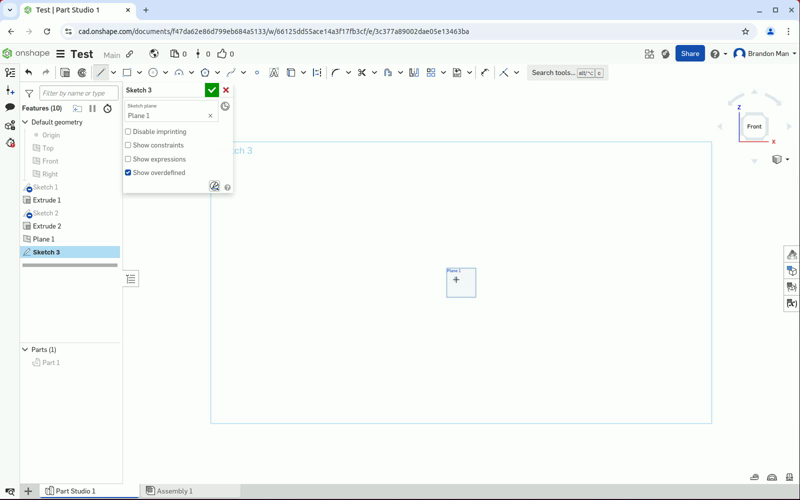
key_down(shift)
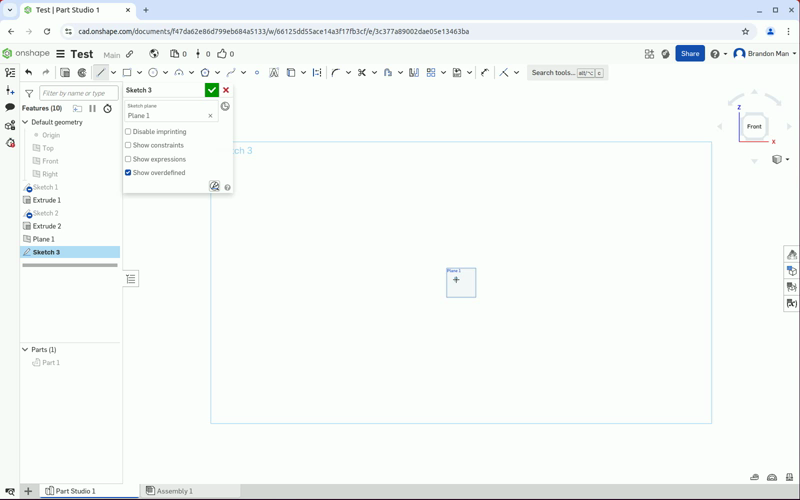
mouse_move(486, 279)
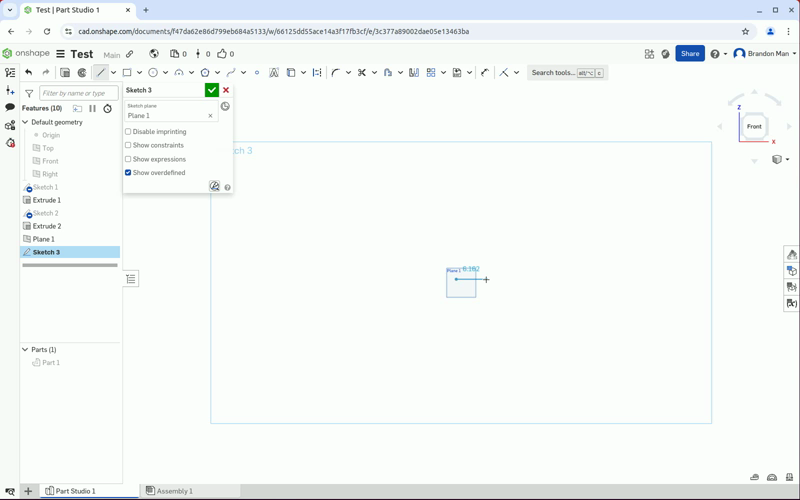
mouse_move(466, 279)
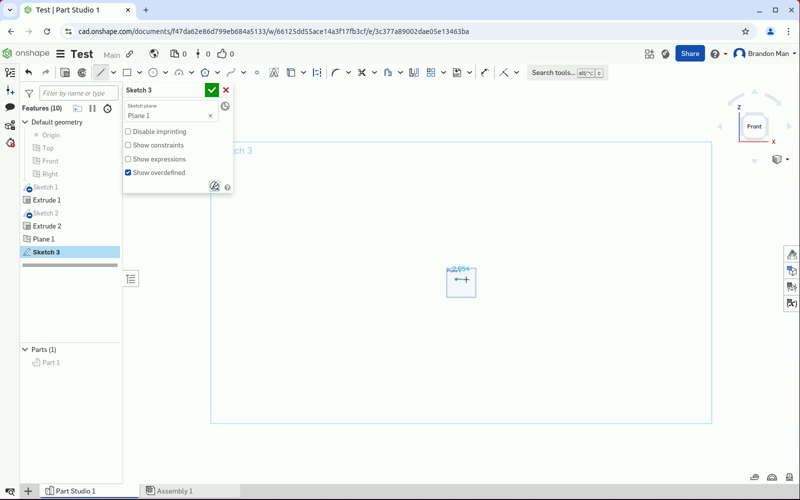
click(466, 279)
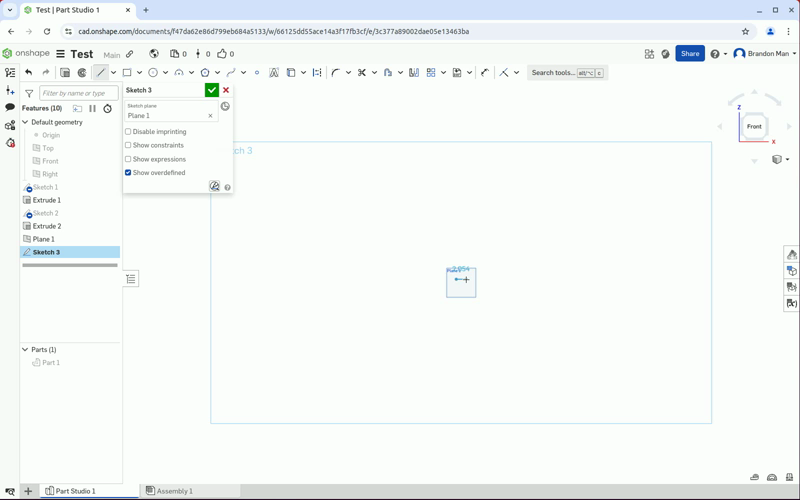
key_up(shift)
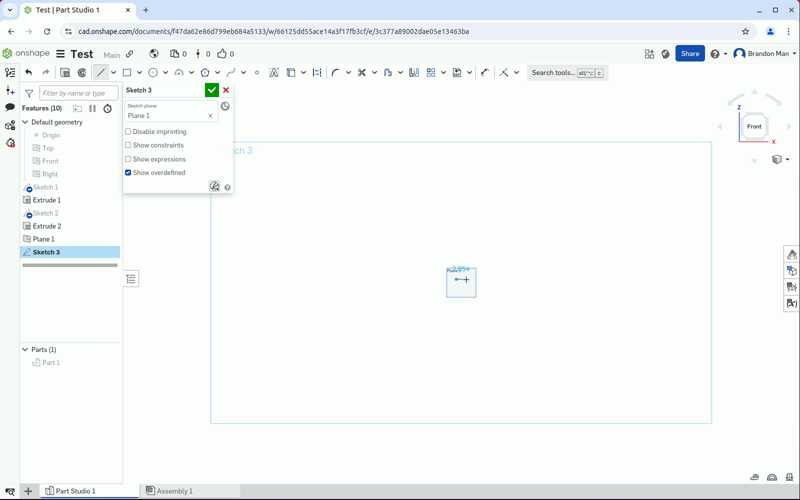
key_down(shift)
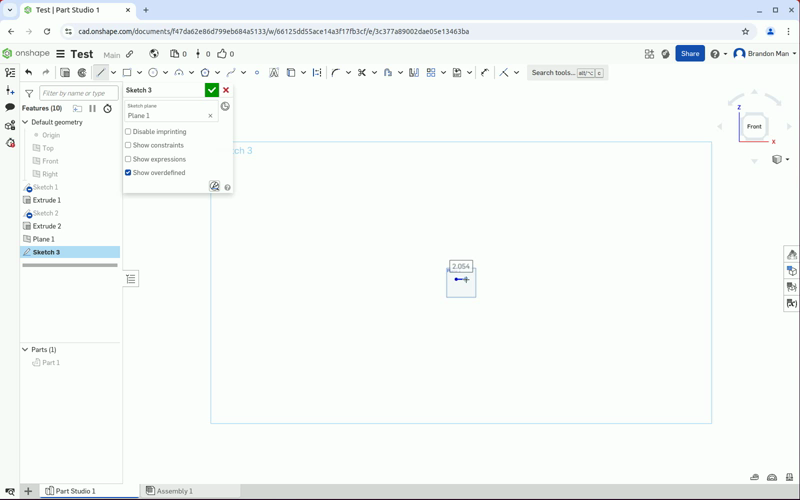
mouse_move(496, 279)
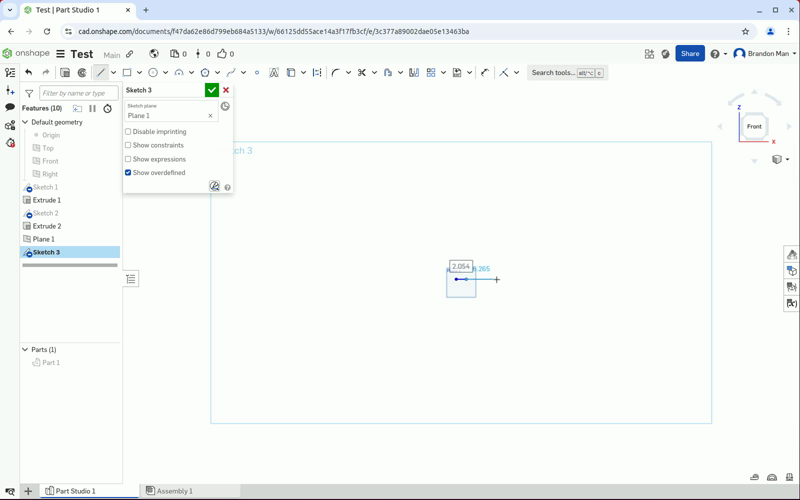
mouse_move(466, 269)
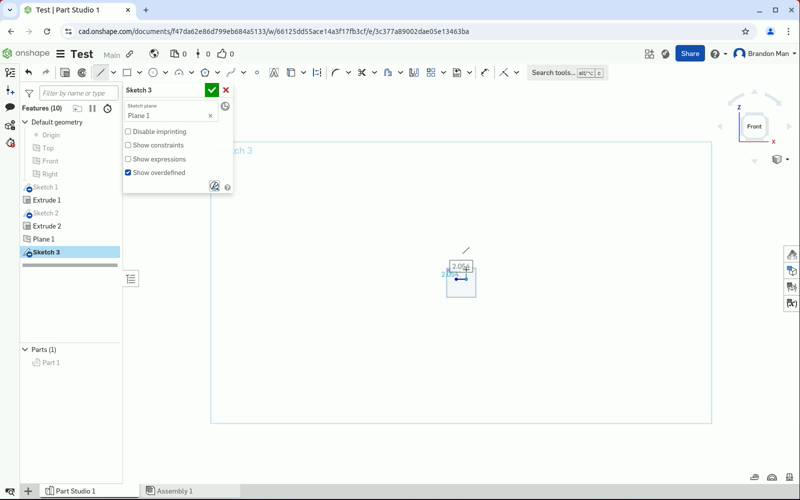
click(466, 269)
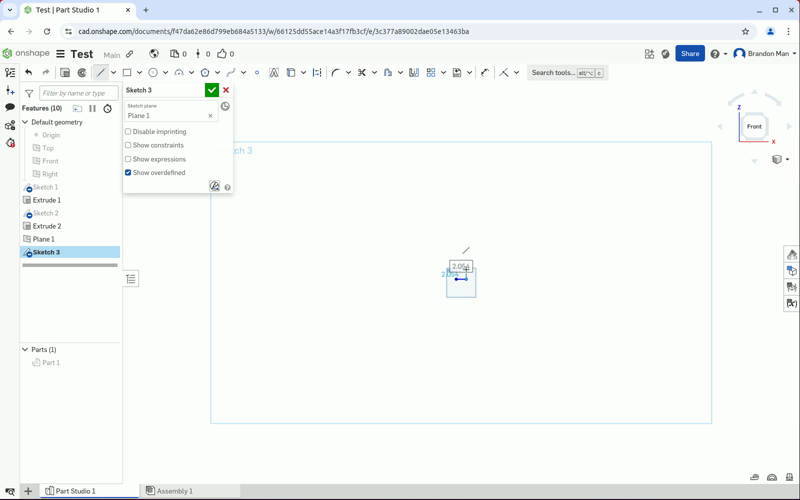
key_up(shift)
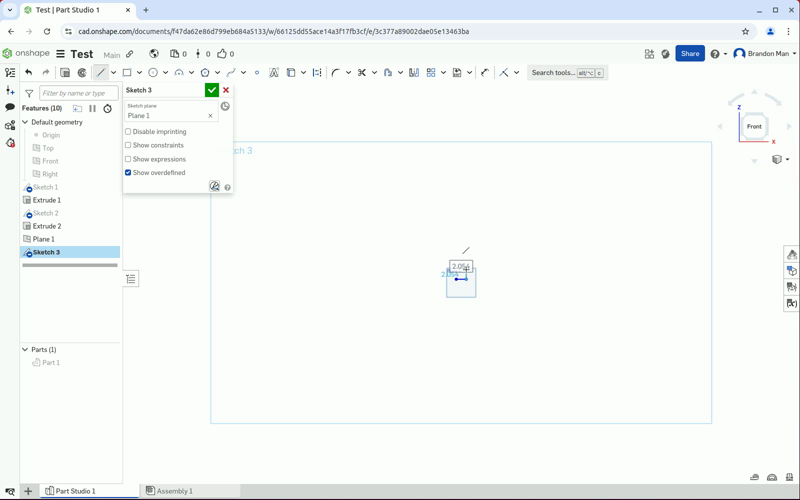
key_down(shift)
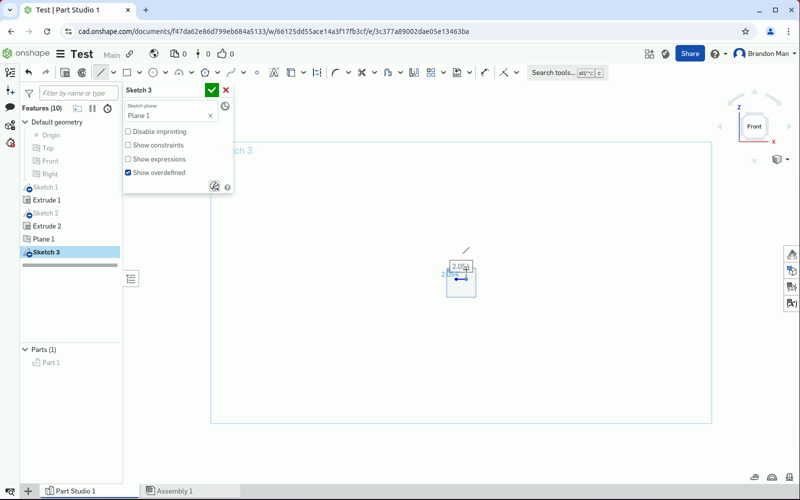
mouse_move(496, 269)
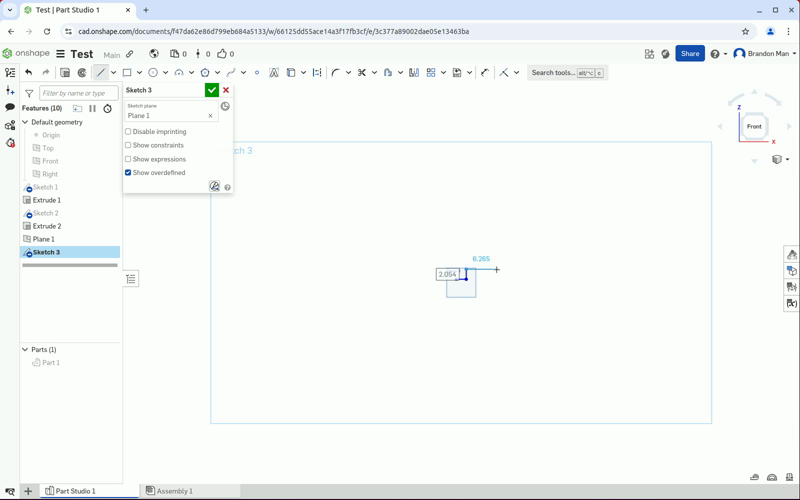
mouse_move(461, 269)
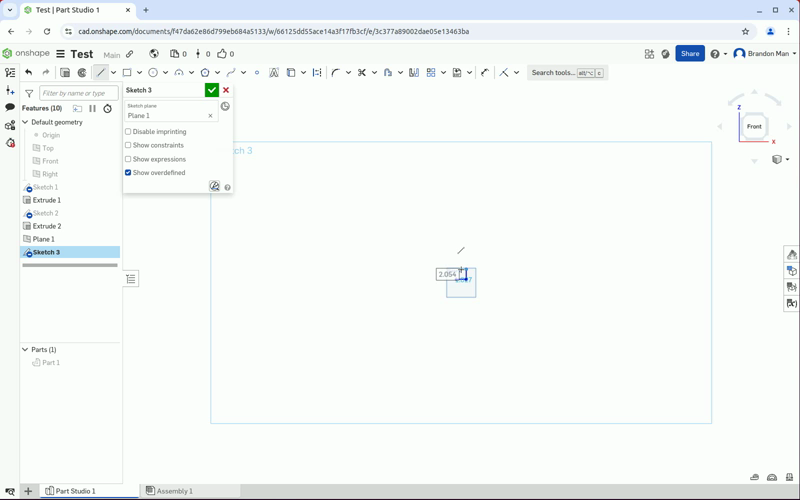
scroll(6)
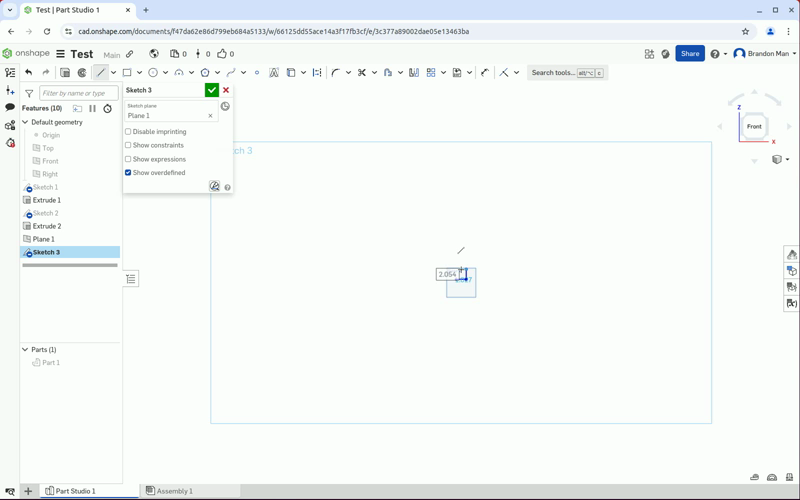
scroll(6)
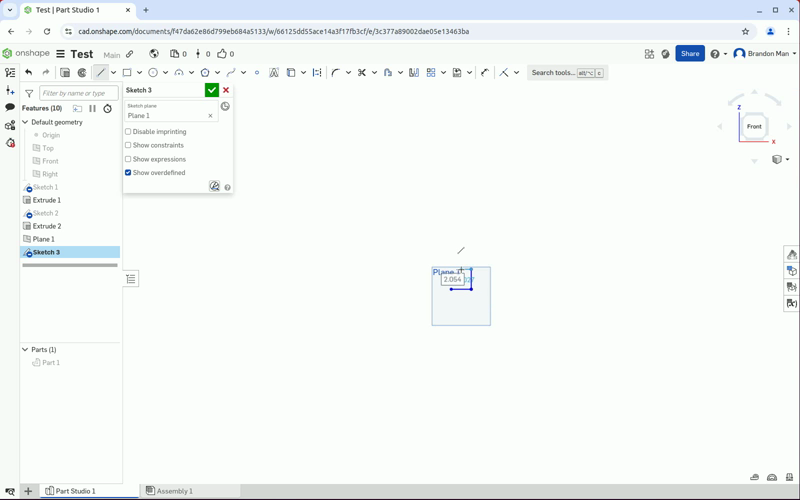
scroll(6)
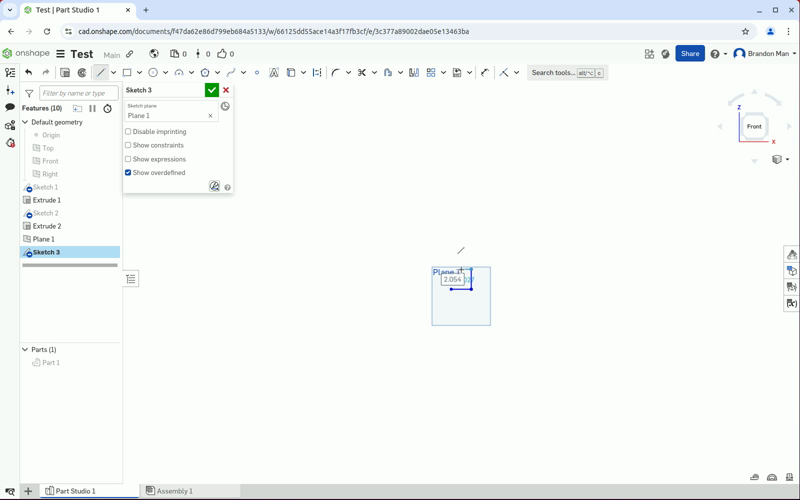
scroll(6)
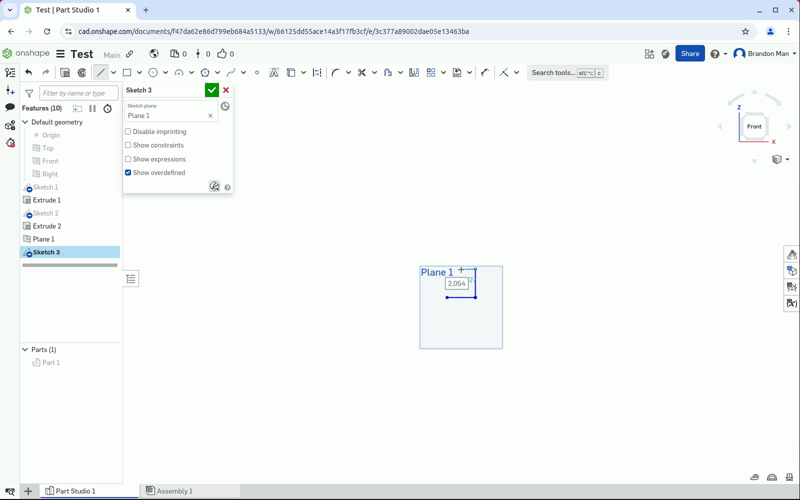
scroll(6)
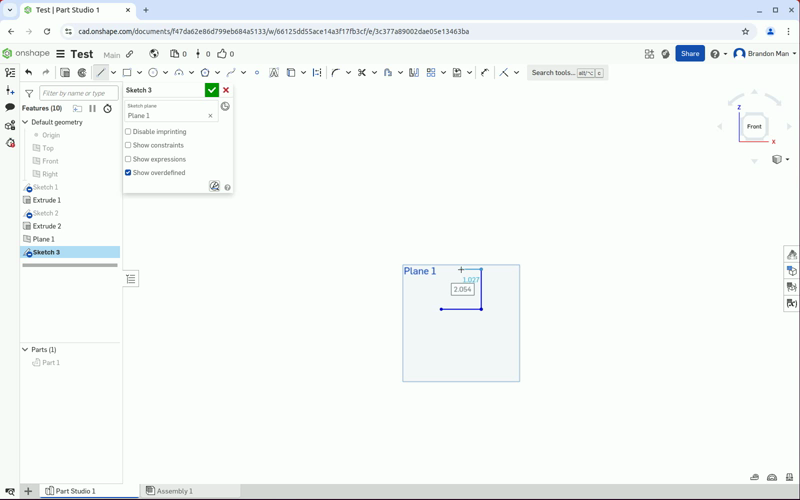
scroll(6)
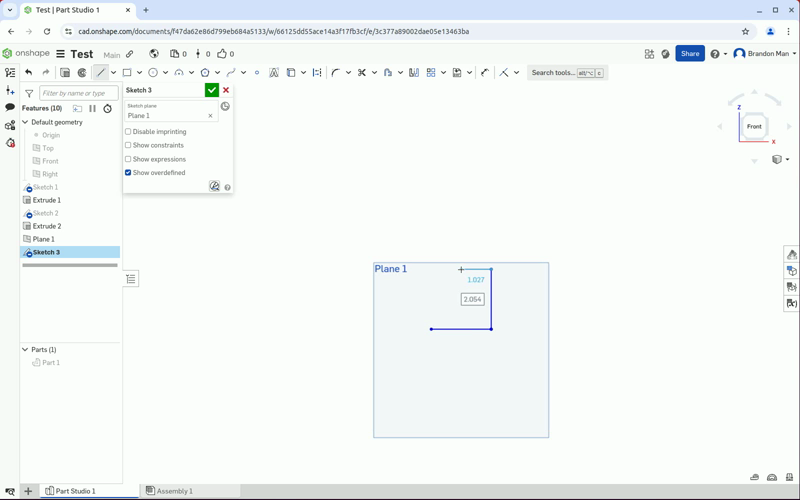
scroll(6)
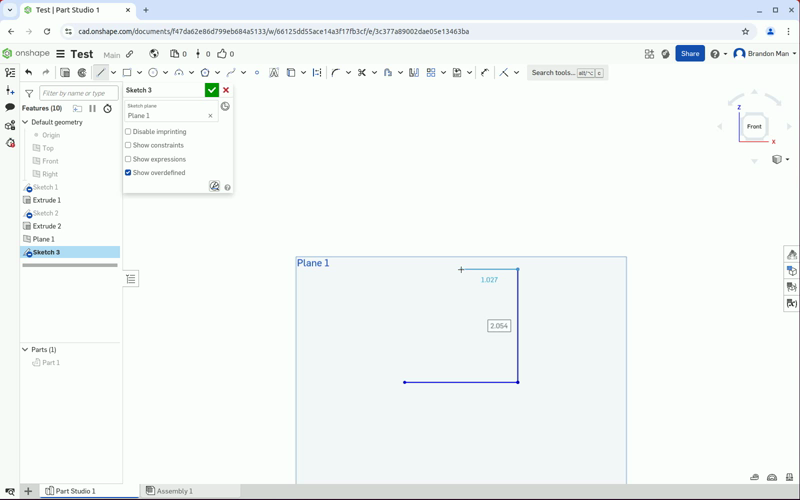
click(461, 269)
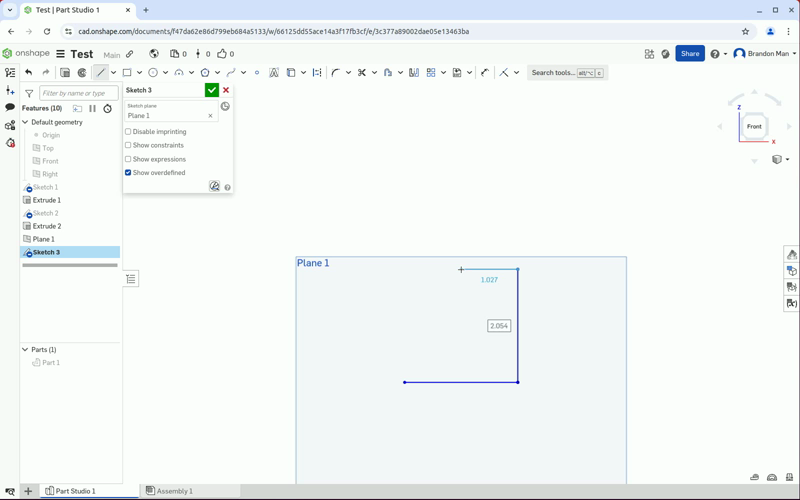
scroll(-6)
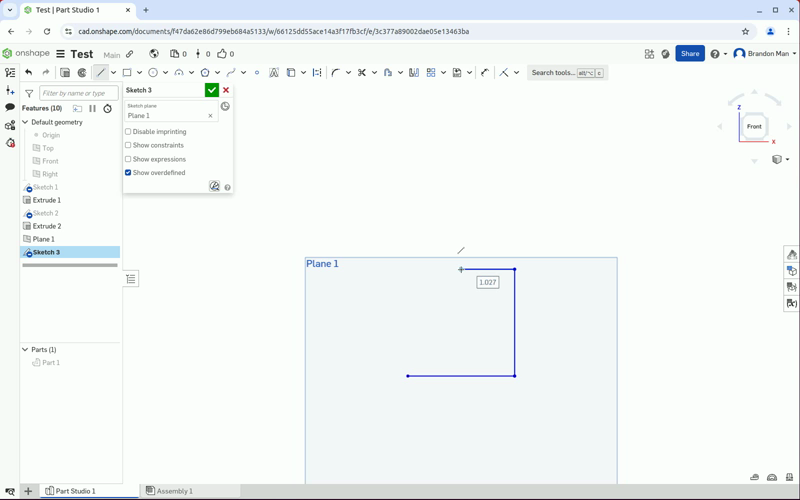
scroll(-6)
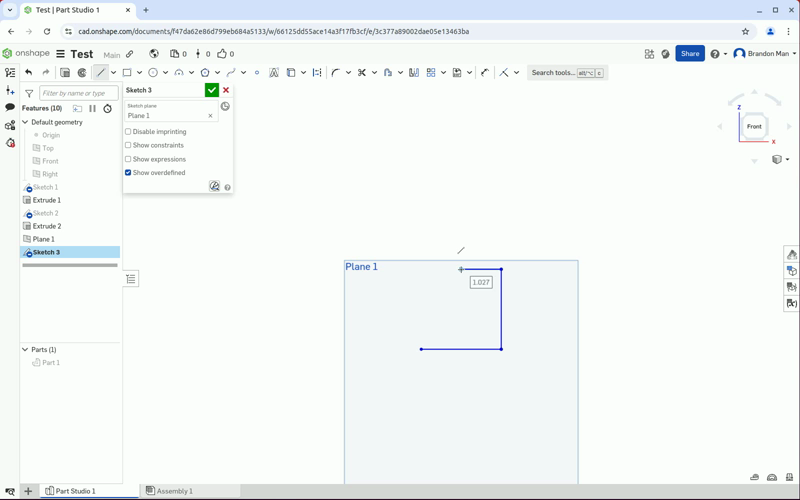
scroll(-6)
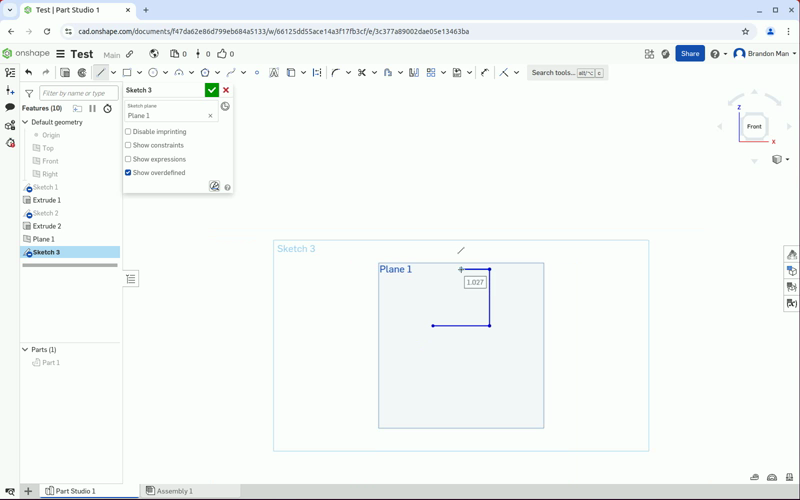
scroll(-6)
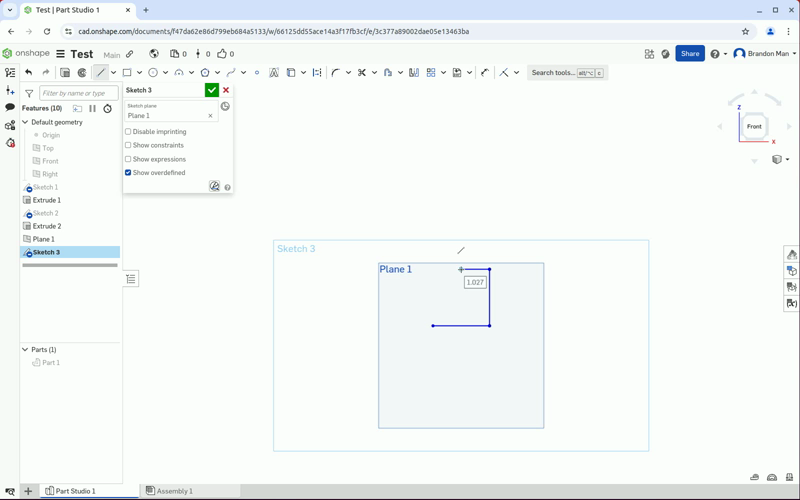
scroll(-6)
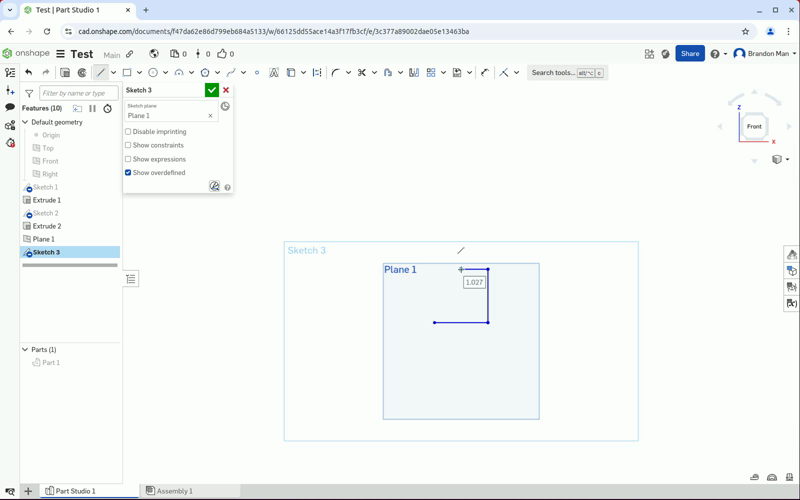
scroll(-6)
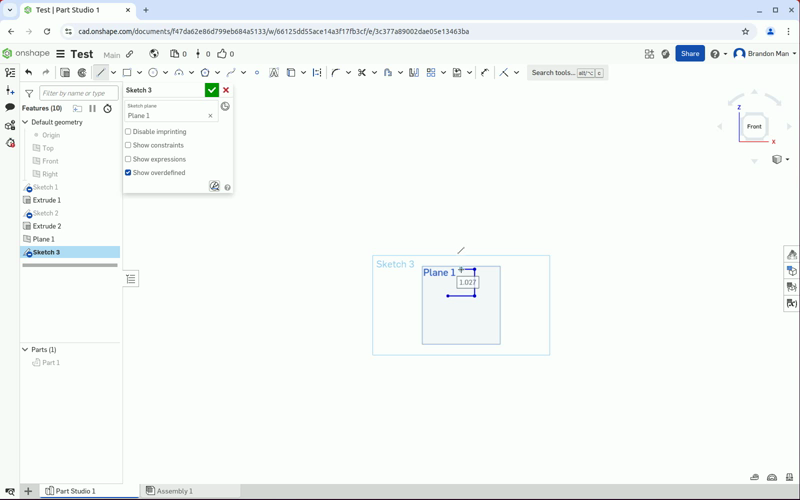
scroll(-6)
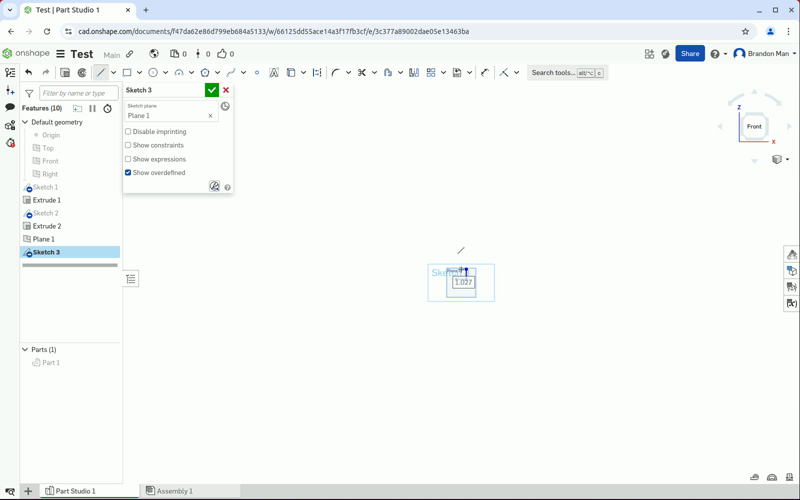
key_up(shift)
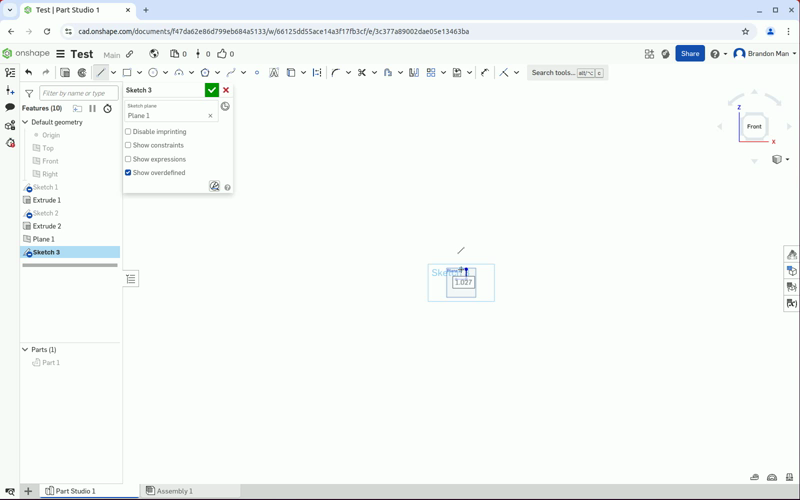
key_down(shift)
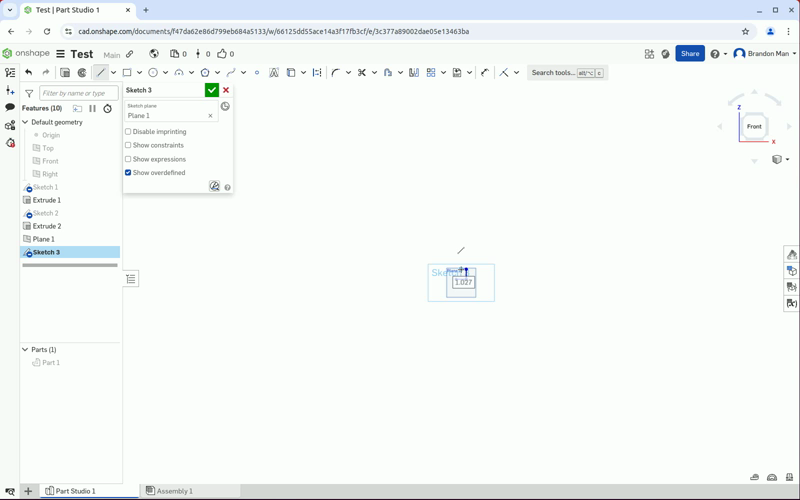
mouse_move(491, 269)
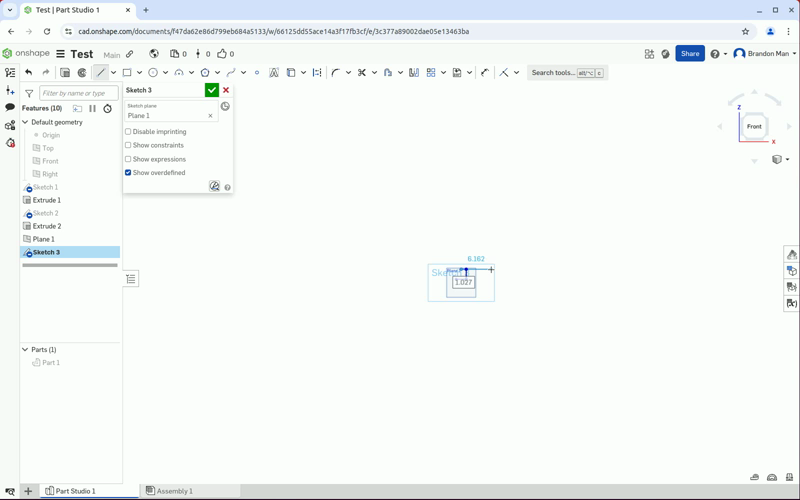
mouse_move(456, 269)
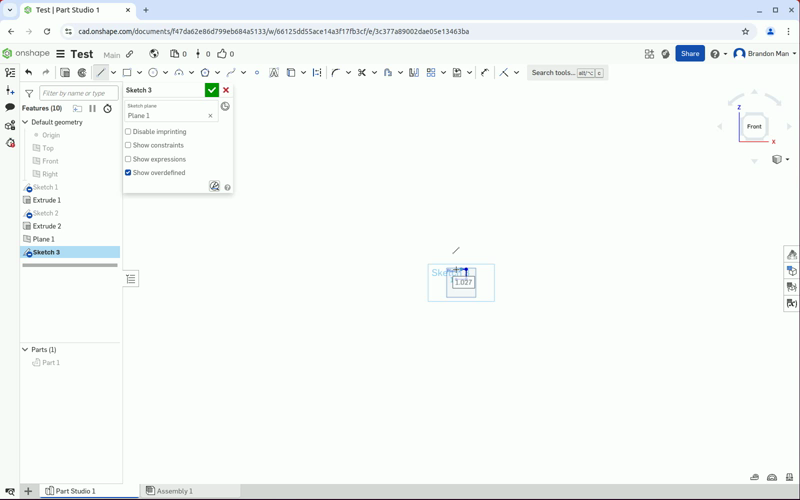
scroll(6)
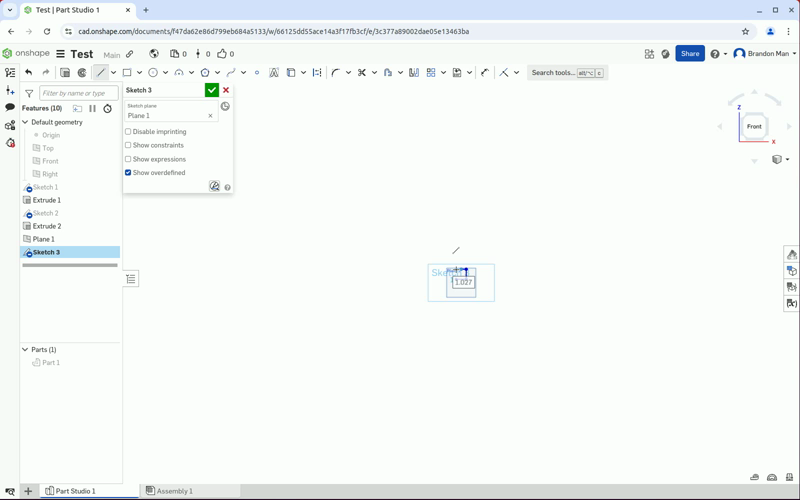
scroll(6)
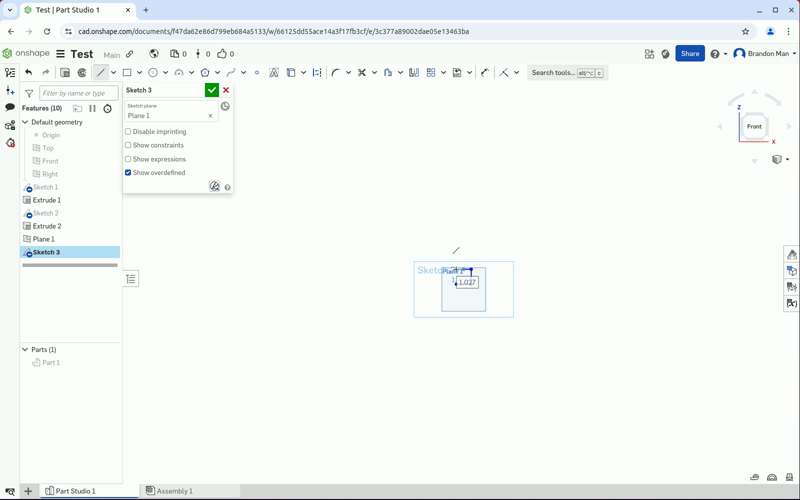
scroll(6)
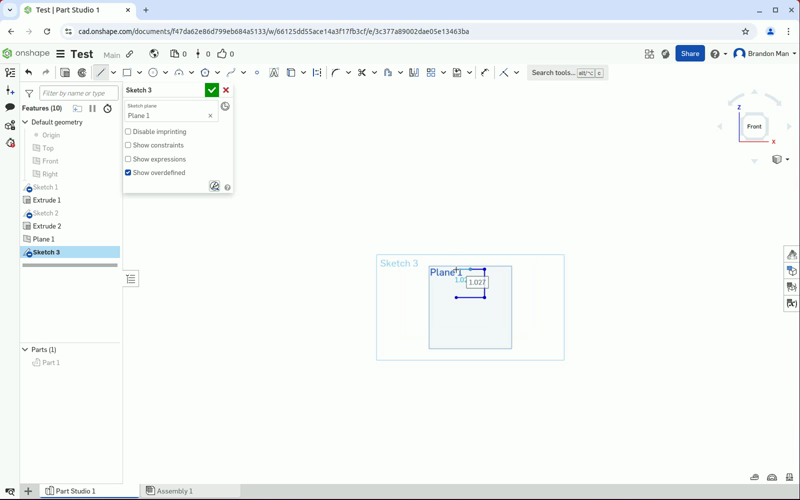
scroll(6)
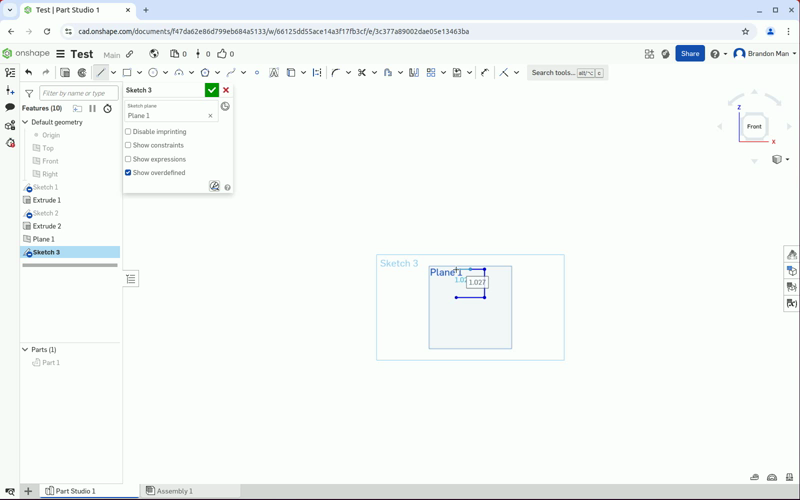
scroll(6)
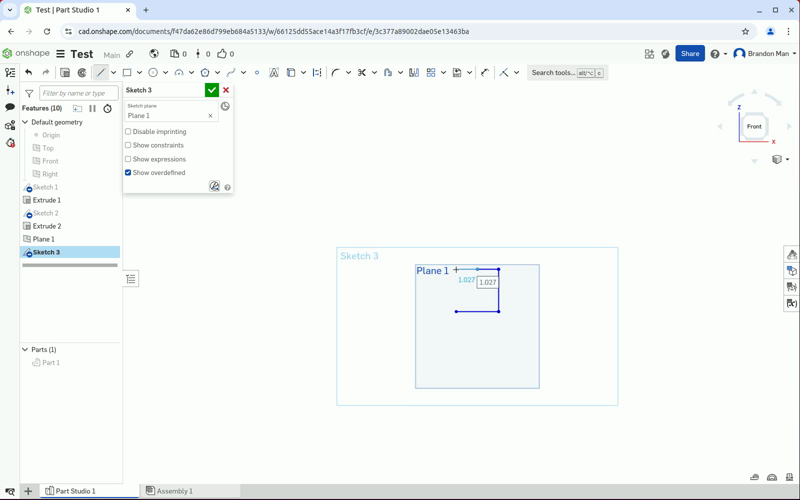
scroll(6)
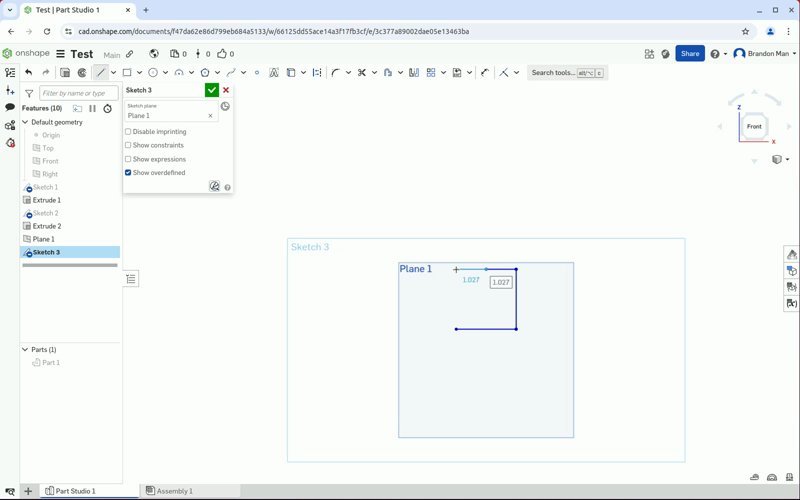
scroll(6)
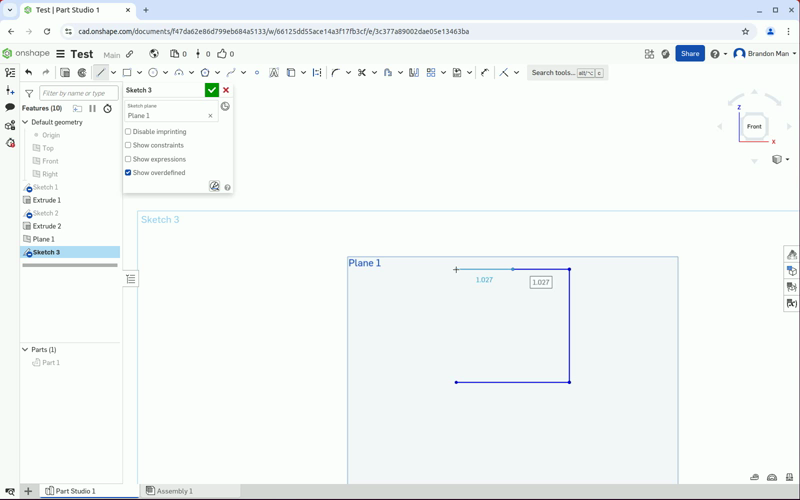
click(456, 269)
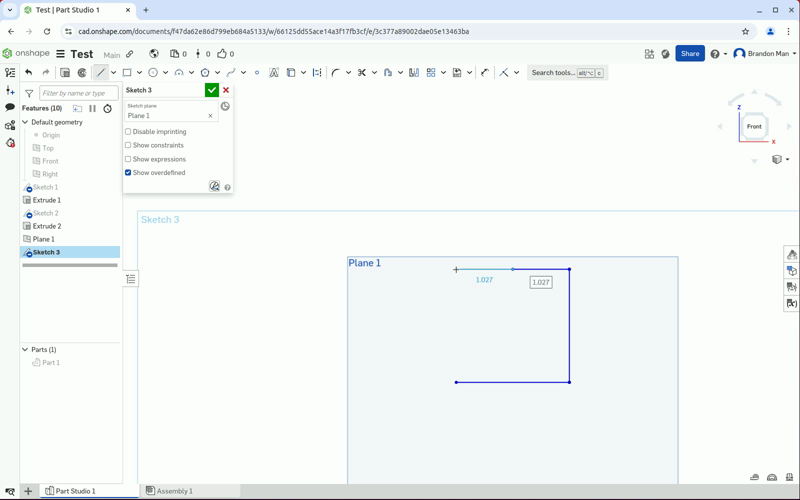
scroll(-6)
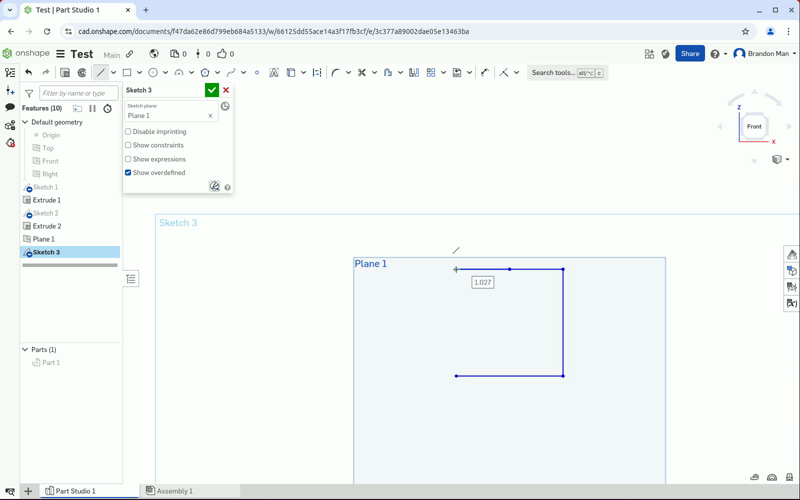
scroll(-6)
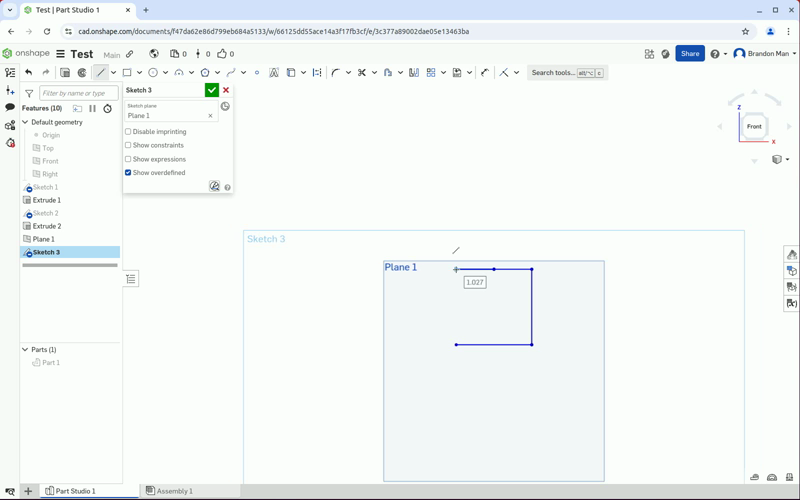
scroll(-6)
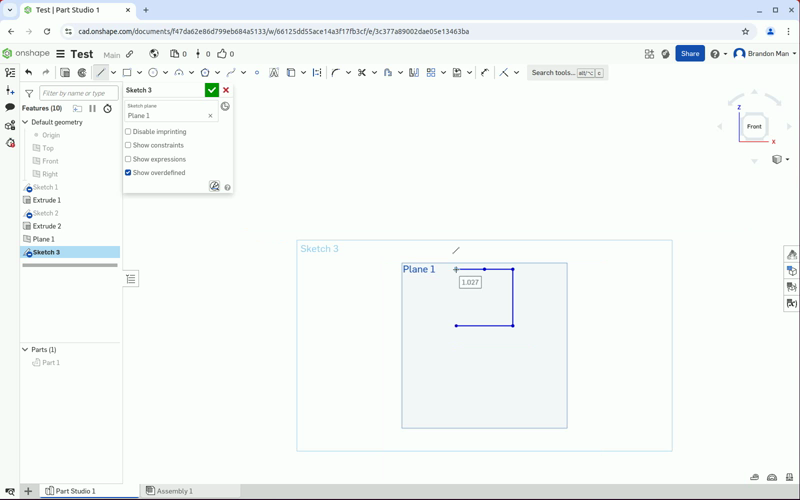
scroll(-6)
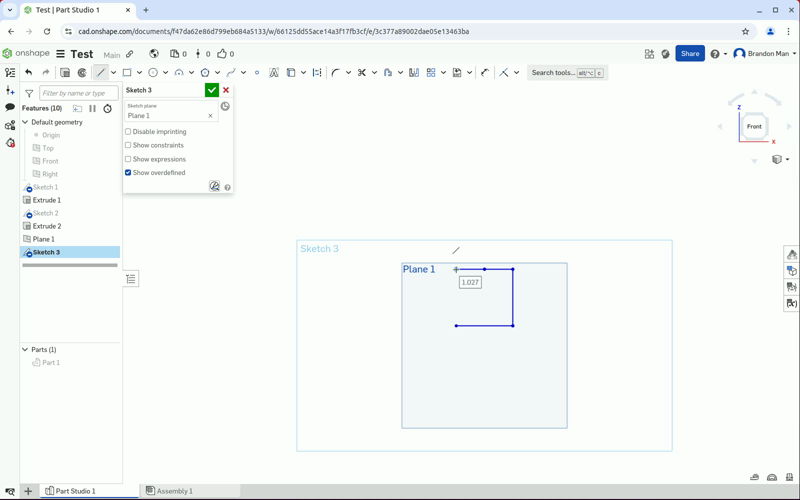
scroll(-6)
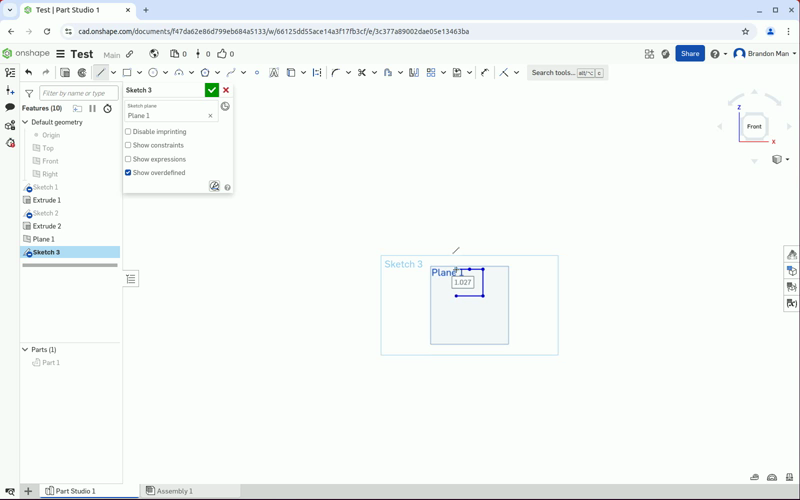
scroll(-6)
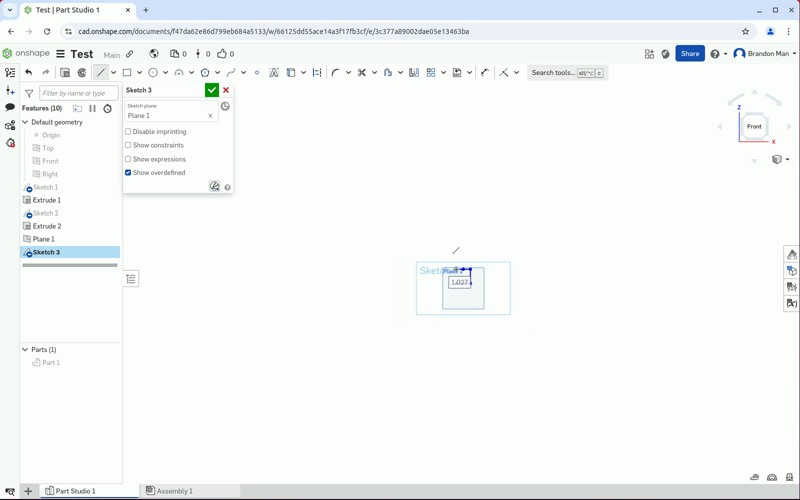
scroll(-6)
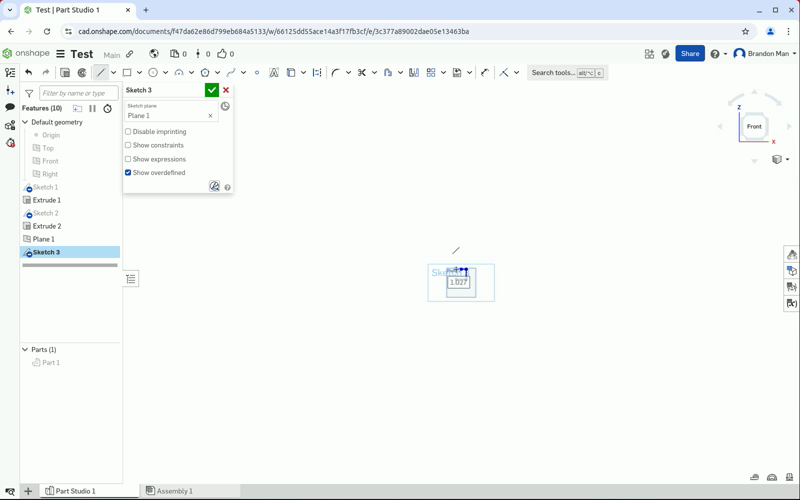
key_up(shift)
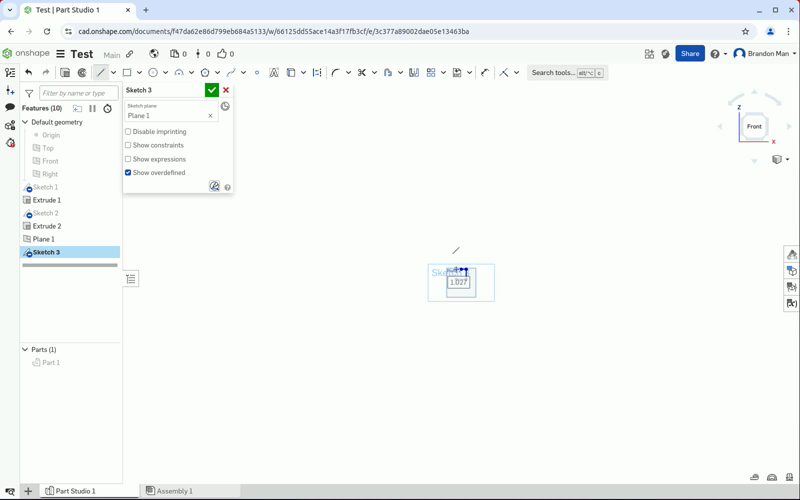
mouse_move(486, 269)
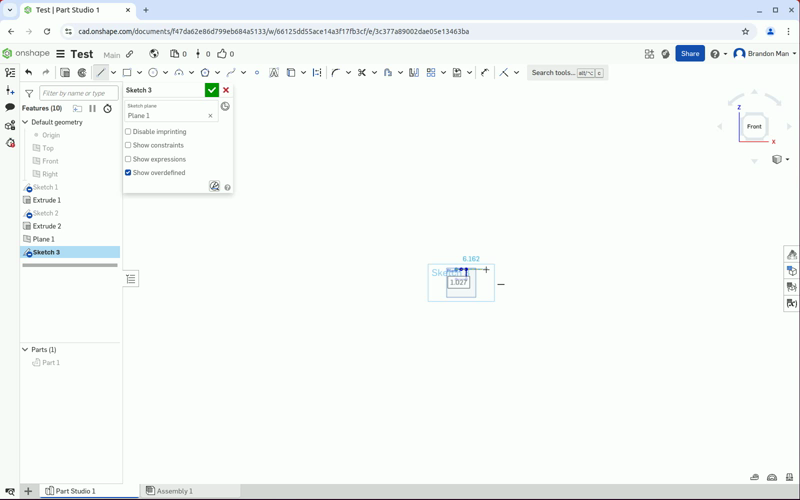
key_down(shift)
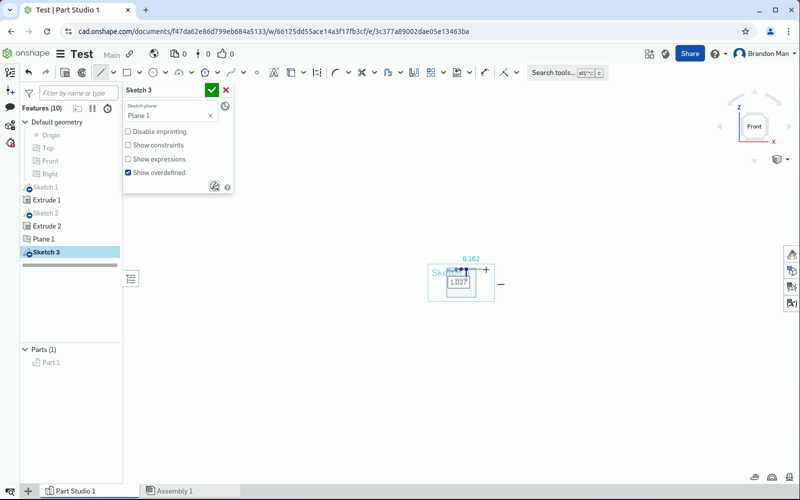
mouse_move(456, 279)
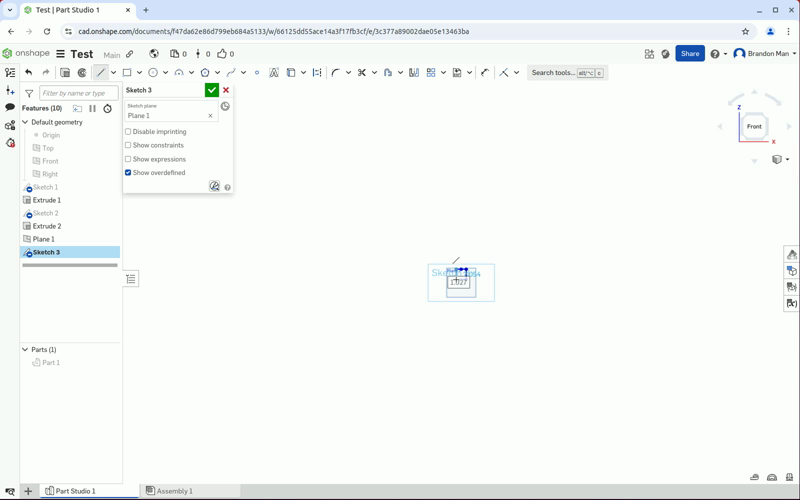
key_up(shift)
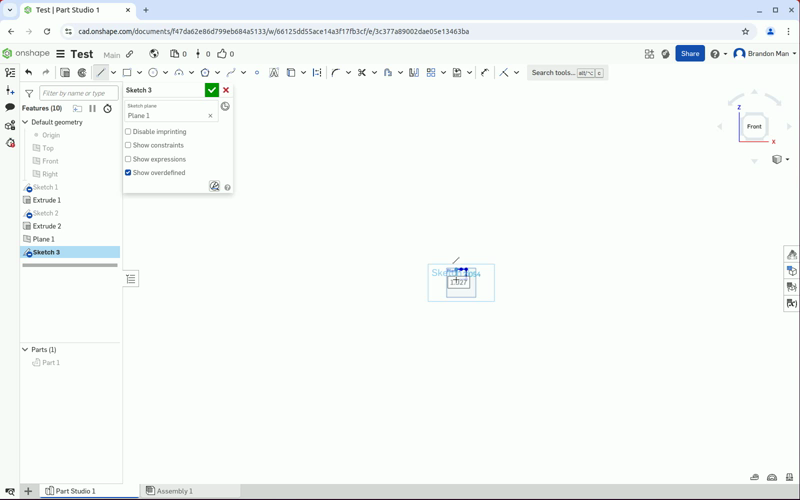
click(456, 279)
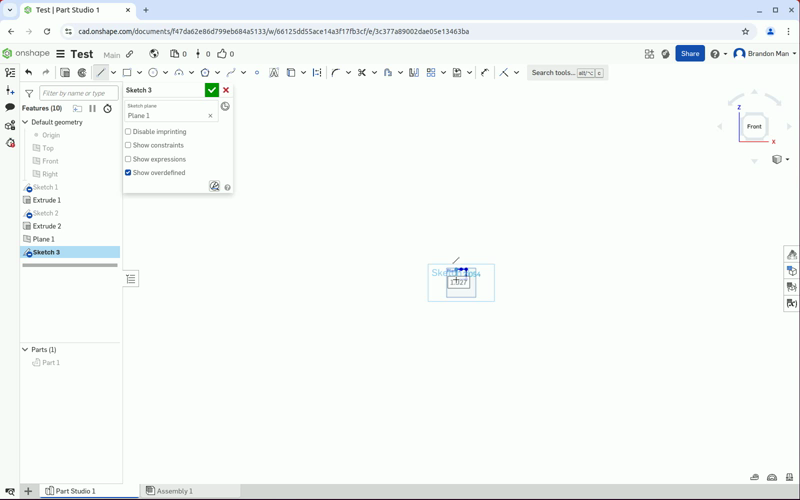
key(esc)
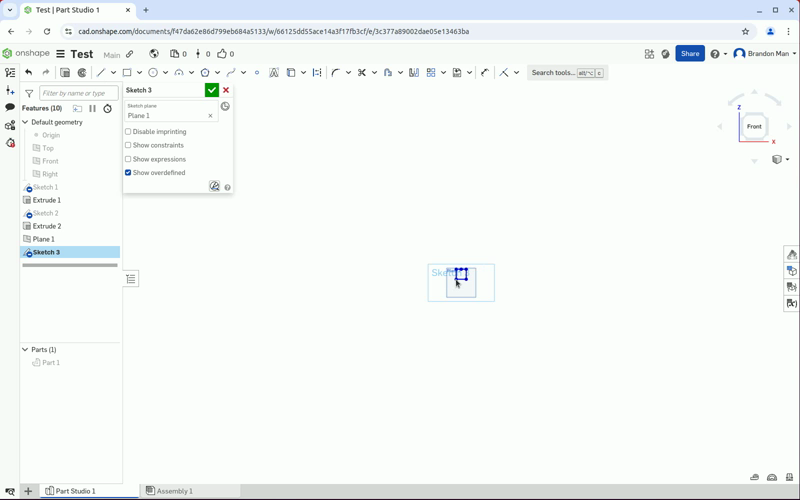
mouse_move(466, 269)
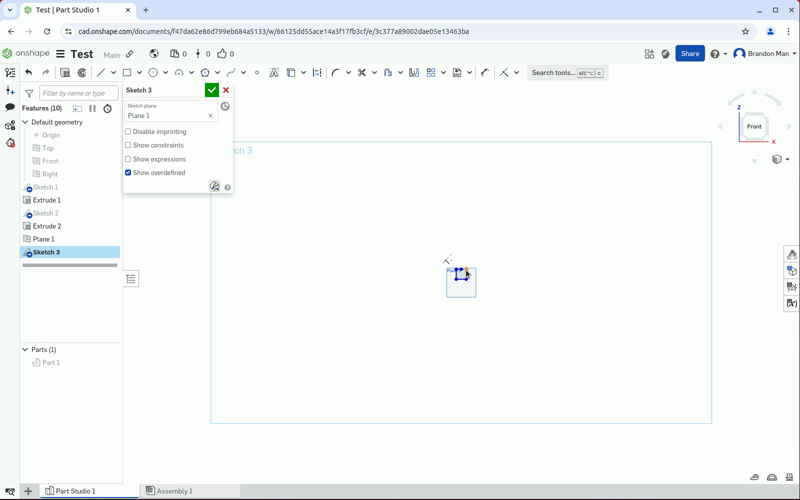
scroll(6)
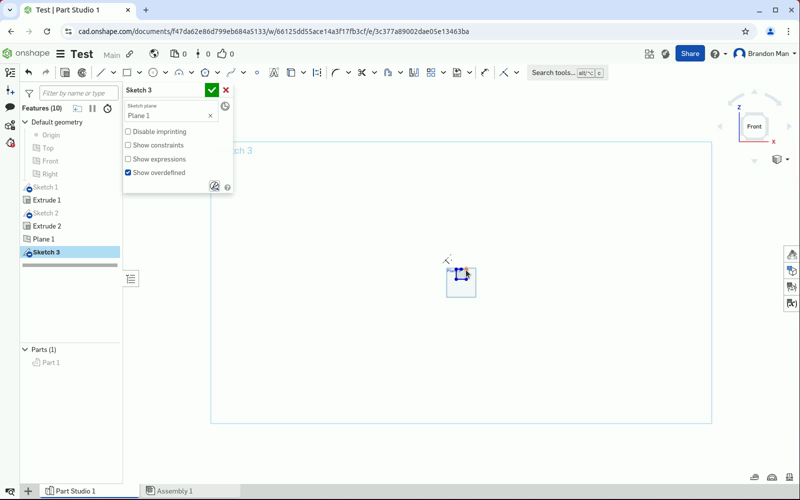
scroll(6)
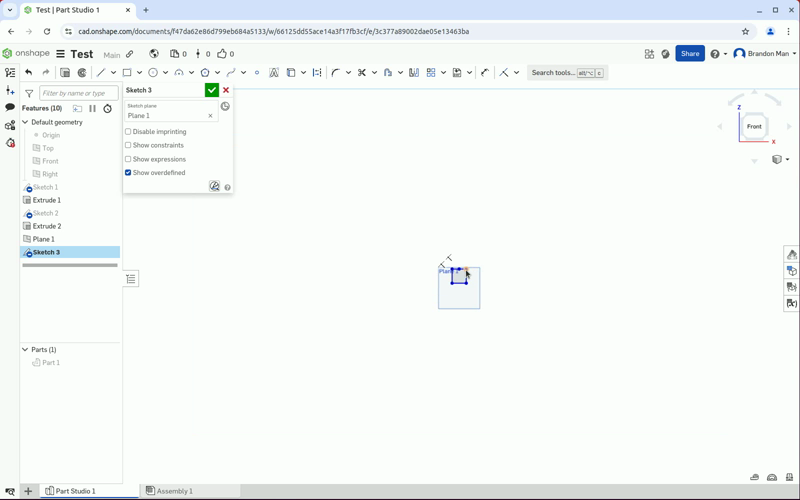
scroll(6)
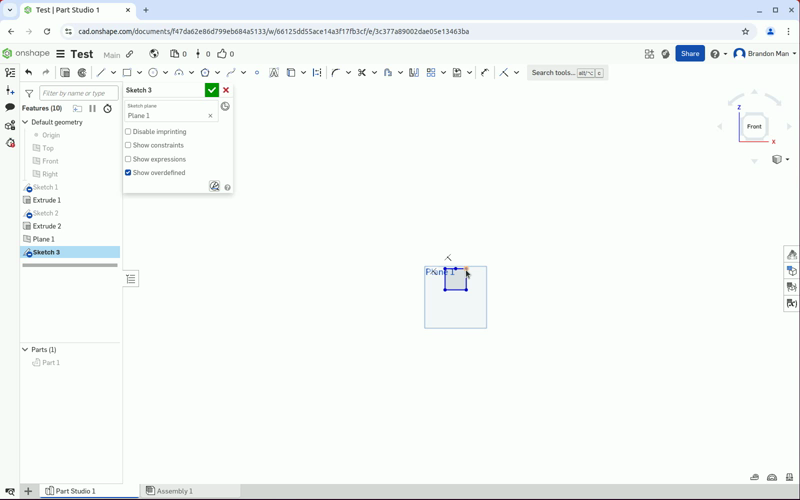
scroll(6)
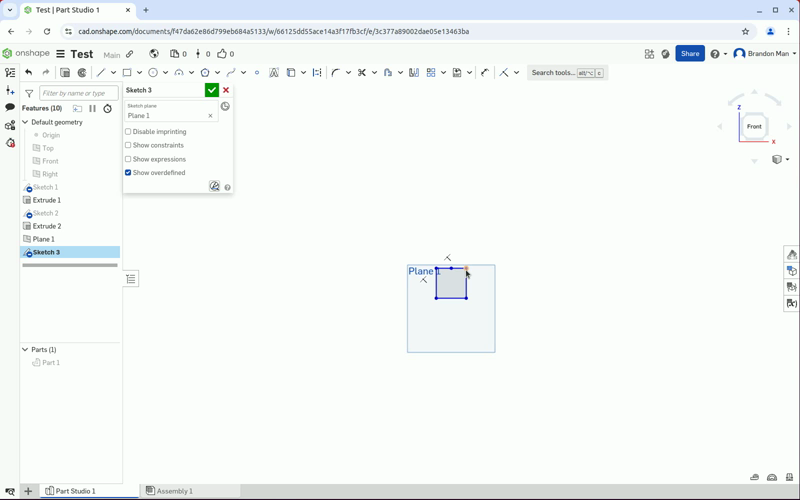
scroll(6)
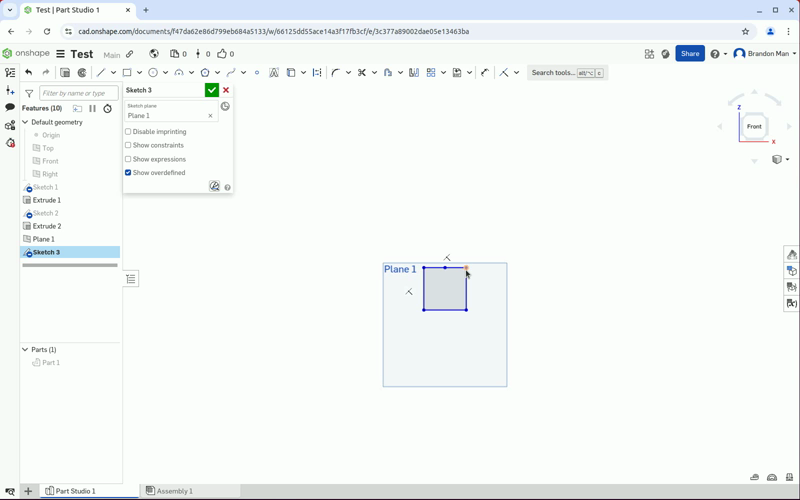
scroll(6)
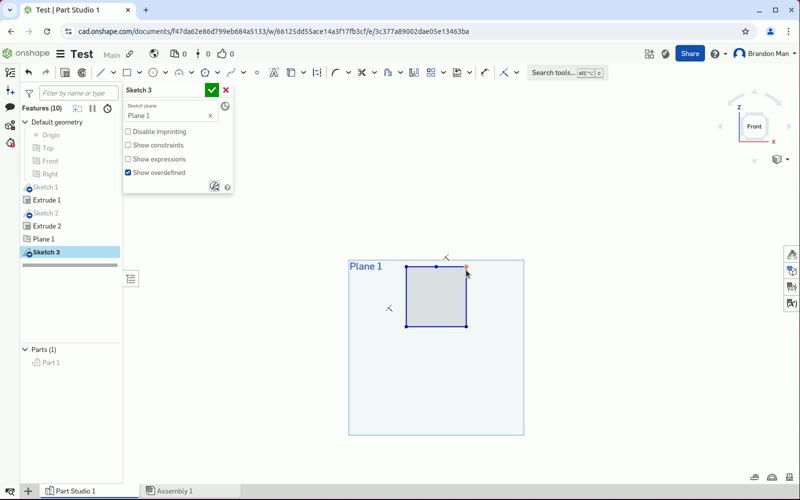
scroll(6)
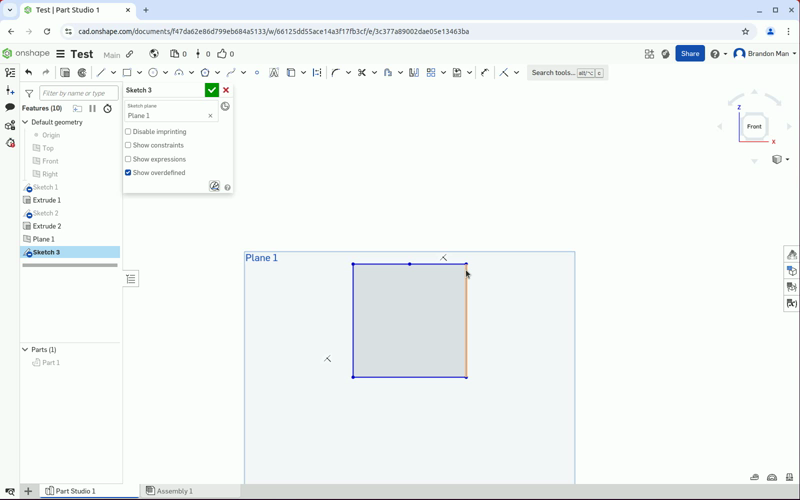
click(466, 269)
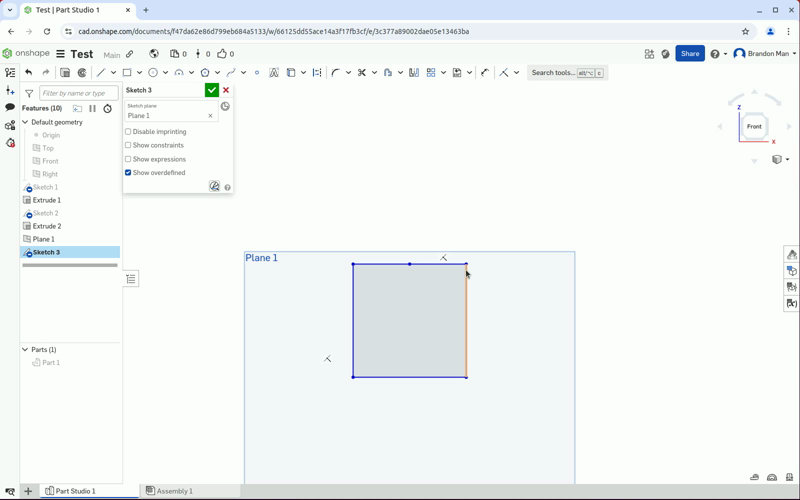
scroll(-6)
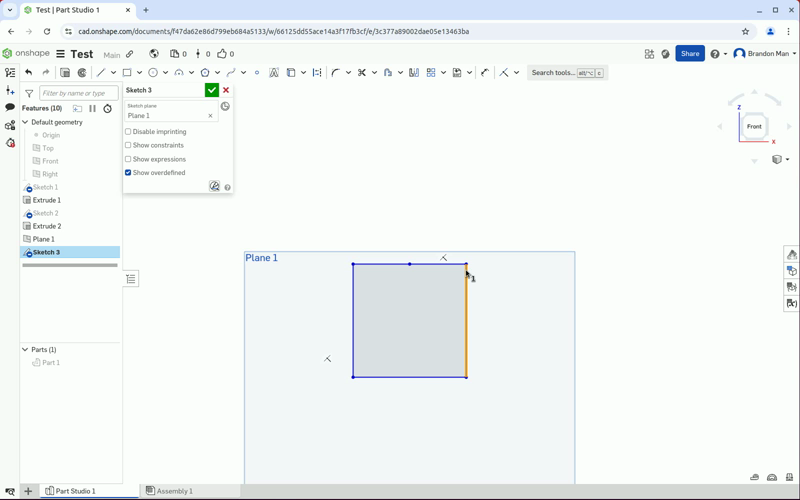
scroll(-6)
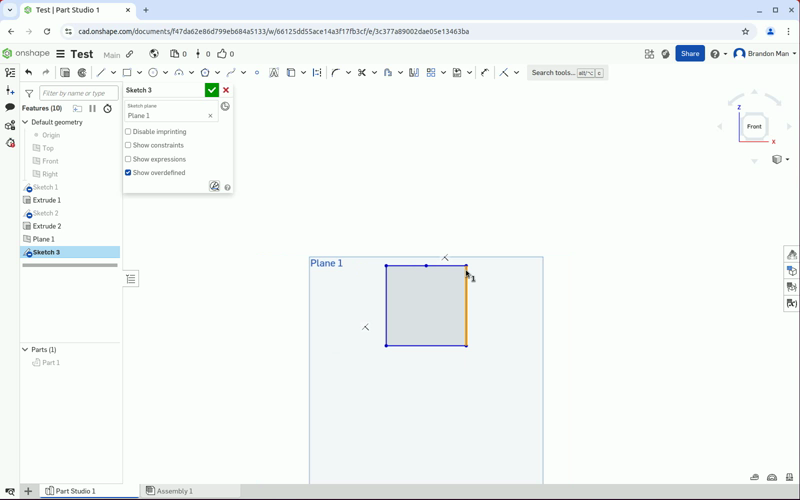
scroll(-6)
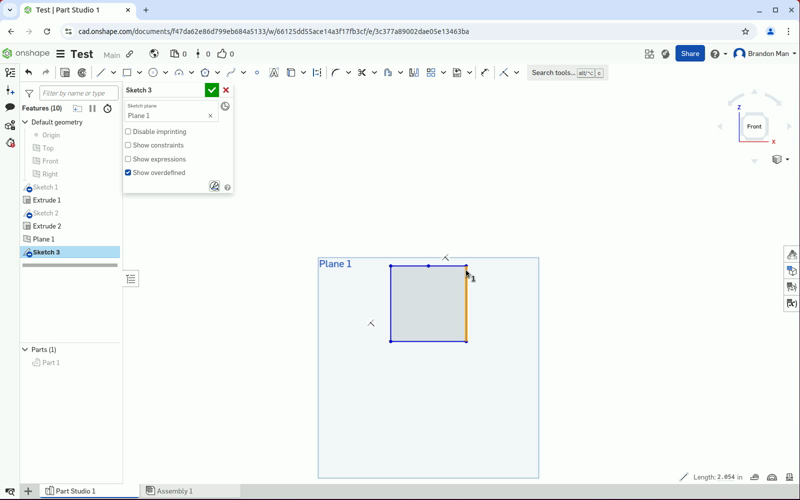
scroll(-6)
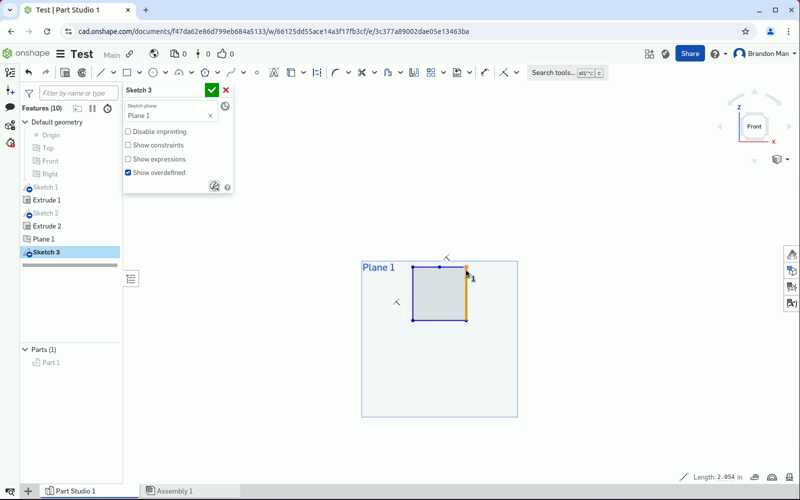
scroll(-6)
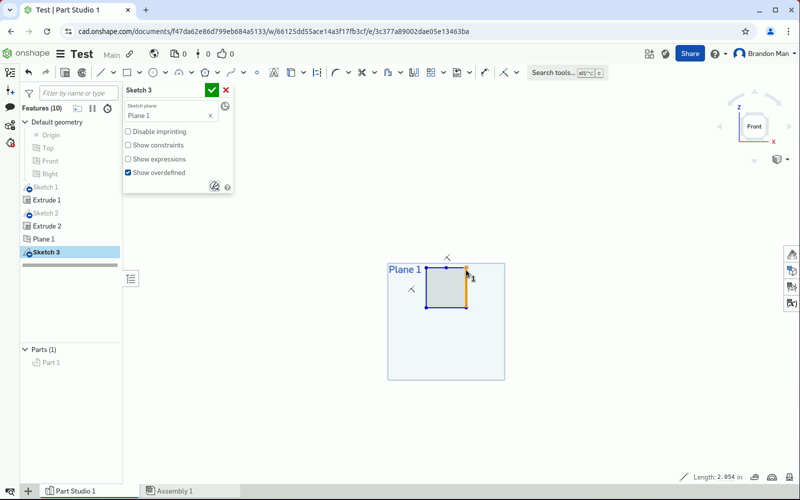
scroll(-6)
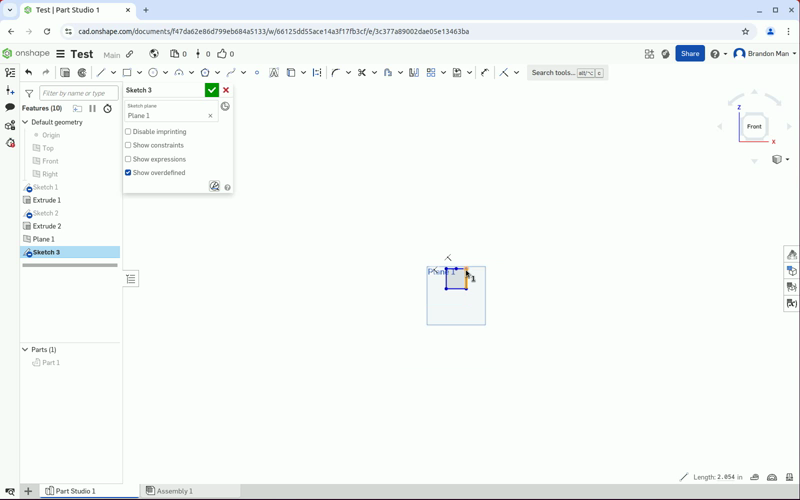
scroll(-6)
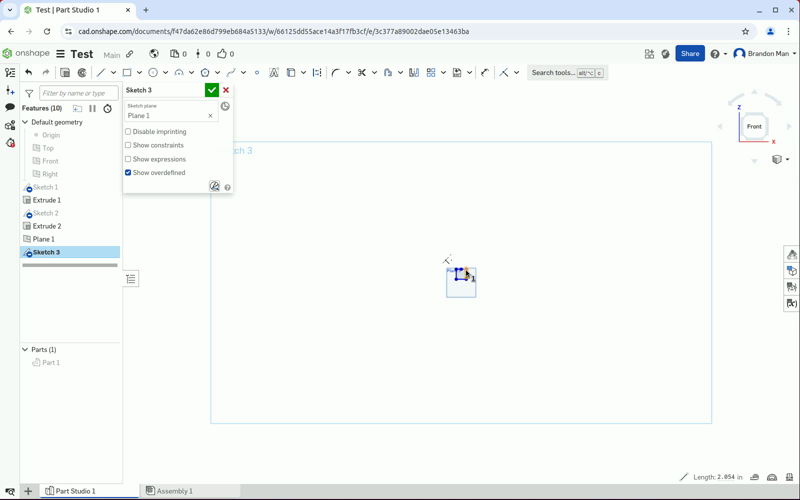
mouse_move(73, 352)
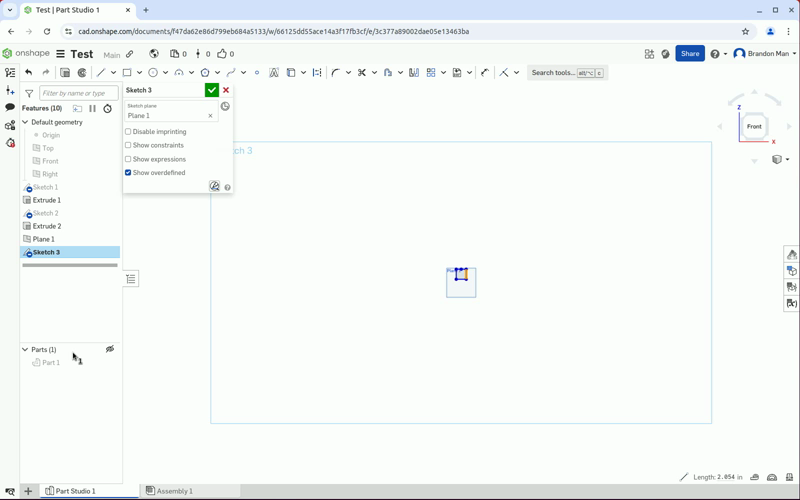
key(shift+y)
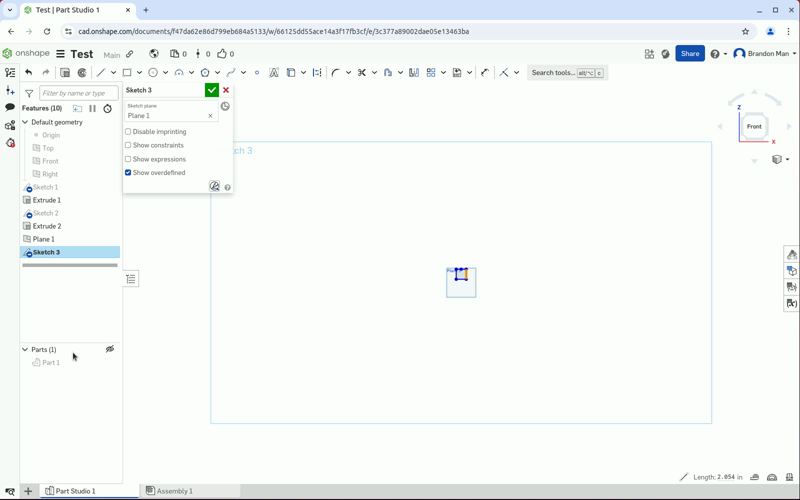
key(shift+e)
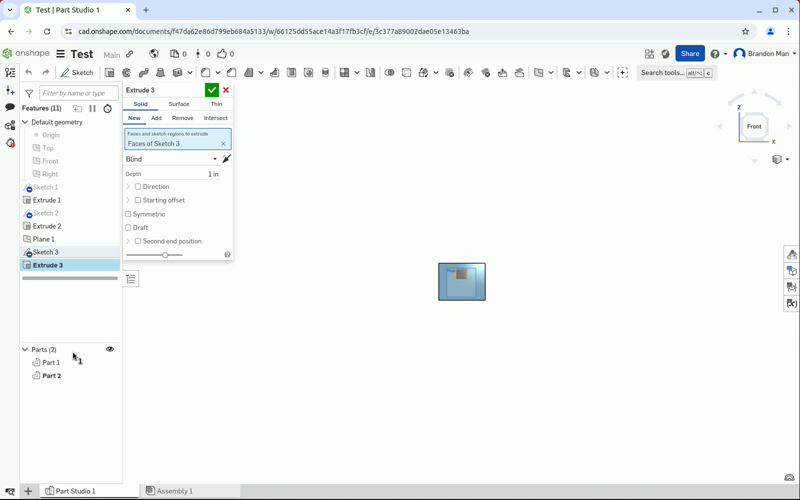
mouse_move(143, 106)
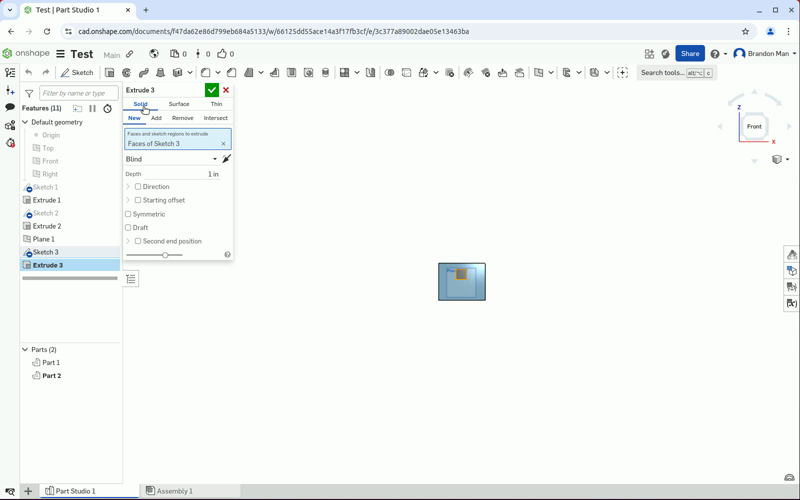
click(143, 106)
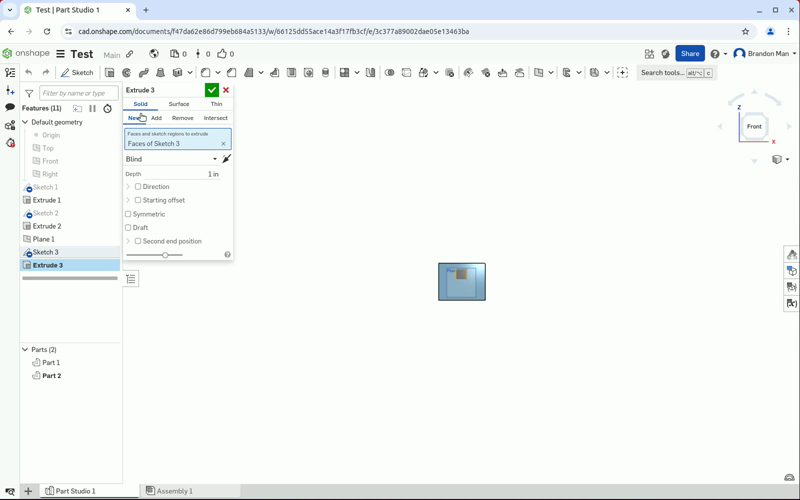
mouse_move(137, 120)
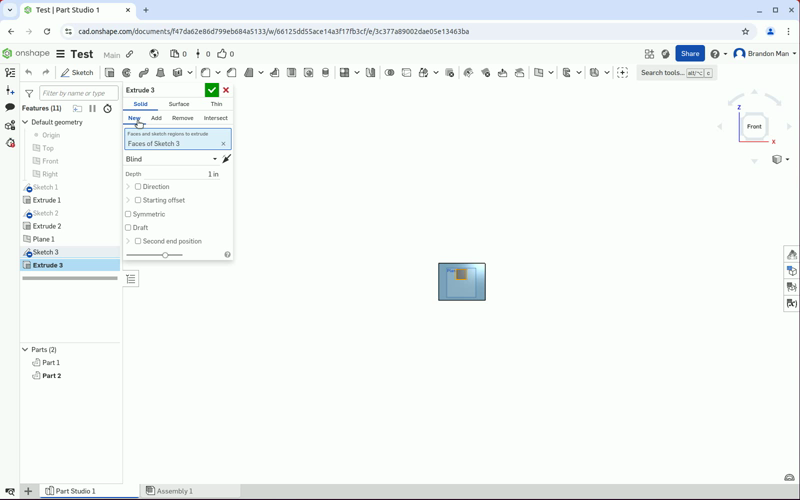
click(137, 120)
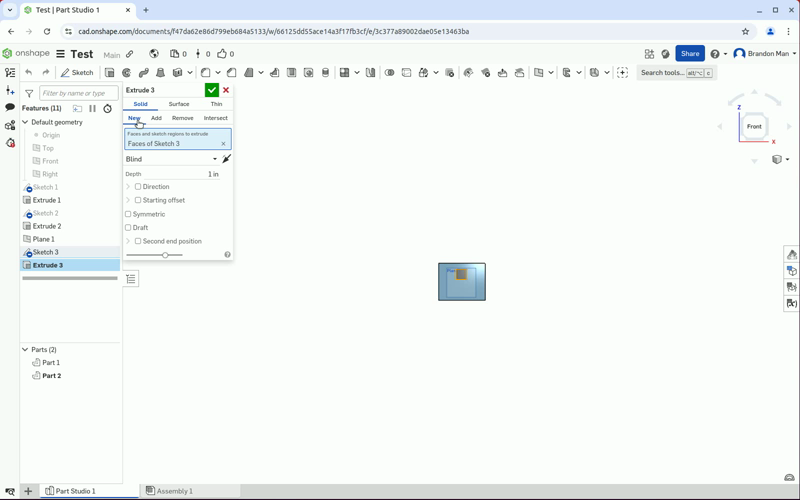
key(tab, 4)
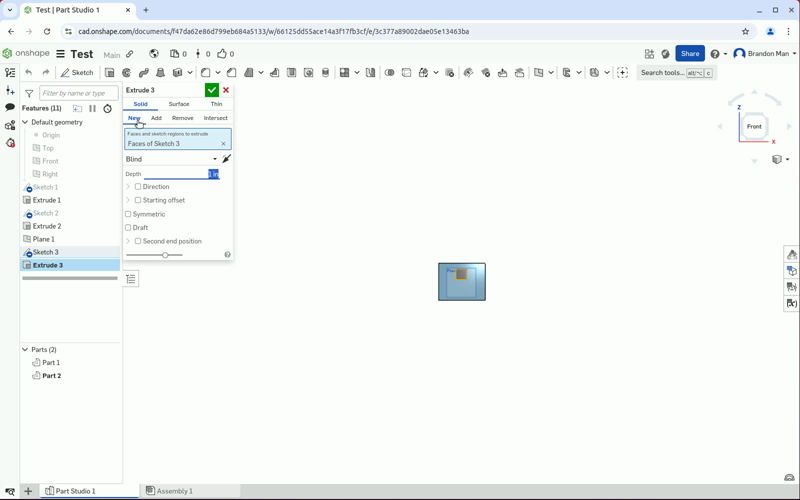
text(20.46)
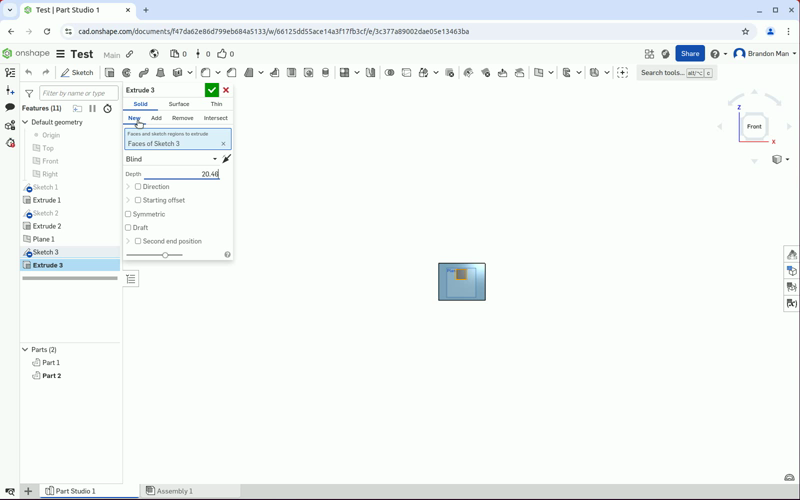
key(enter)
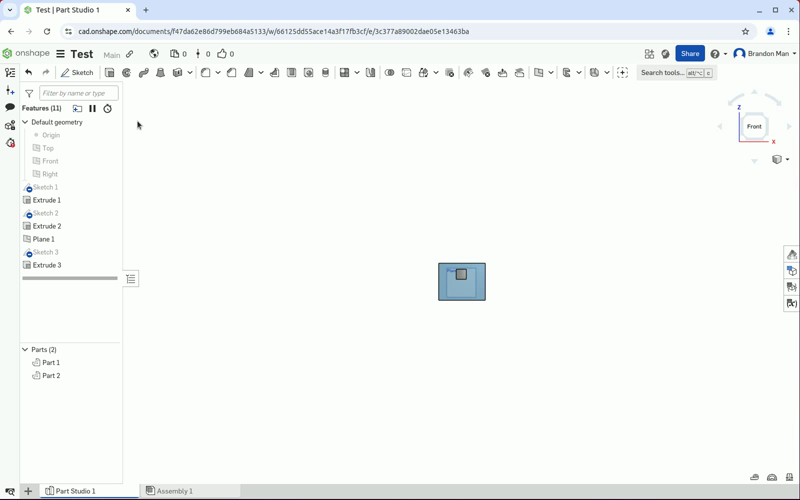
key(shift+h)
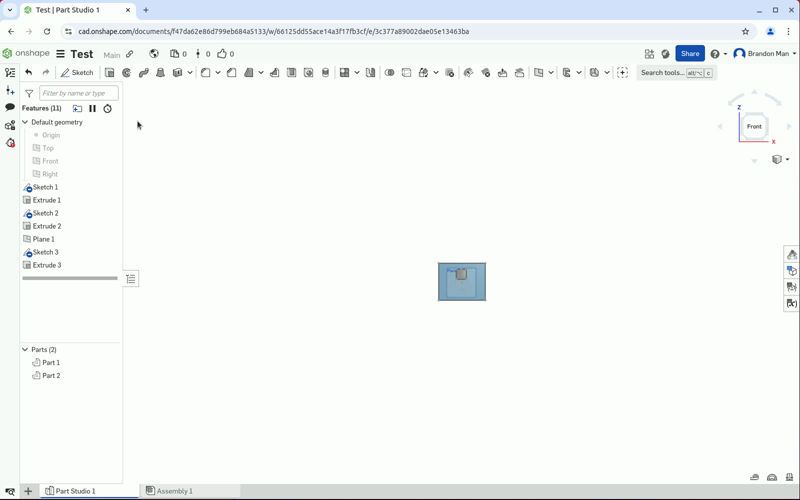
key(shift+h)
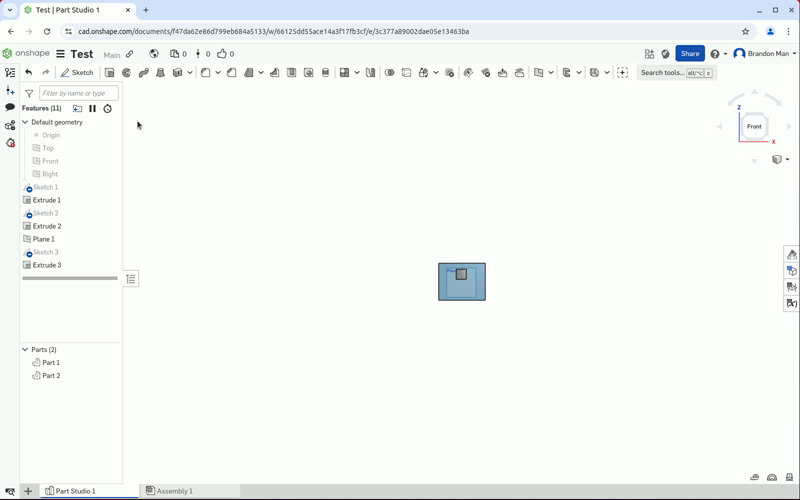
mouse_move(73, 189)
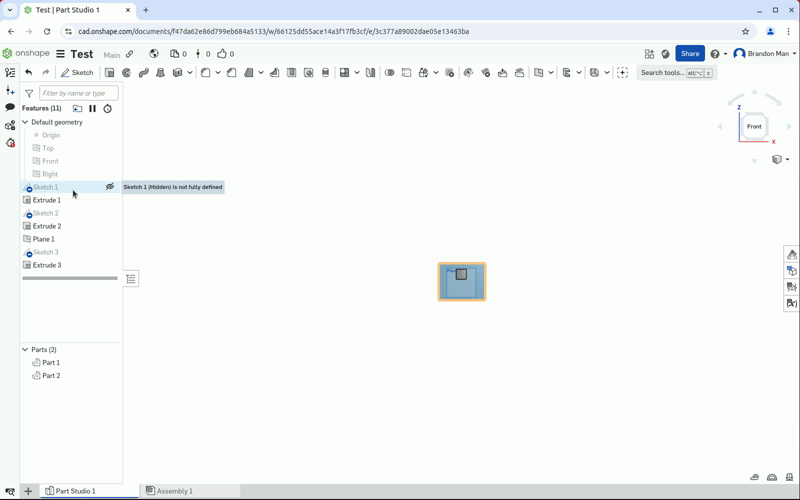
click(73, 189)
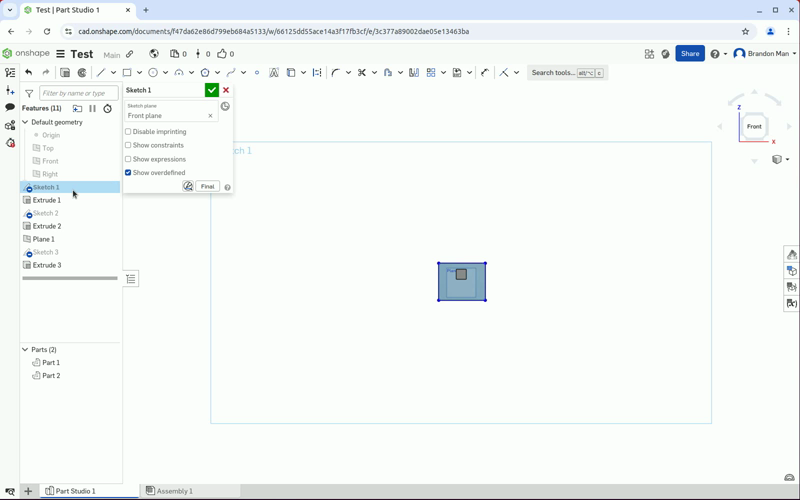
mouse_move(229, 92)
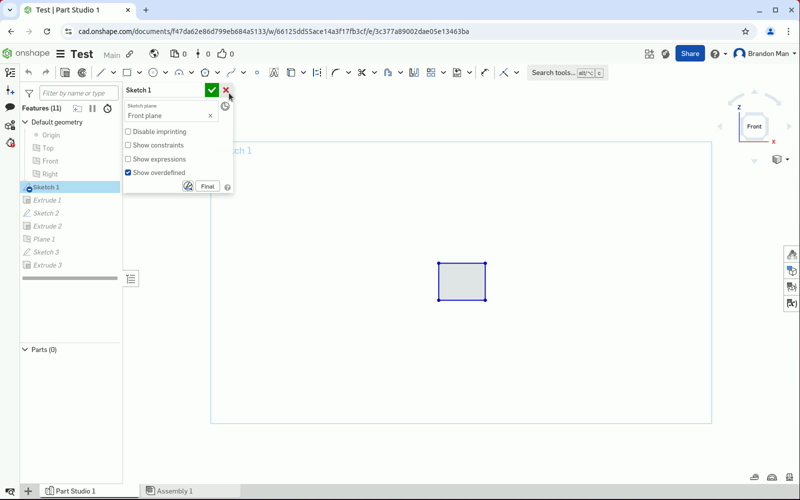
click(229, 92)
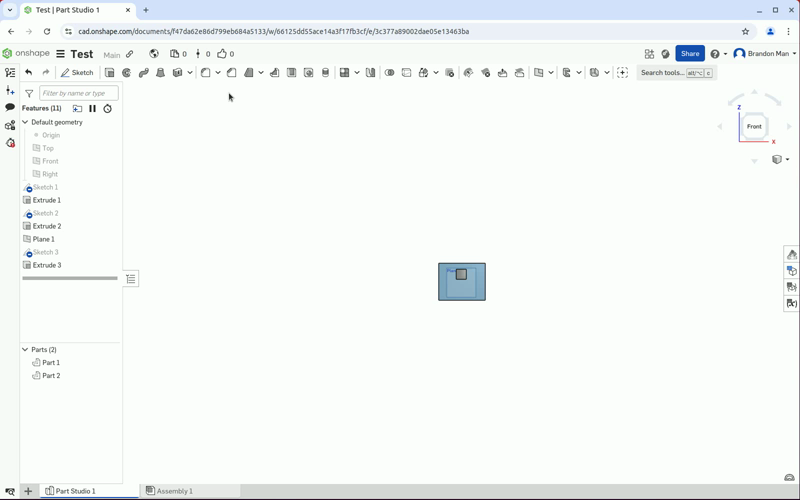
mouse_move(73, 352)
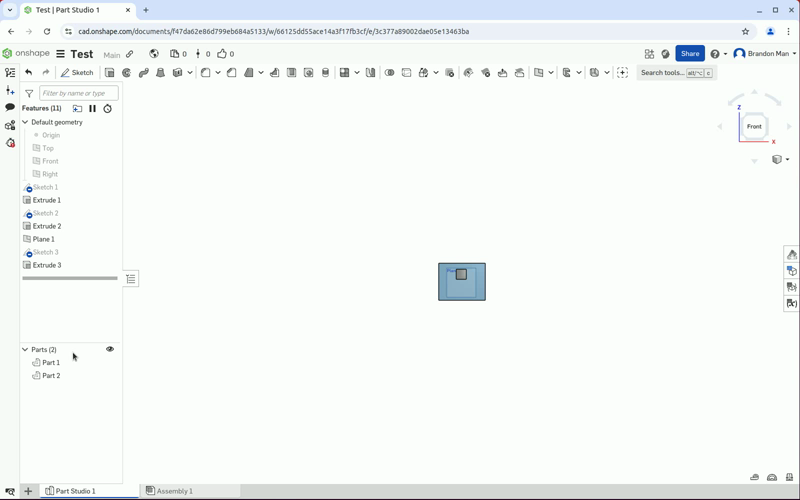
key(y)
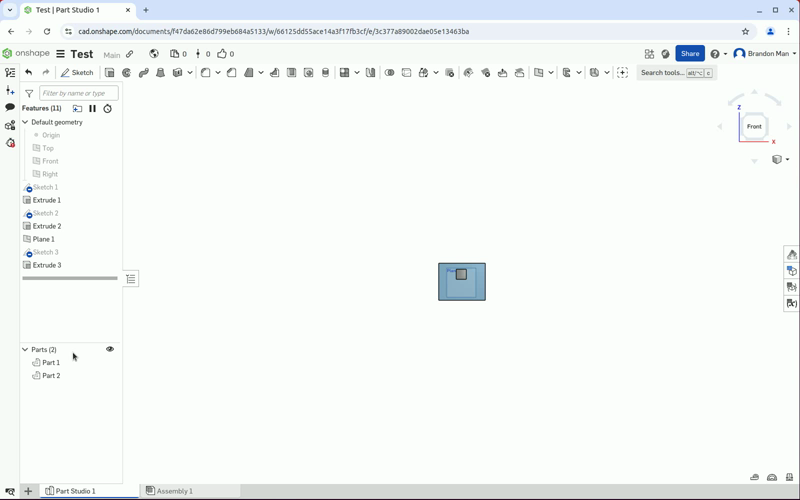
key(shift+p)
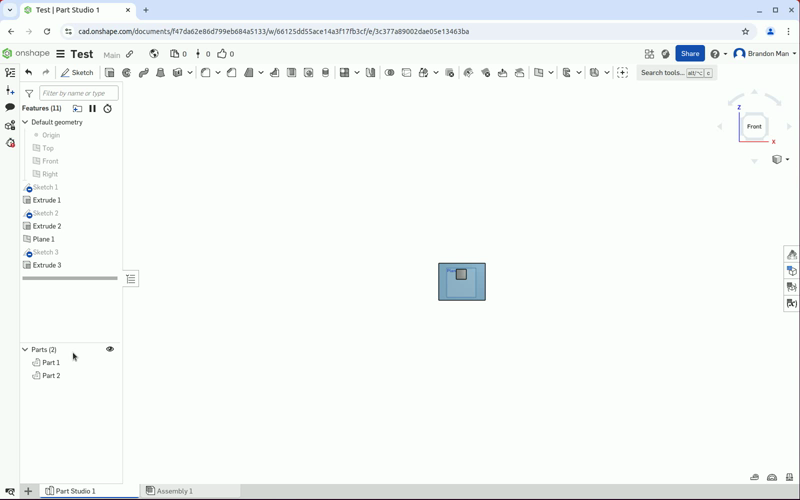
key(space)
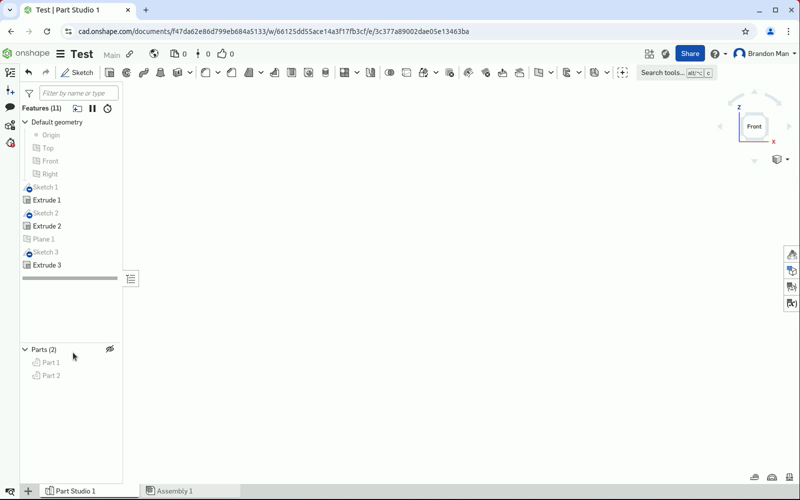
key_down(shift)
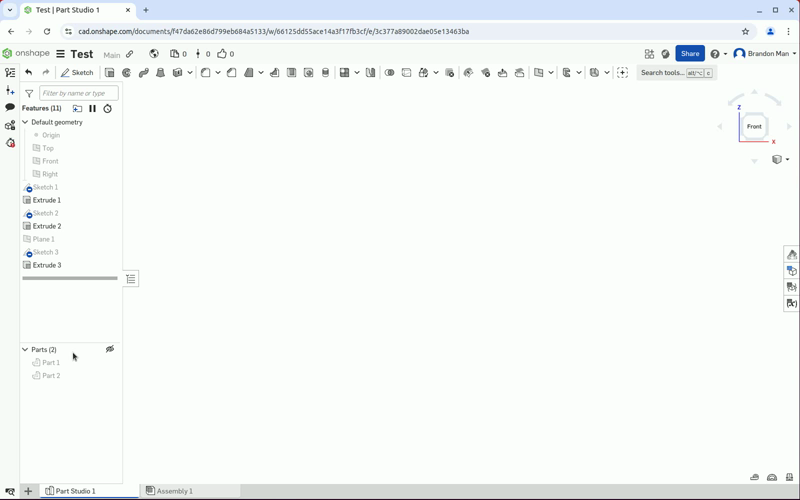
key(left)
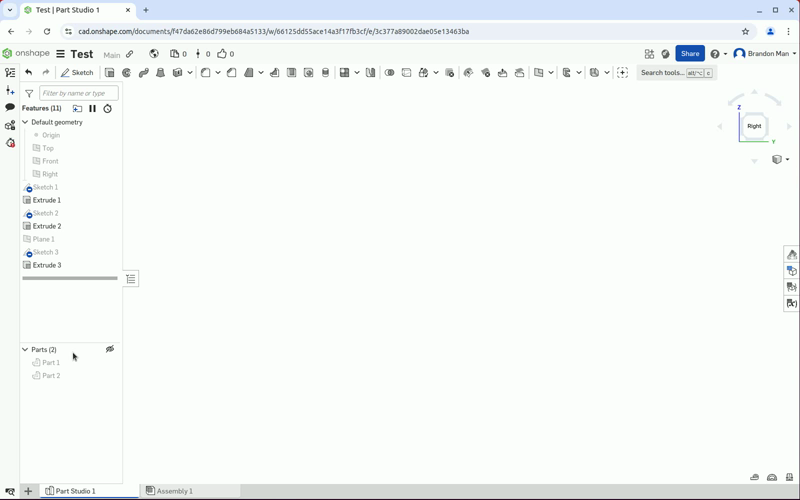
key_up(shift)
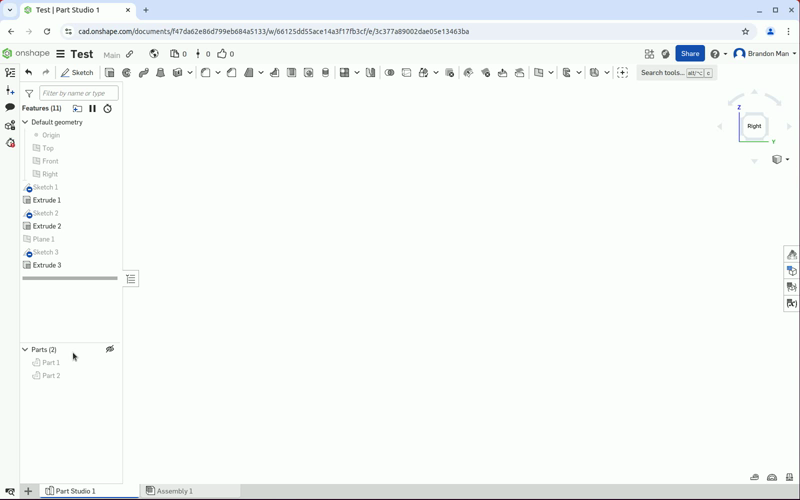
mouse_move(73, 352)
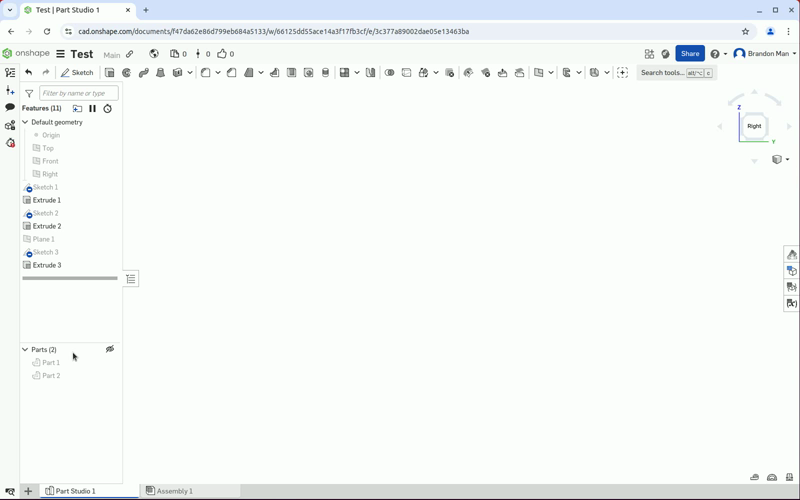
key(shift+y)
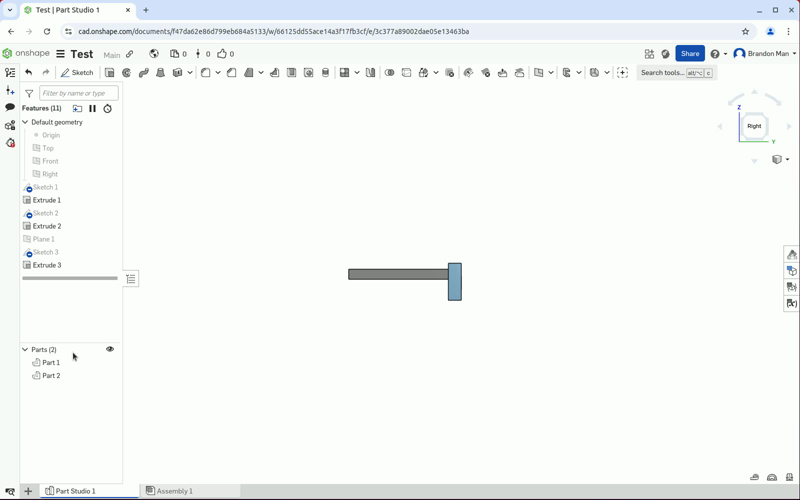
mouse_move(541, 75)
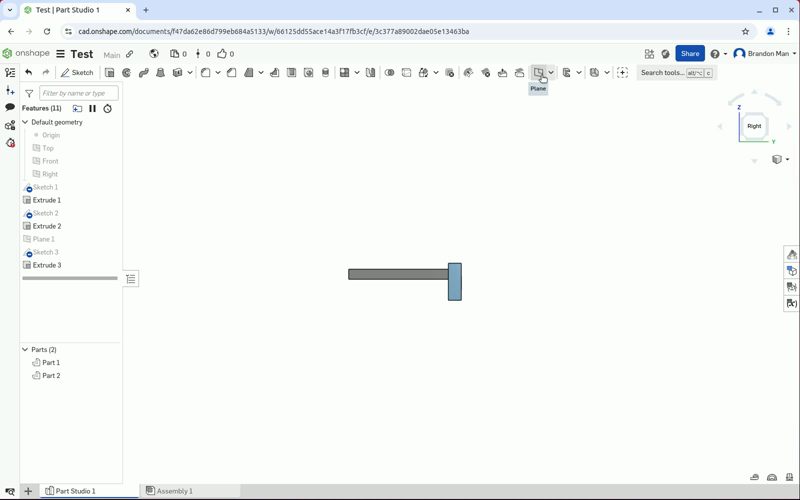
click(541, 75)
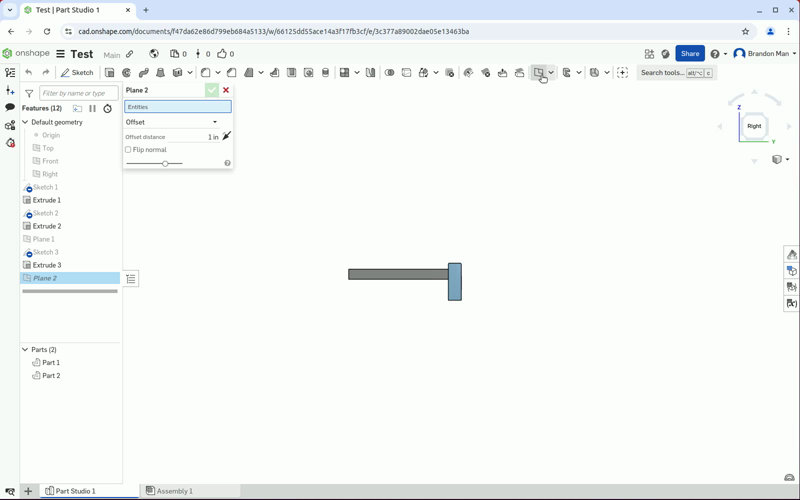
mouse_move(73, 176)
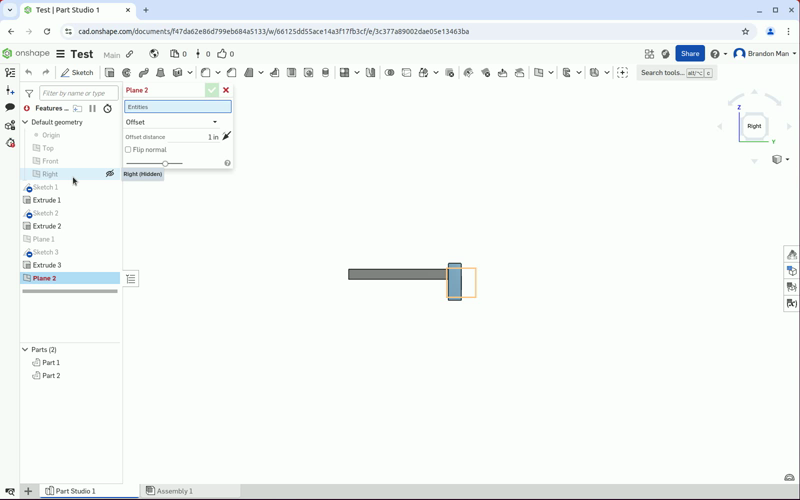
click(73, 176)
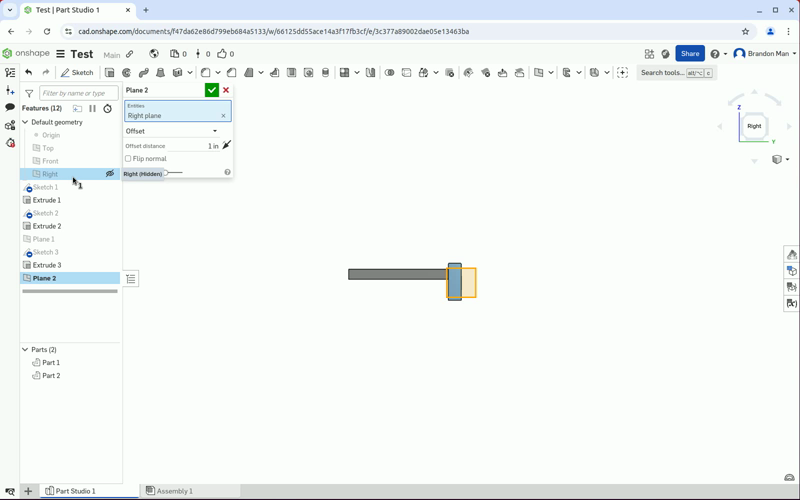
key(tab, 2)
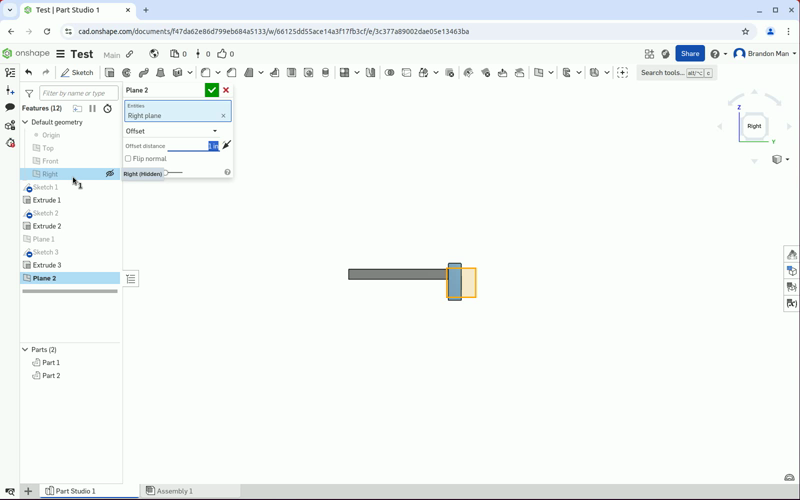
text(0.955)
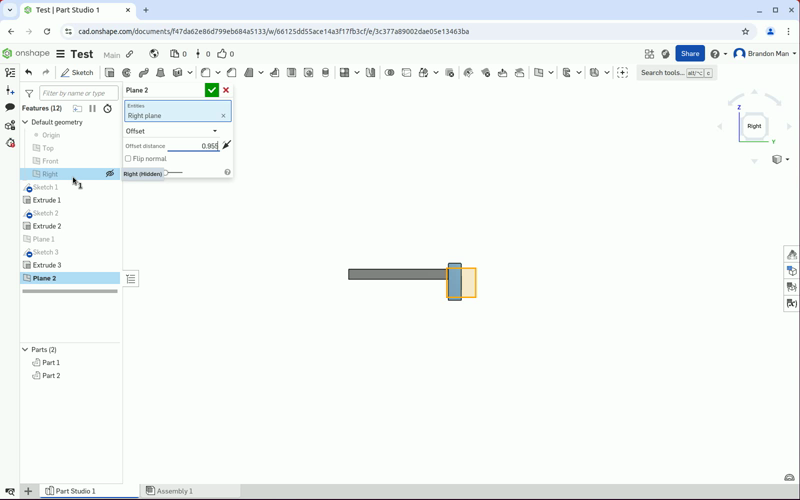
key(enter, 2)
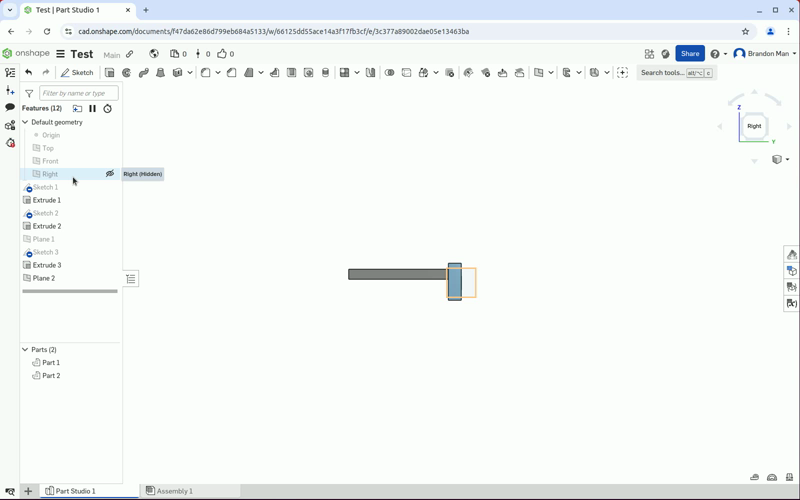
key(shift+s)
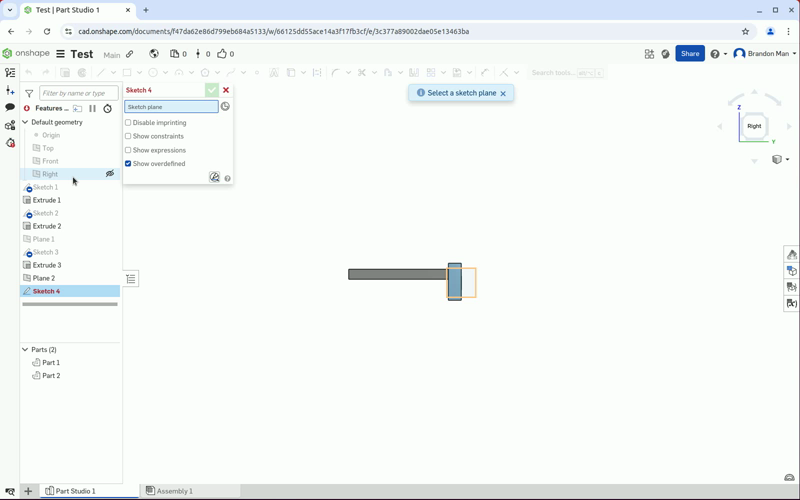
mouse_move(73, 280)
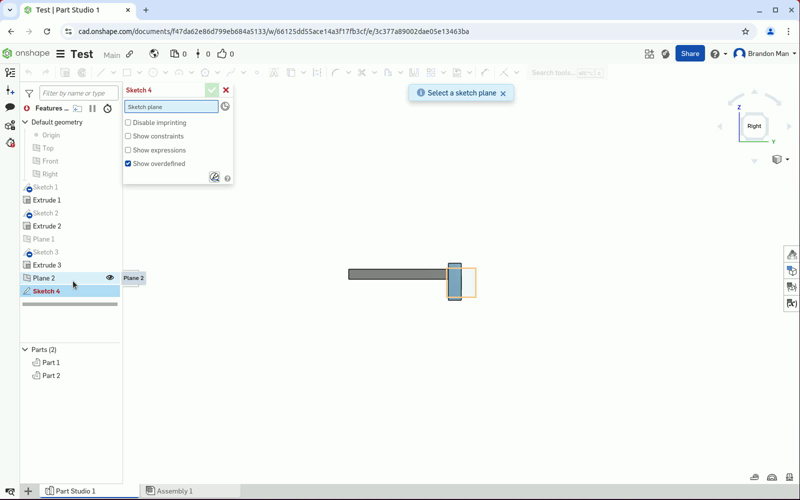
click(73, 280)
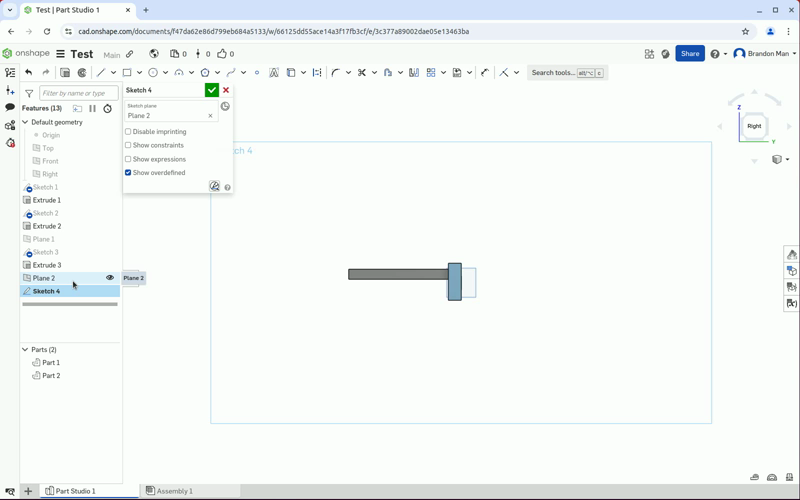
mouse_move(73, 352)
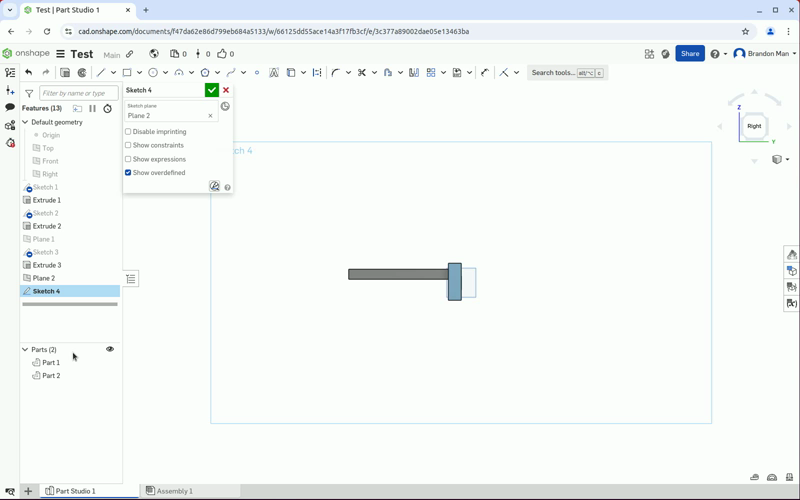
key(y)
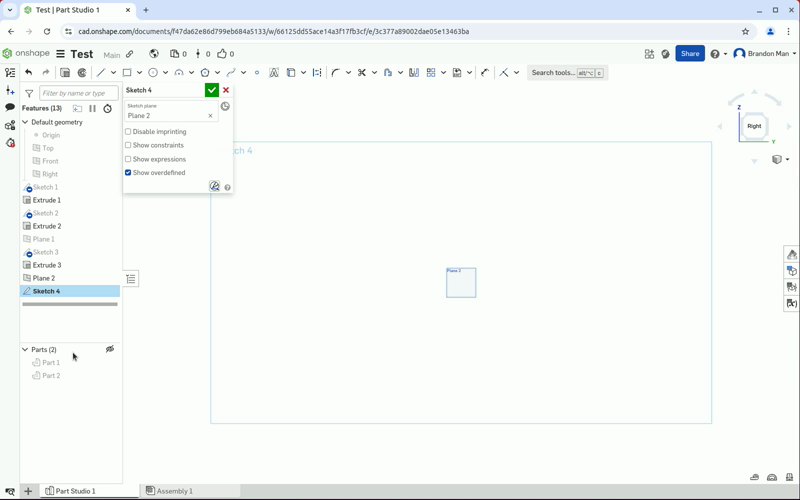
key(l)
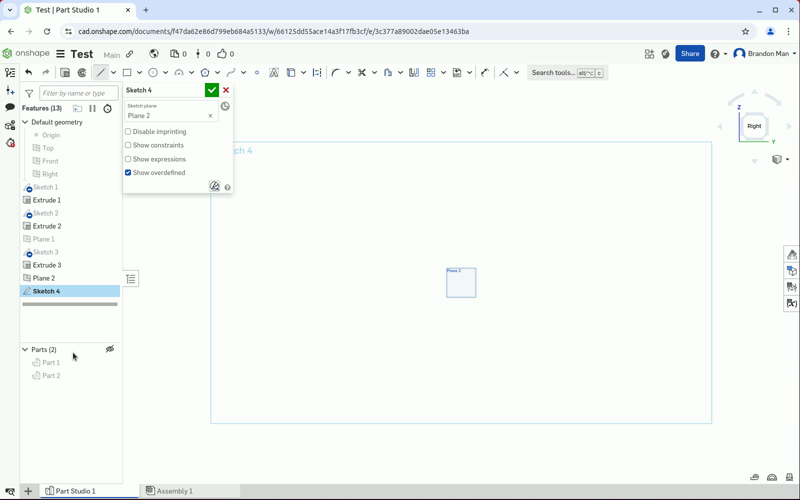
key_down(shift)
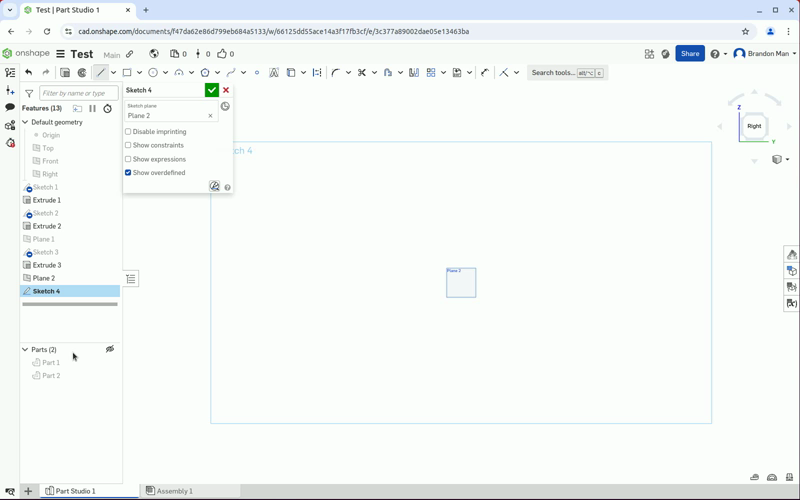
mouse_move(418, 279)
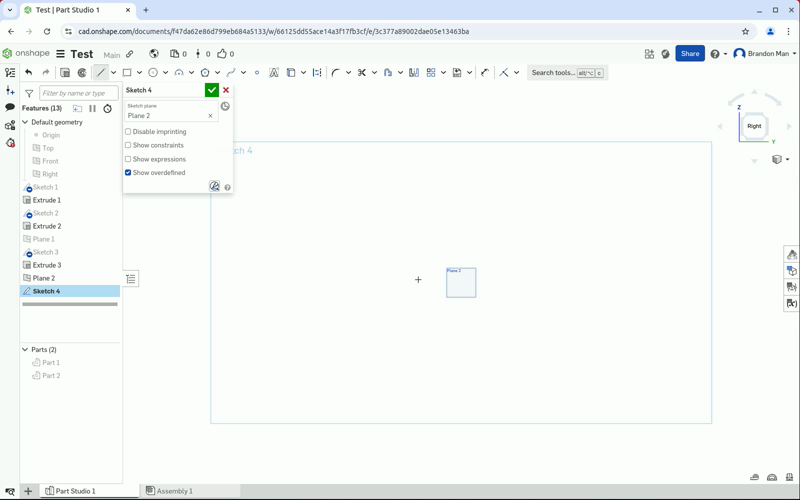
click(418, 279)
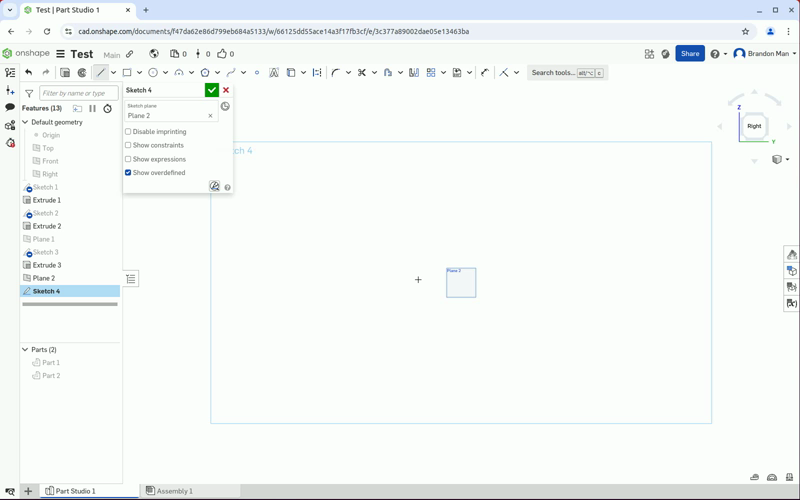
key_up(shift)
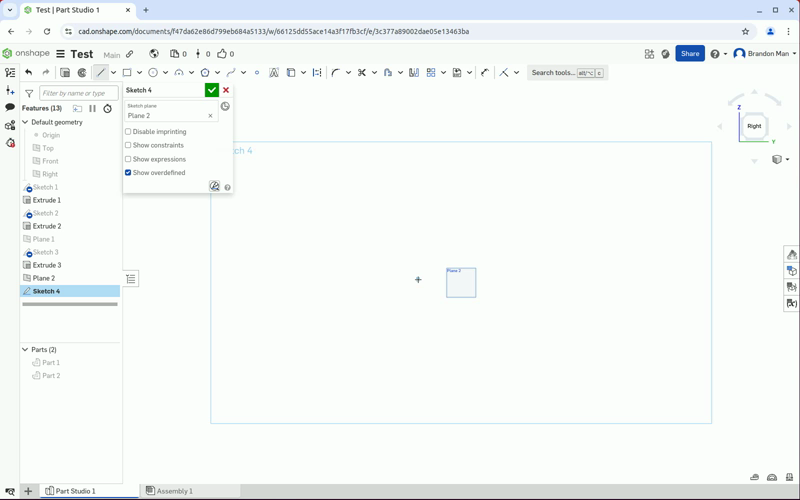
key_down(shift)
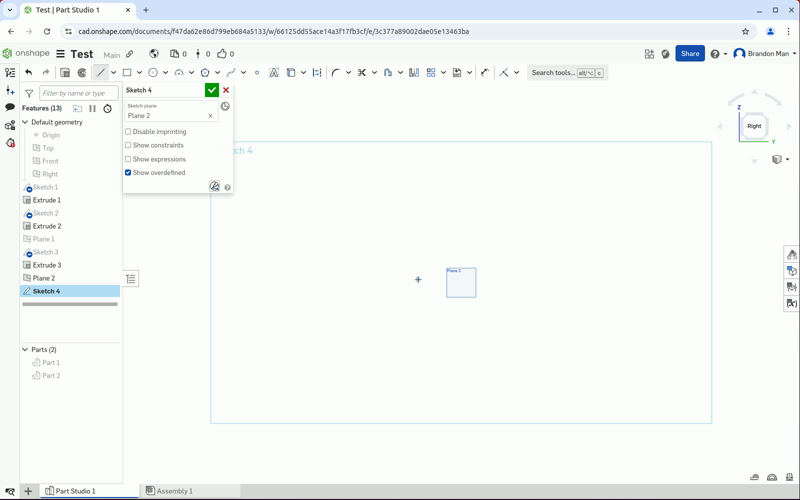
mouse_move(448, 279)
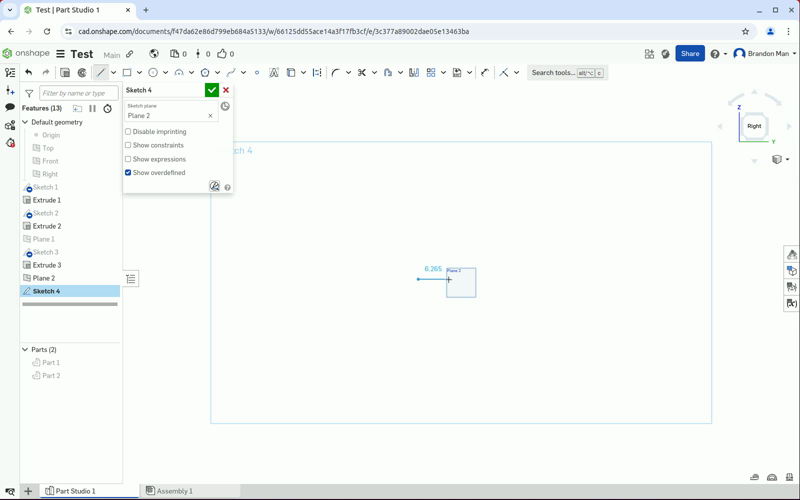
mouse_move(451, 298)
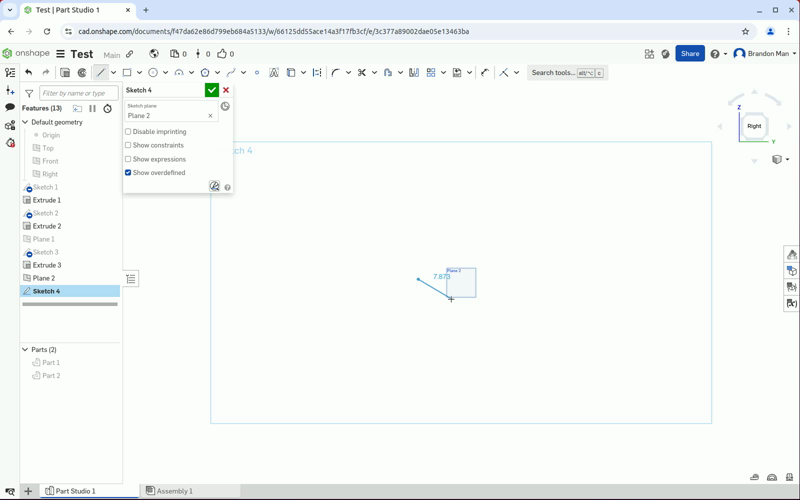
click(451, 298)
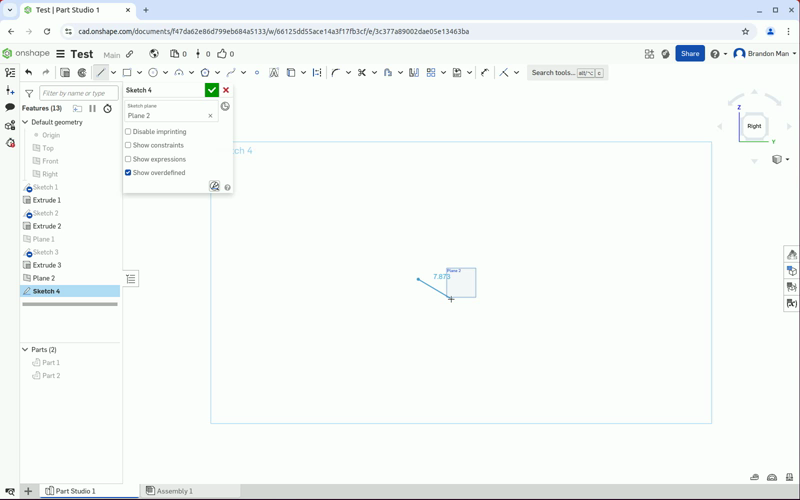
key_up(shift)
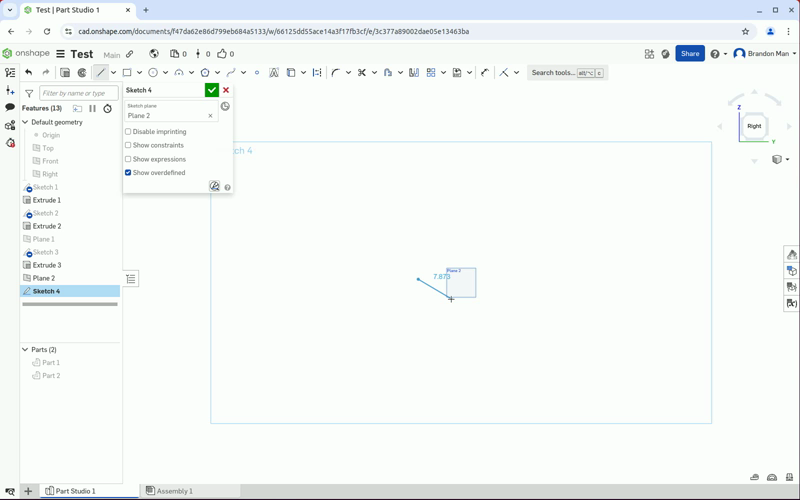
key_down(shift)
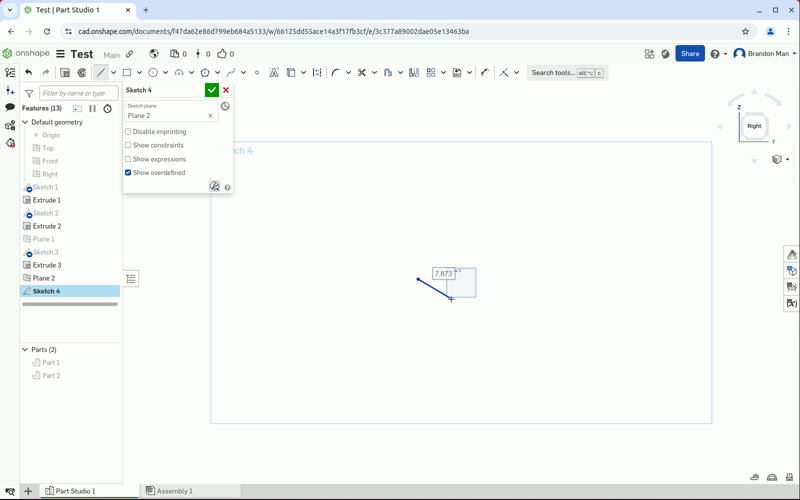
mouse_move(481, 298)
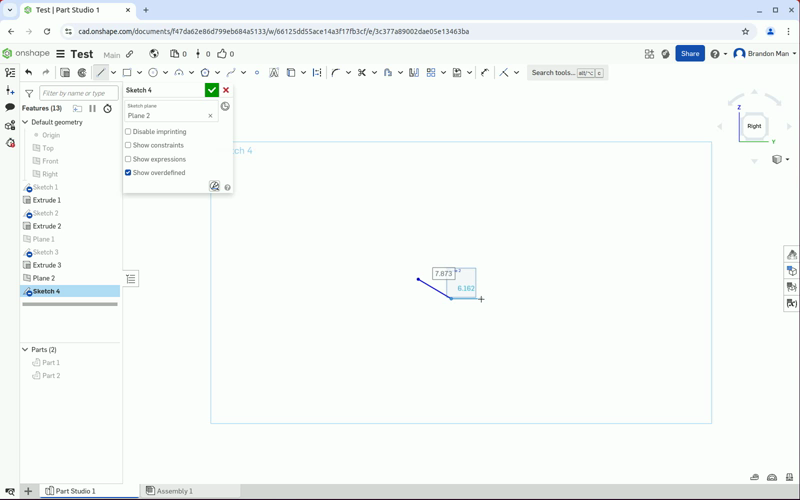
mouse_move(451, 291)
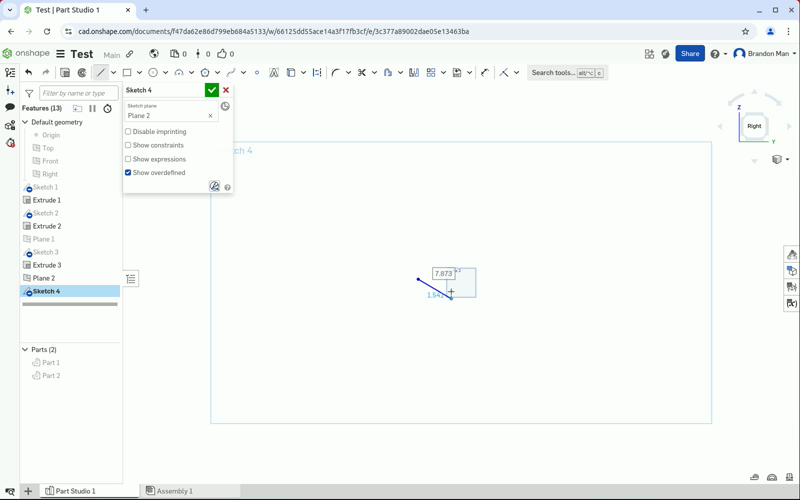
scroll(6)
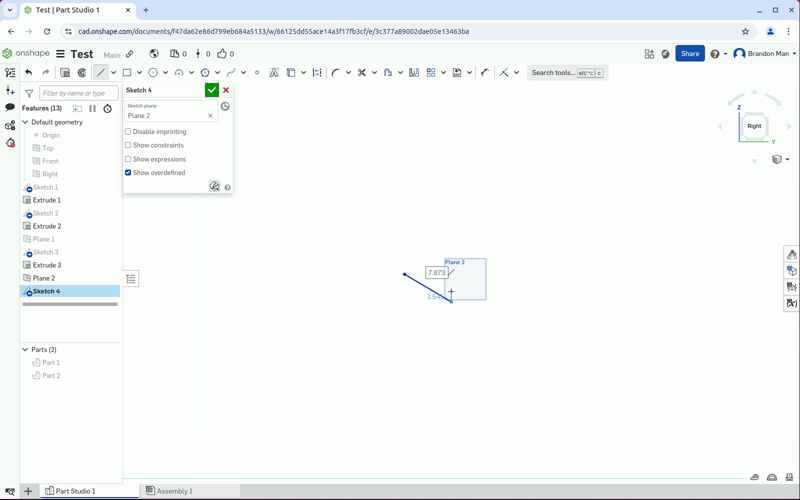
scroll(6)
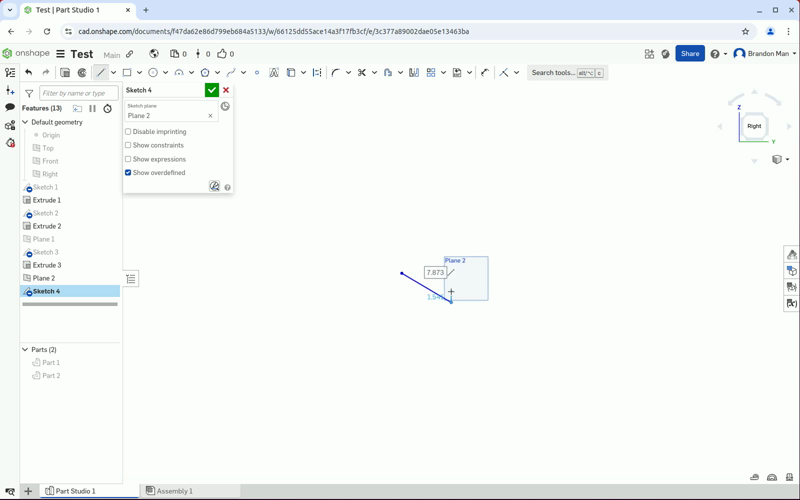
scroll(6)
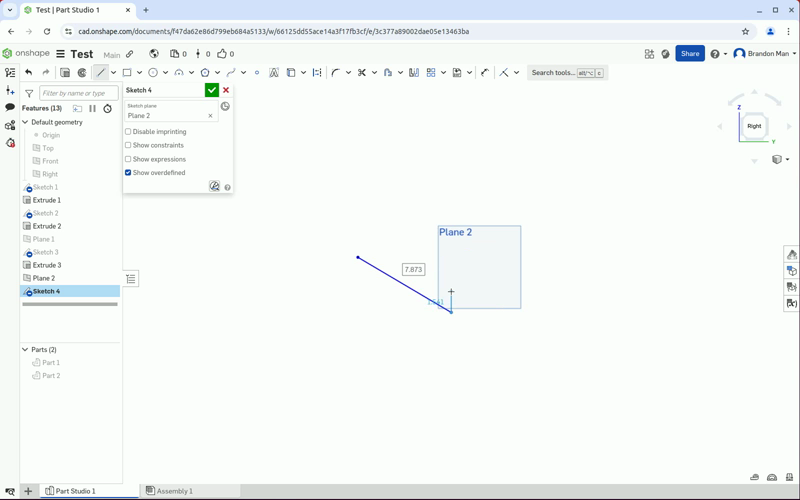
scroll(6)
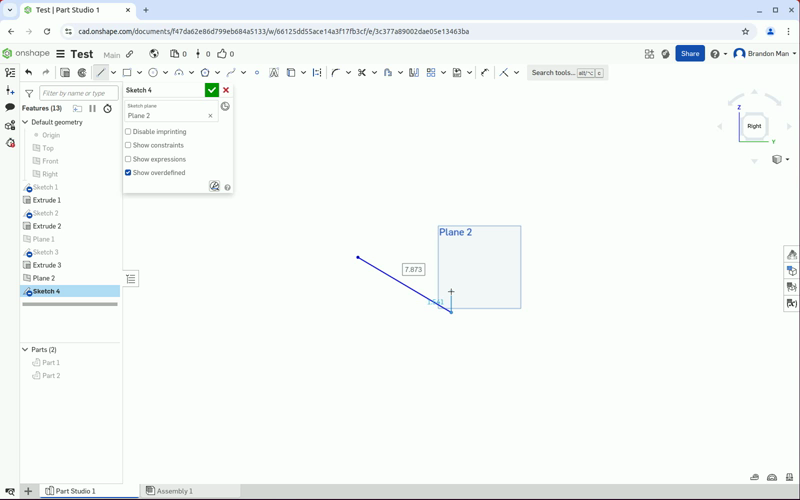
scroll(6)
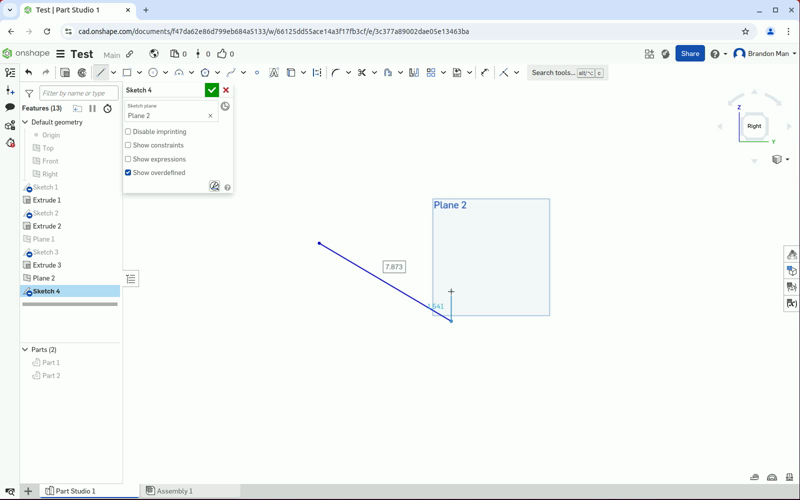
scroll(6)
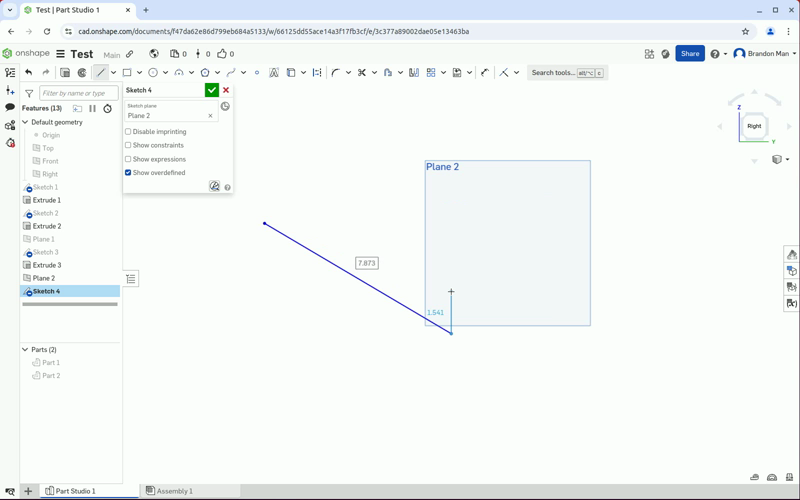
scroll(6)
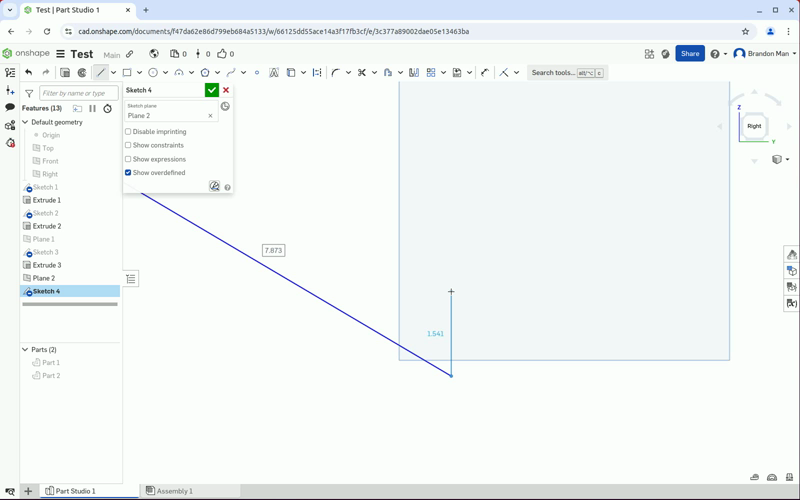
click(451, 291)
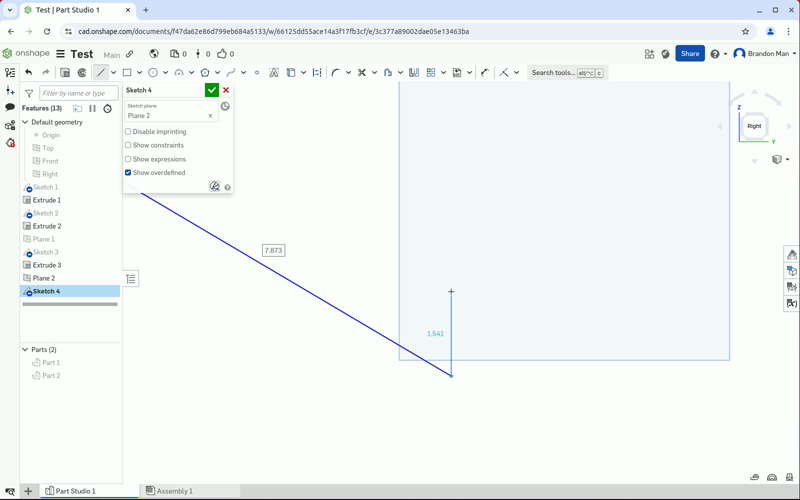
scroll(-6)
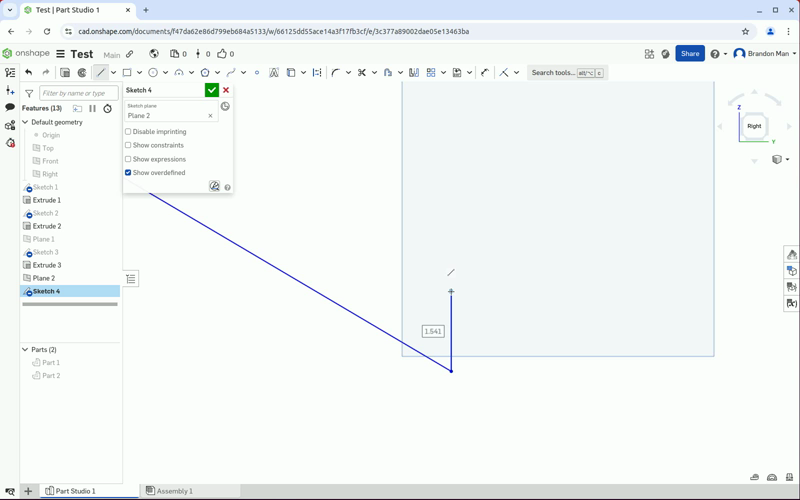
scroll(-6)
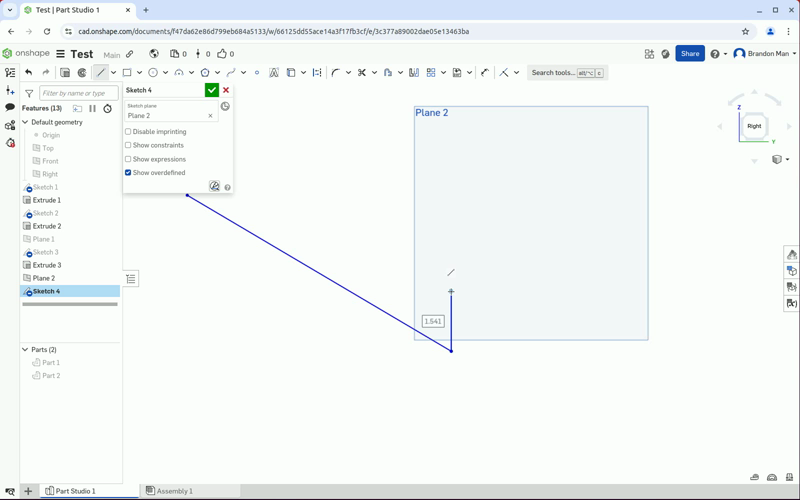
scroll(-6)
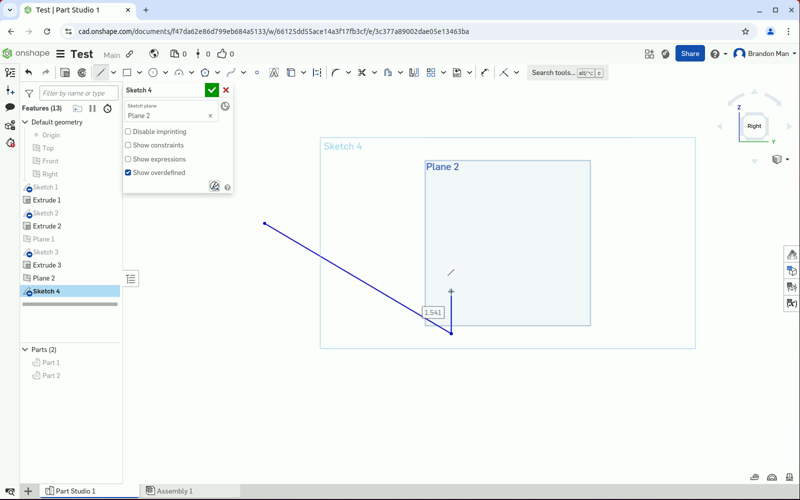
scroll(-6)
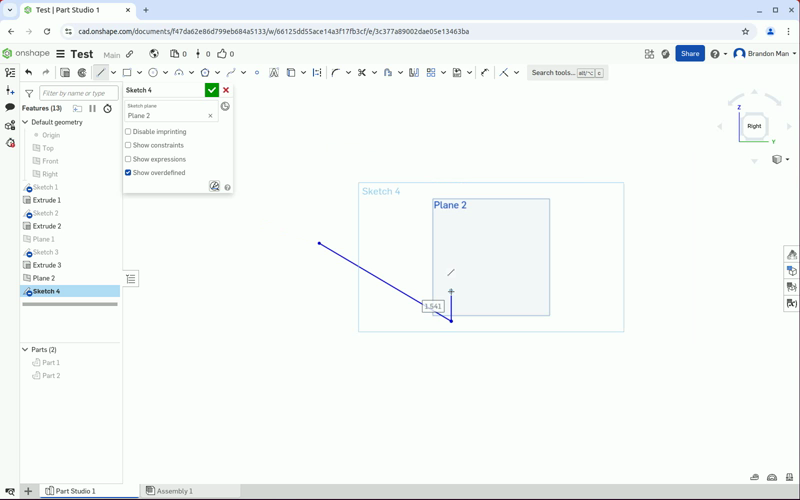
scroll(-6)
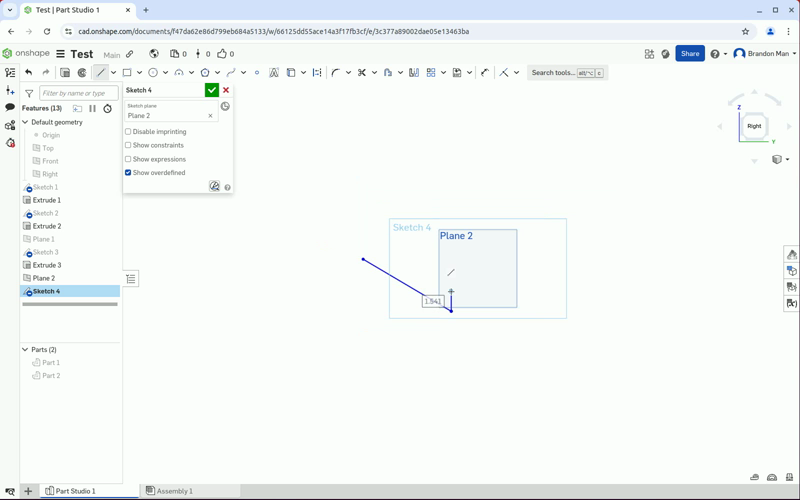
scroll(-6)
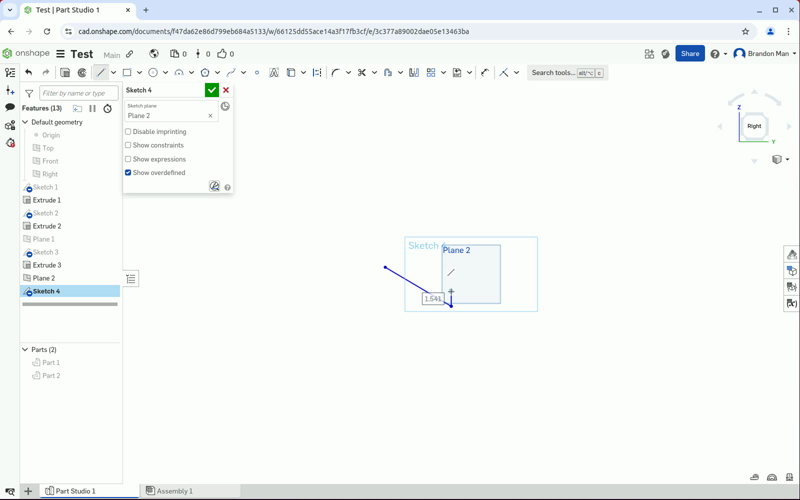
scroll(-6)
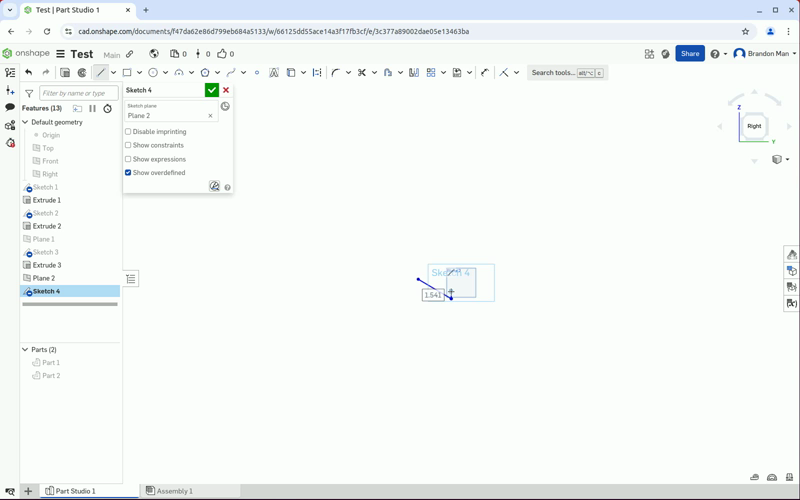
key_up(shift)
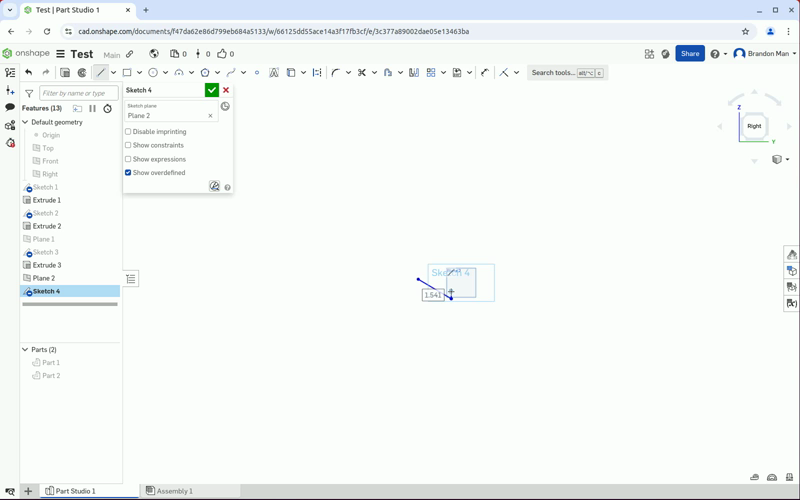
key_down(shift)
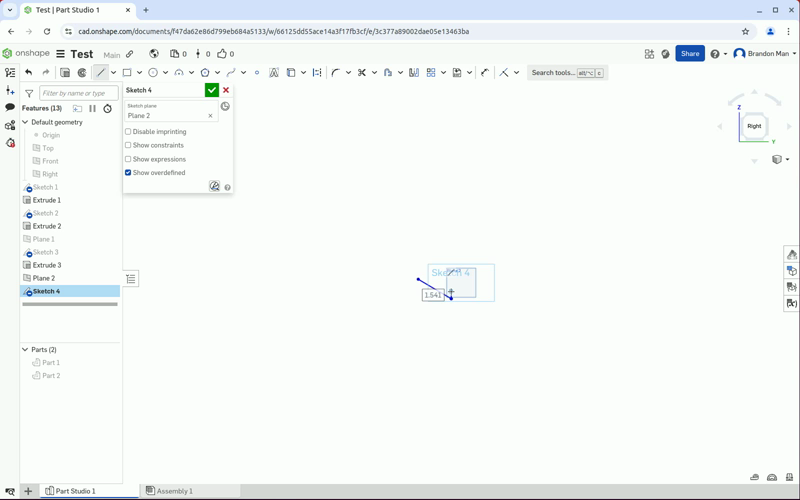
mouse_move(481, 291)
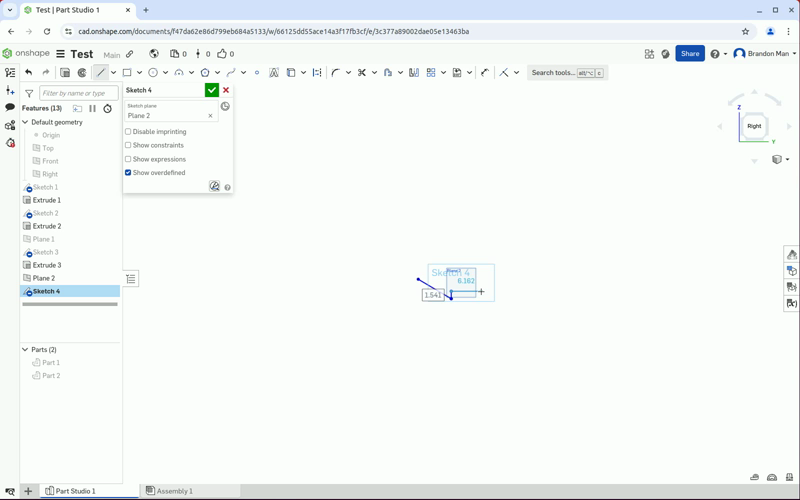
mouse_move(427, 279)
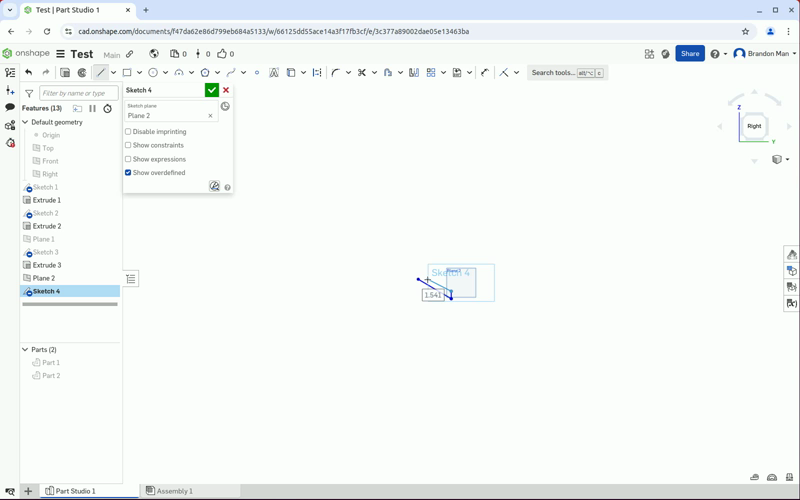
click(427, 279)
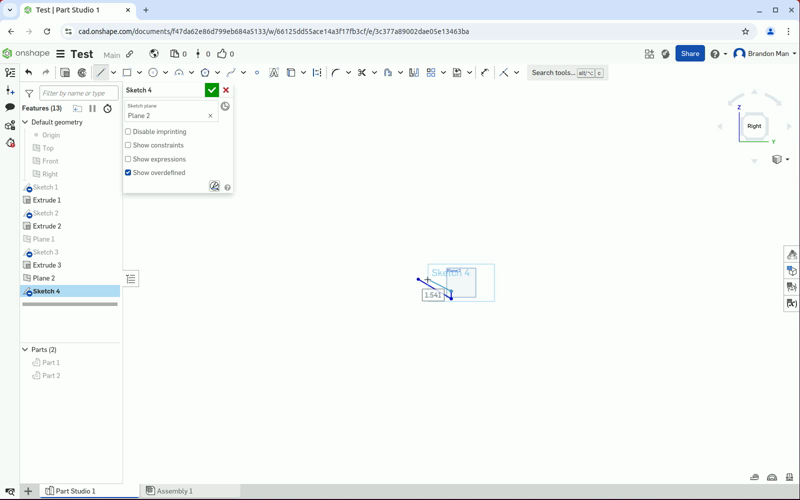
key_up(shift)
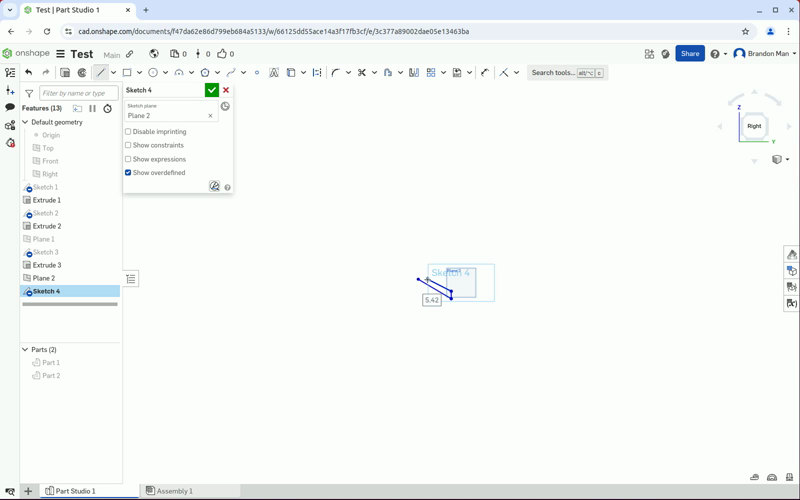
mouse_move(457, 279)
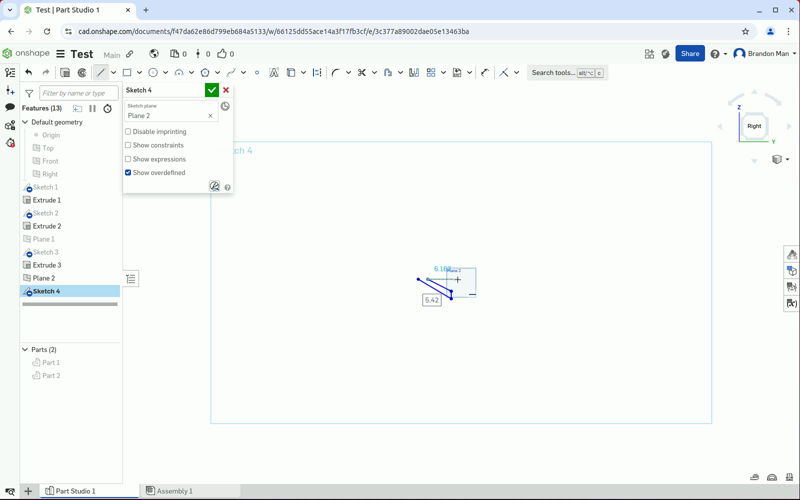
key_down(shift)
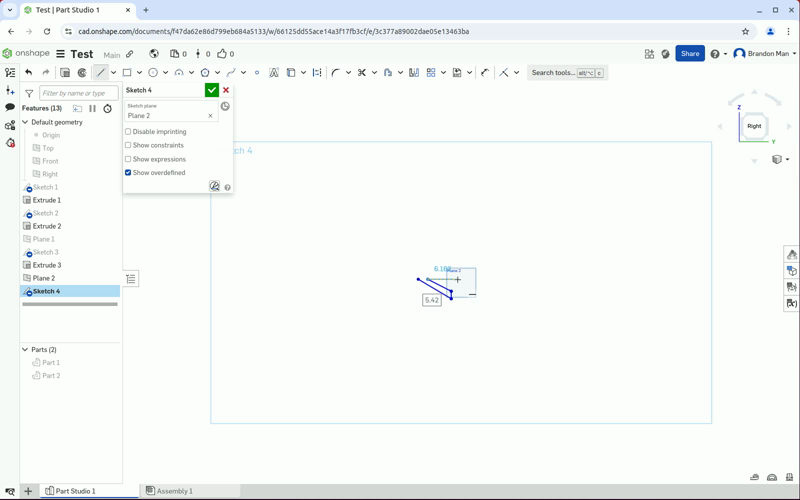
mouse_move(418, 279)
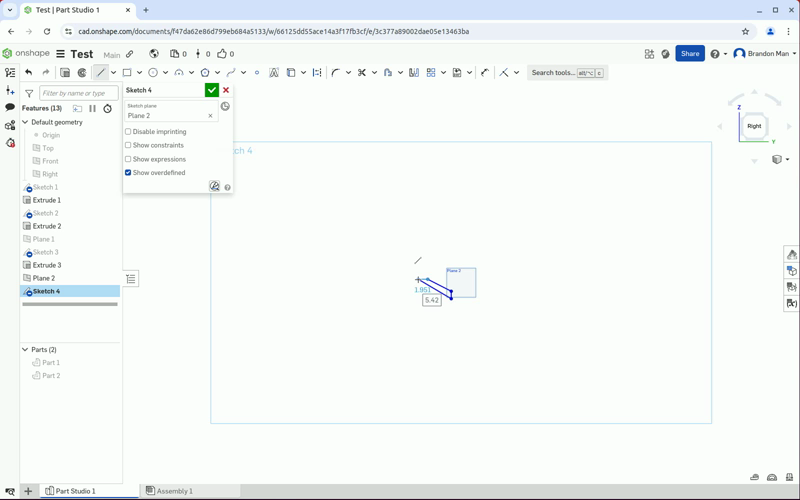
key_up(shift)
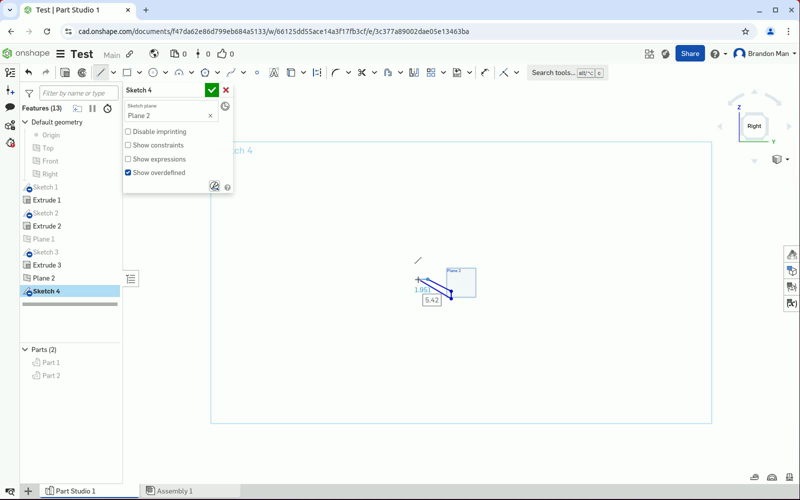
click(418, 279)
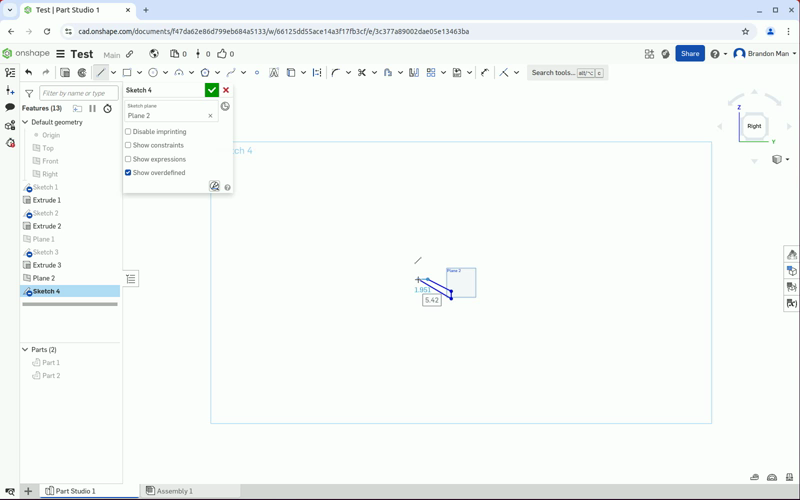
key(esc)
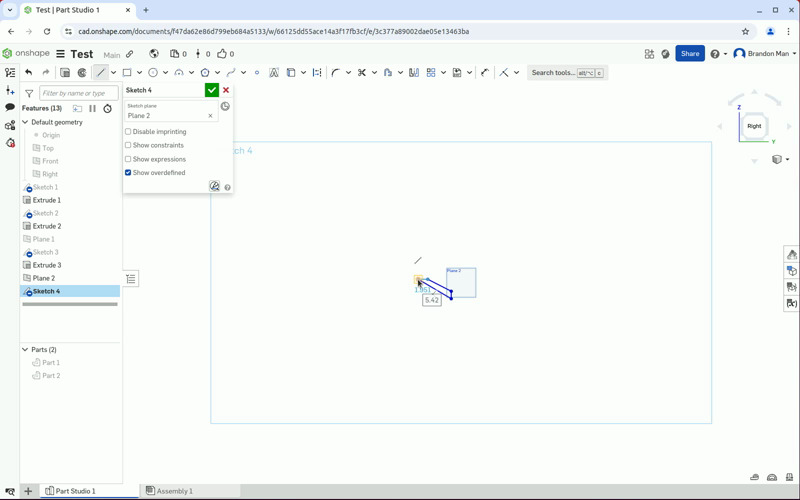
mouse_move(449, 296)
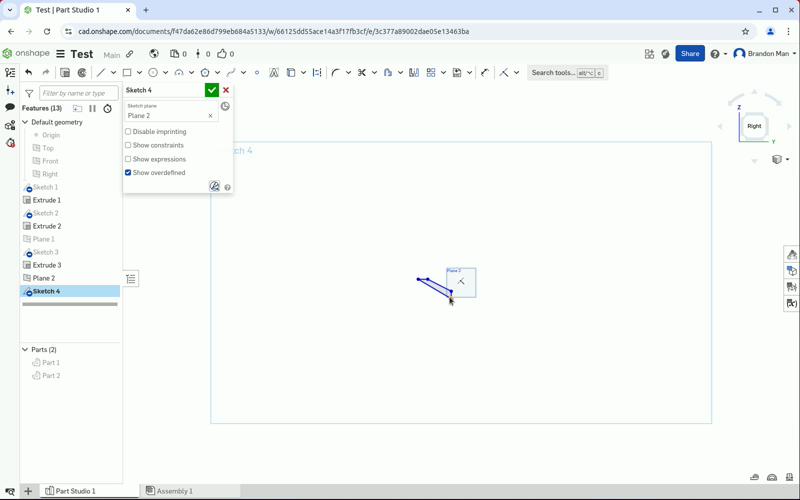
scroll(6)
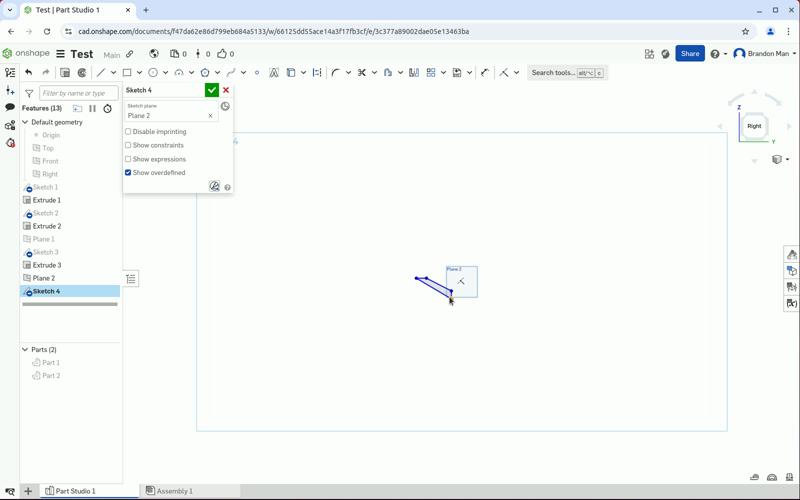
scroll(6)
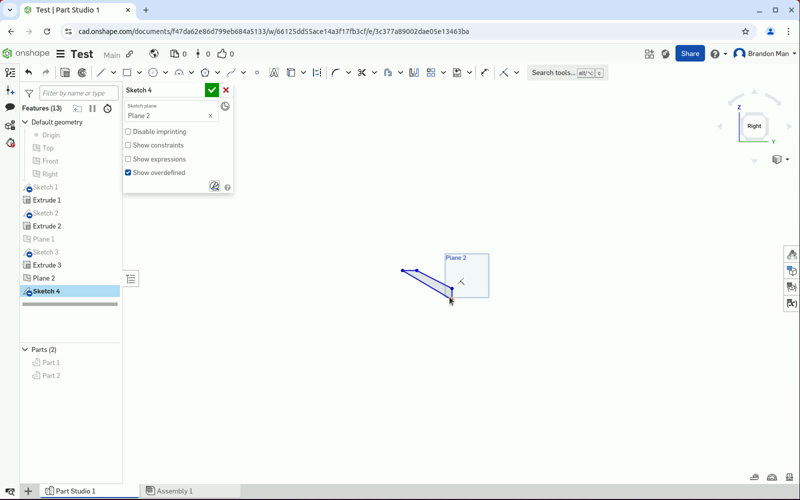
scroll(6)
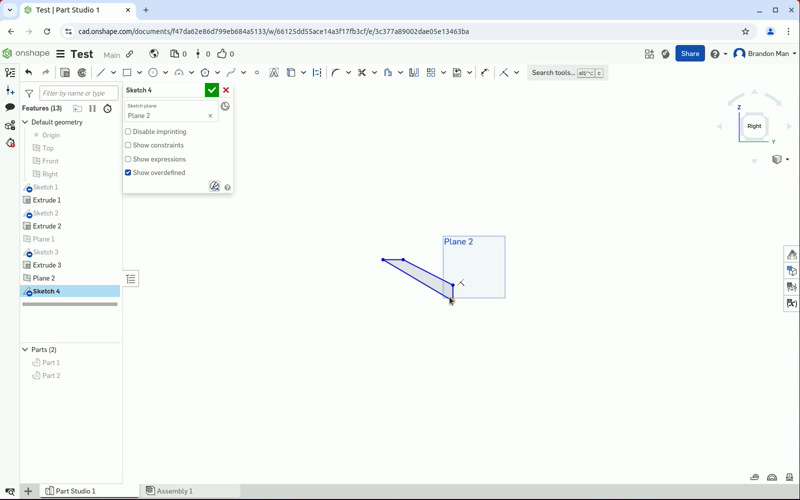
scroll(6)
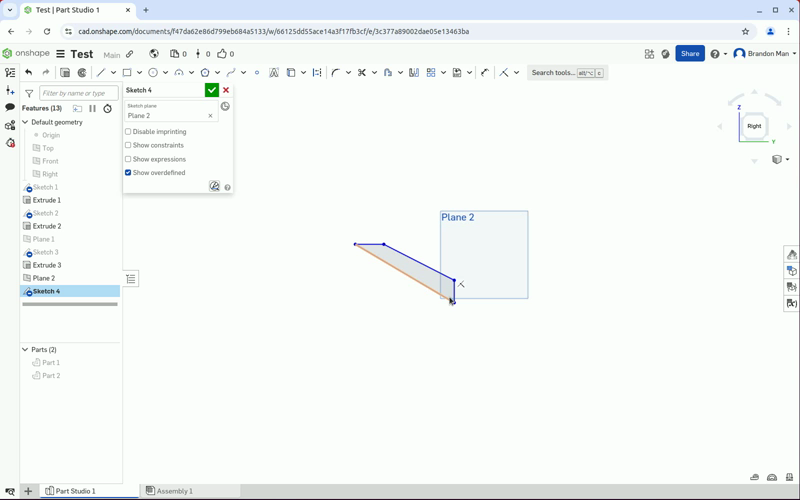
scroll(6)
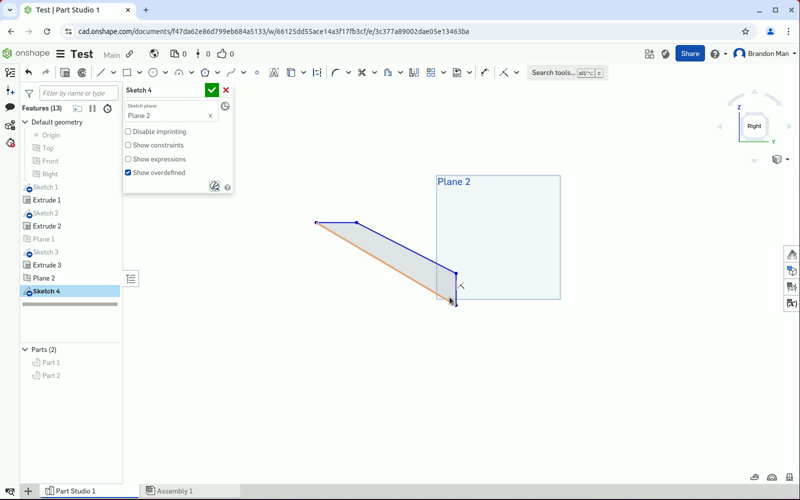
scroll(6)
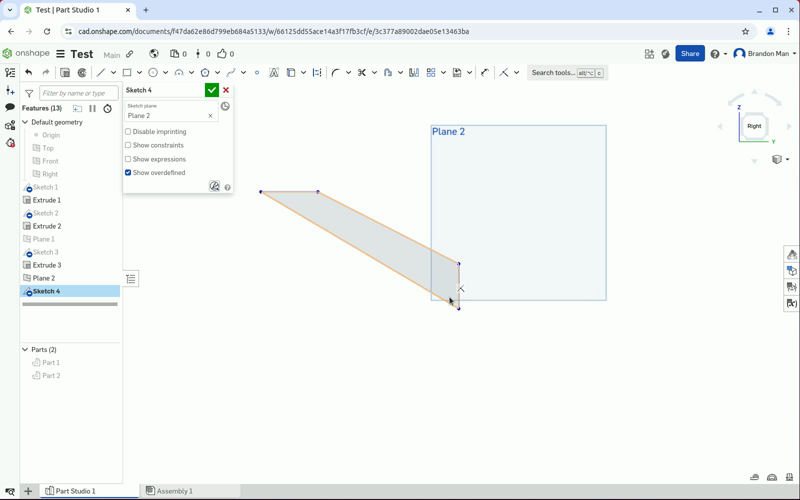
scroll(6)
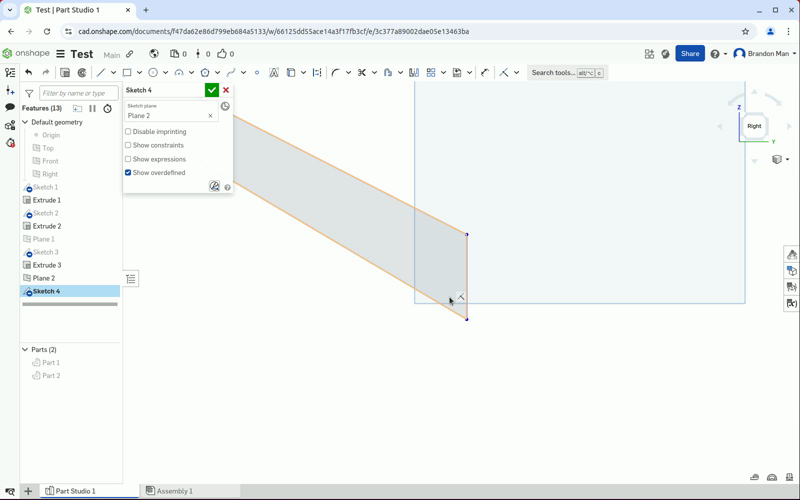
click(449, 296)
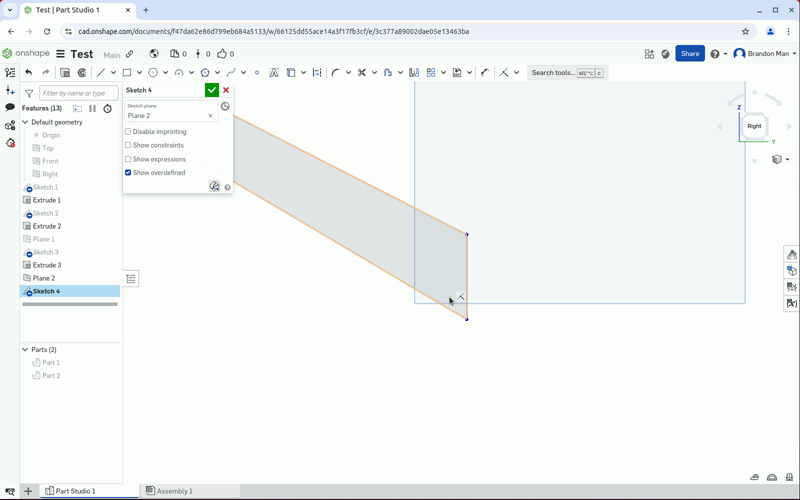
scroll(-6)
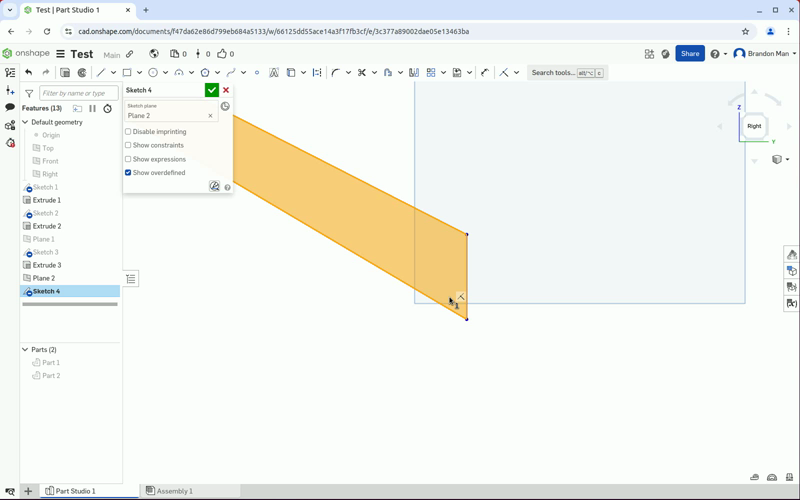
scroll(-6)
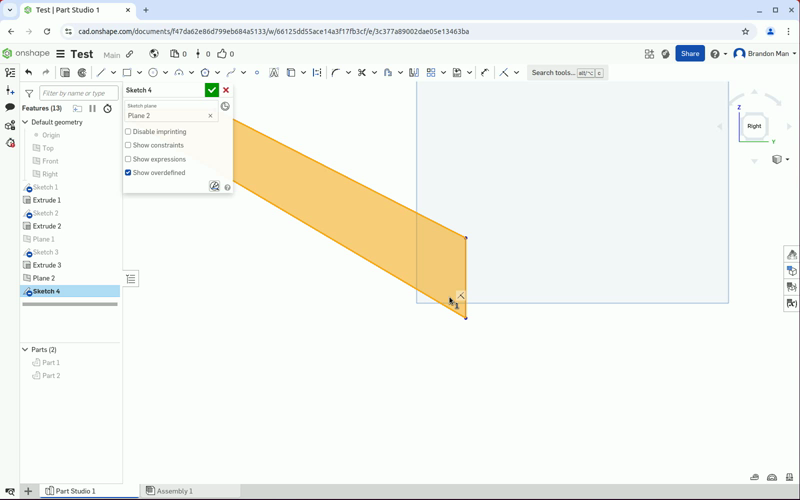
scroll(-6)
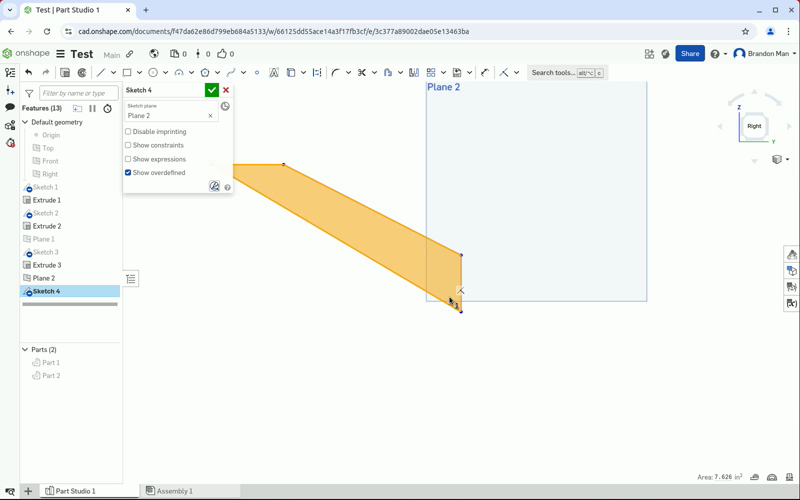
scroll(-6)
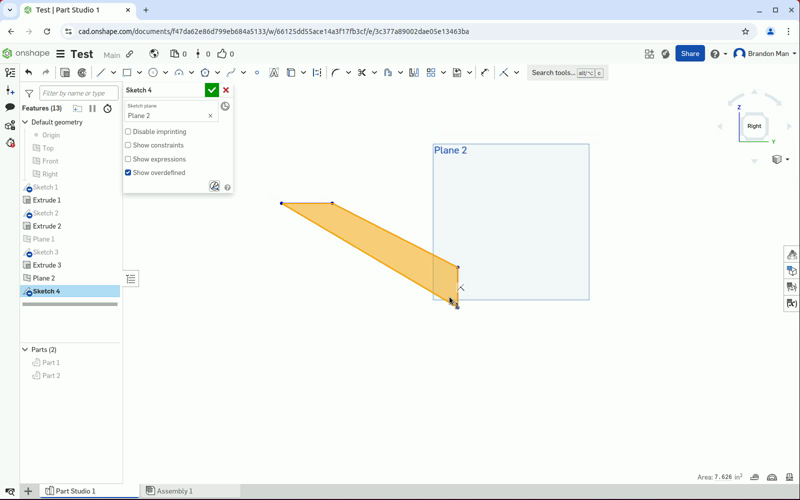
scroll(-6)
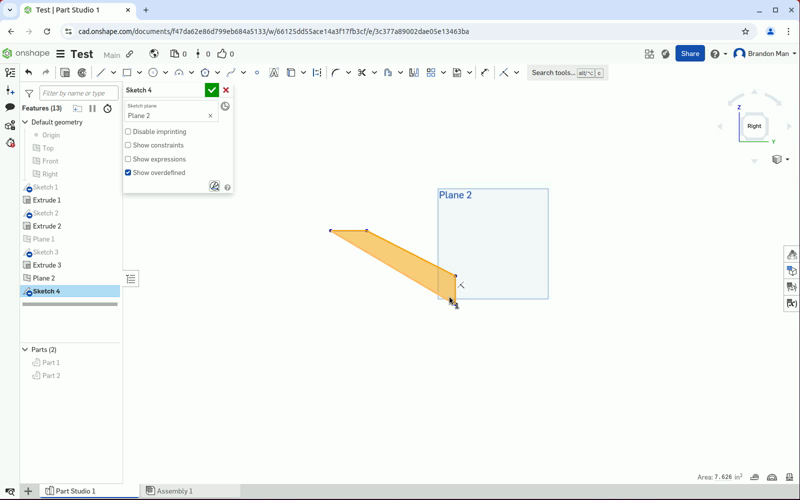
scroll(-6)
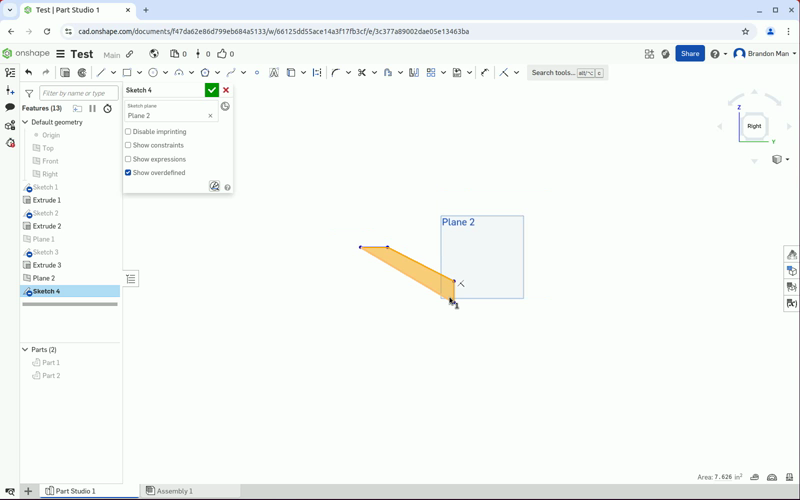
scroll(-6)
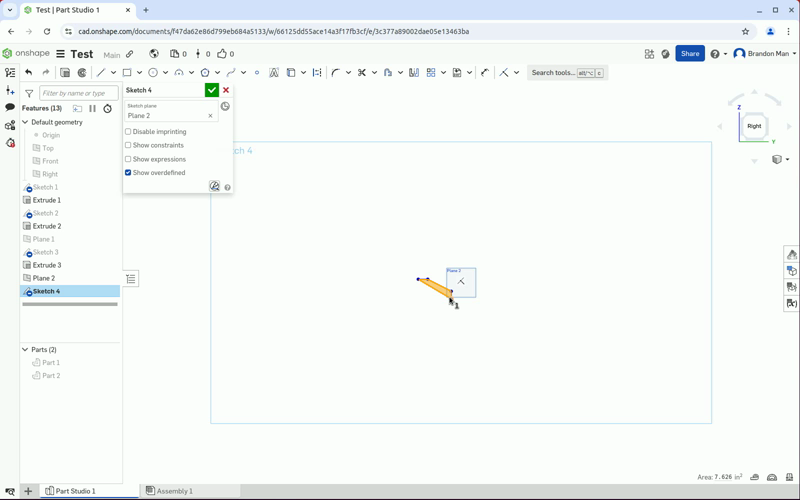
mouse_move(73, 352)
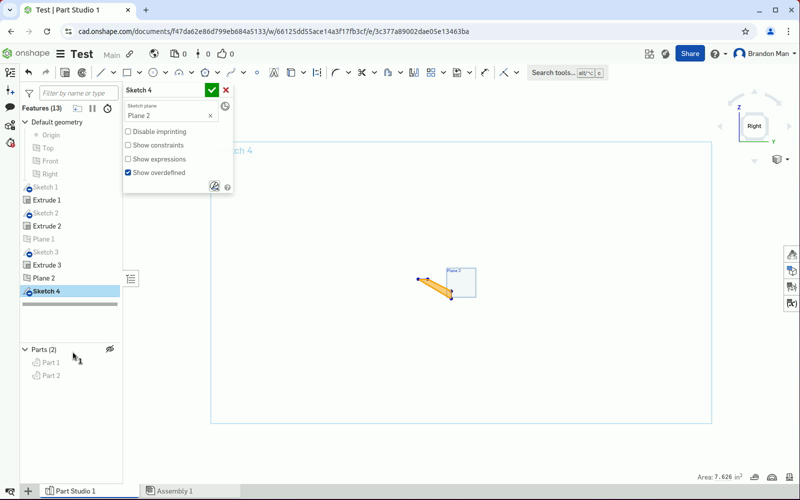
key(shift+y)
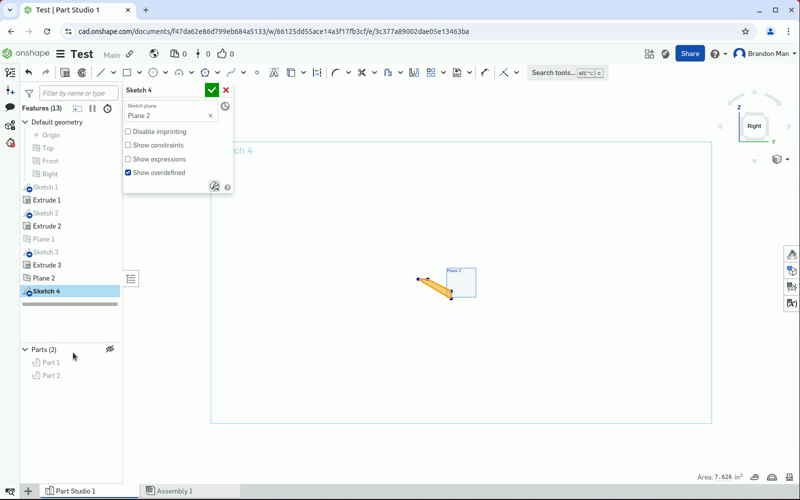
key(shift+e)
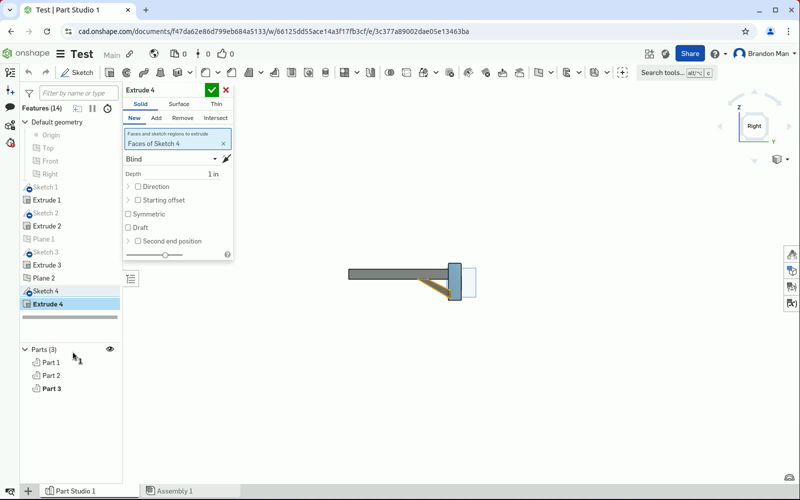
mouse_move(143, 106)
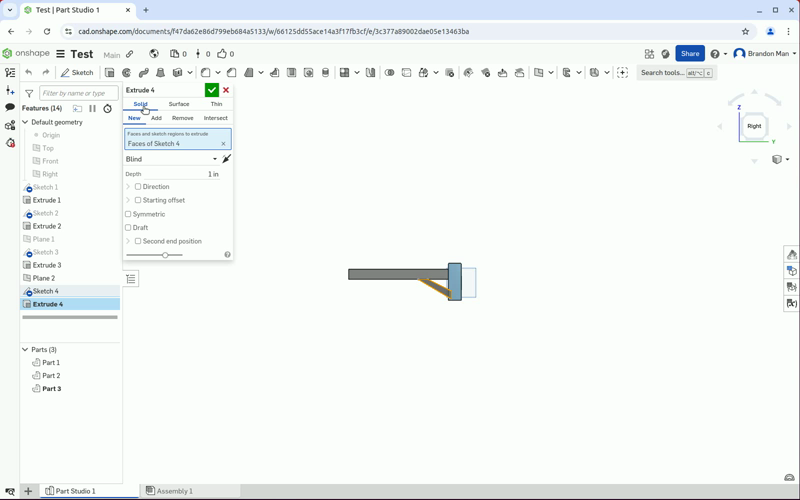
click(143, 106)
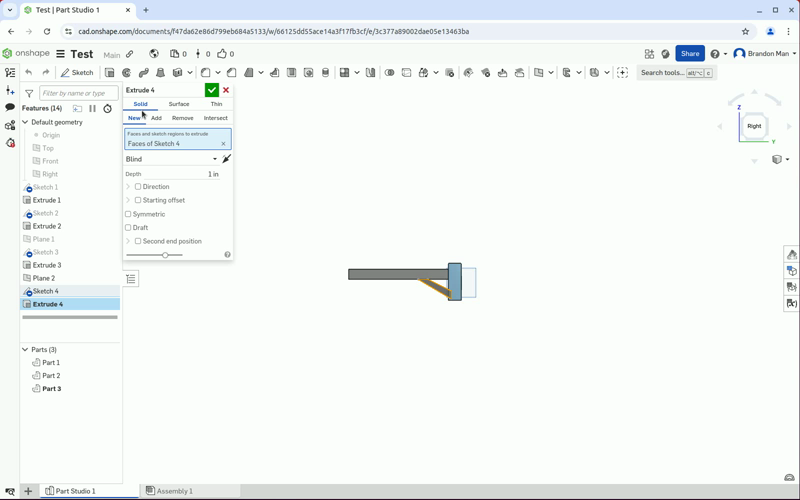
mouse_move(137, 120)
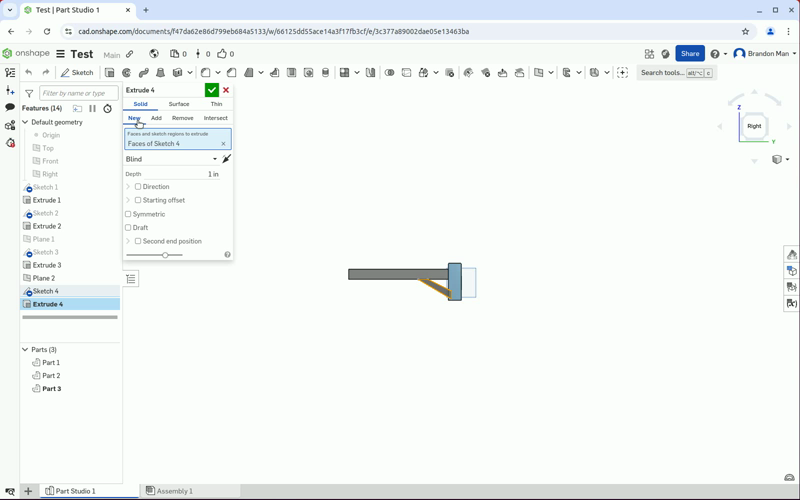
click(137, 120)
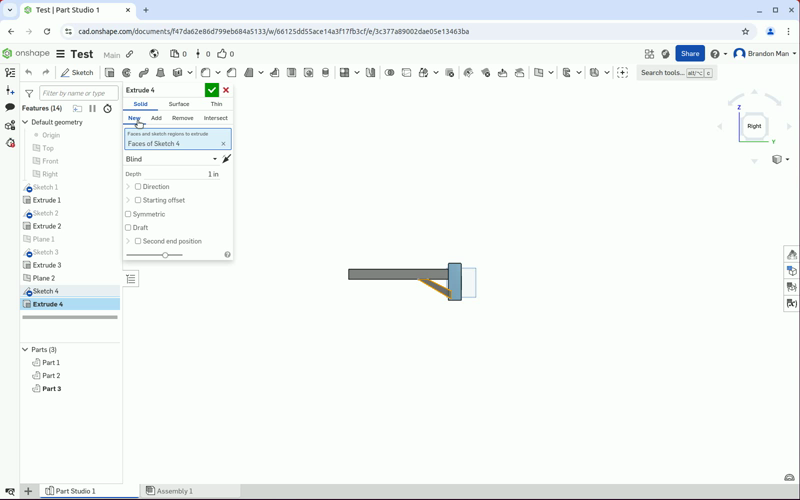
key(tab, 4)
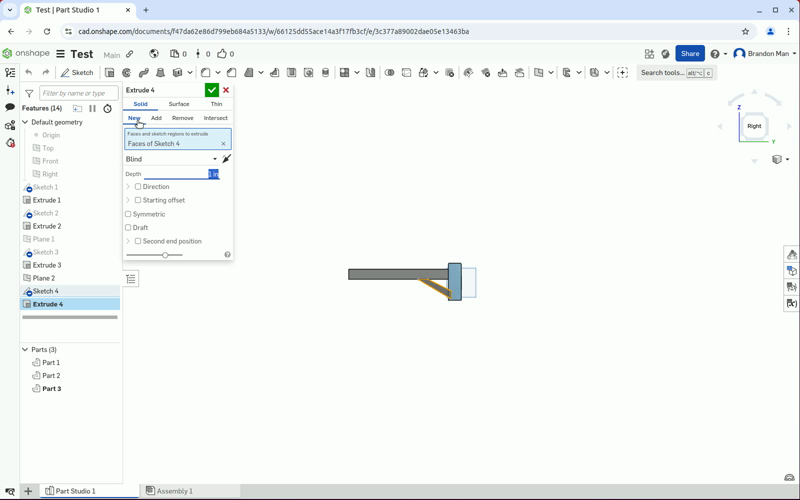
text(-1.926)
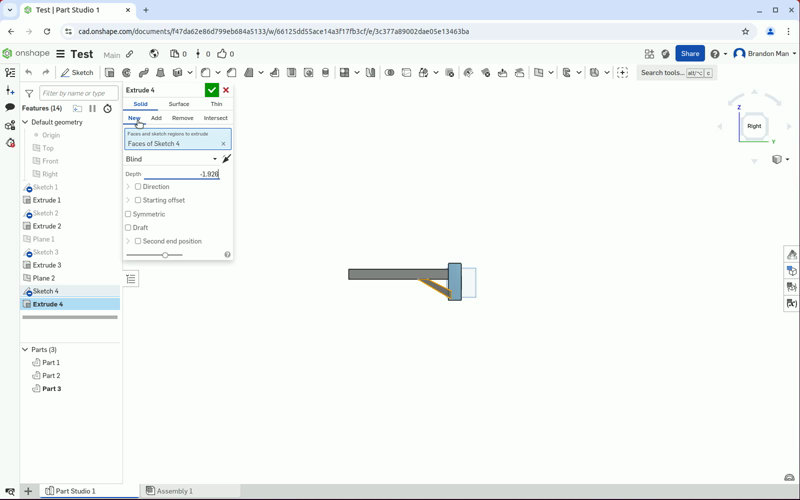
key(enter)
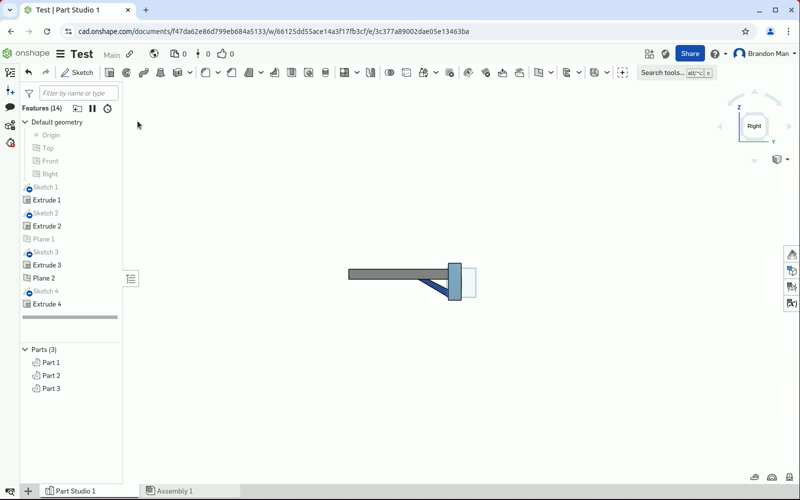
key(shift+h)
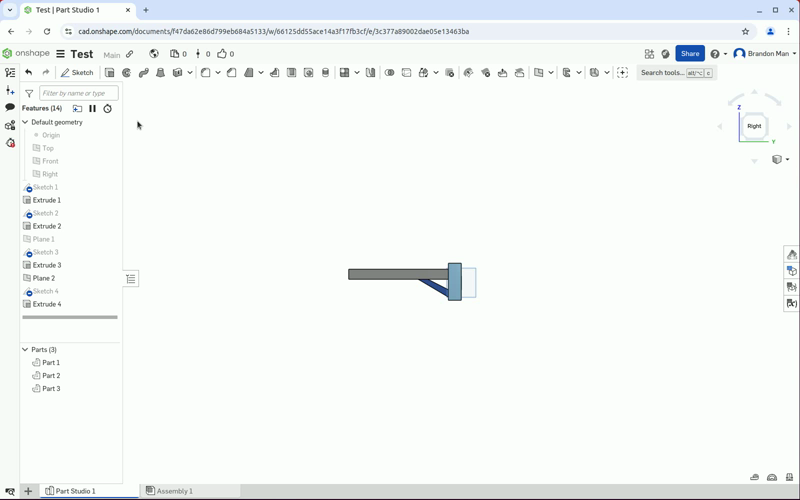
key(shift+h)
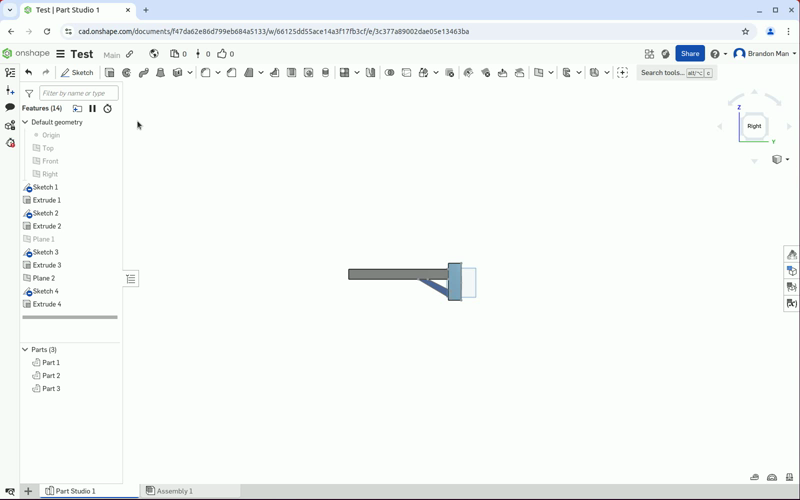
key(shift+7)
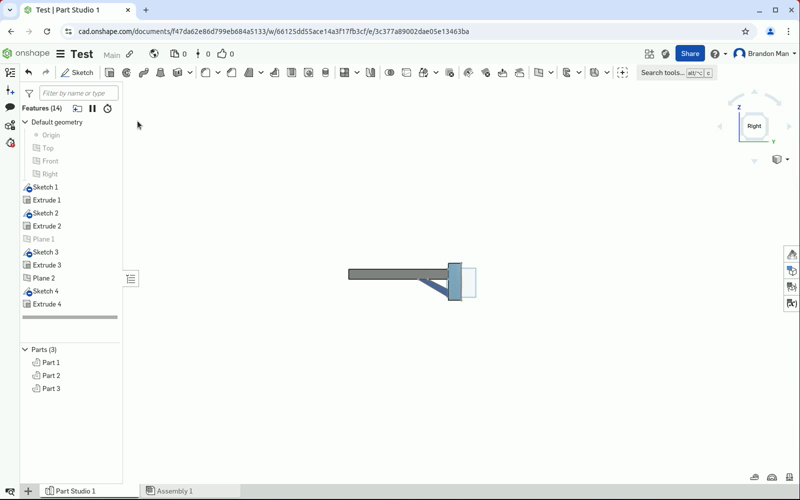
key(right, 2)
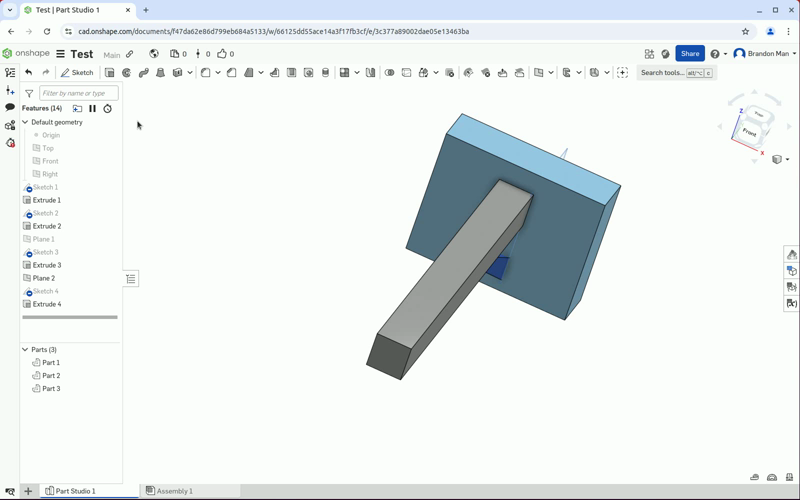
key(down, 2)
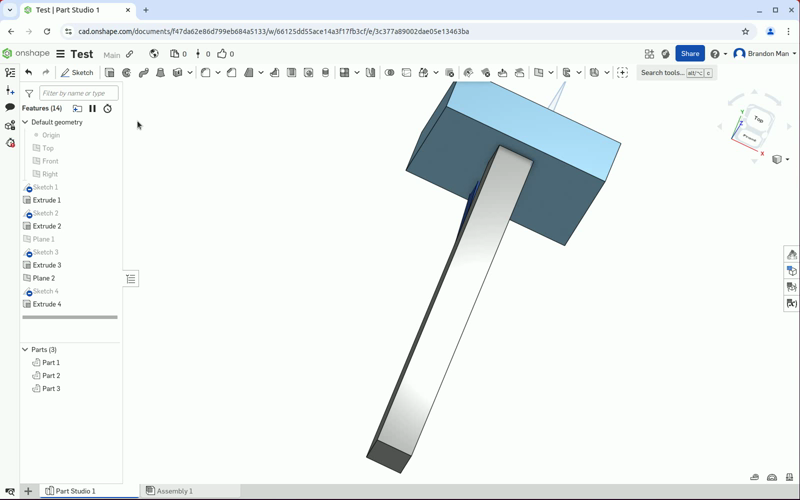
key(up, 2)
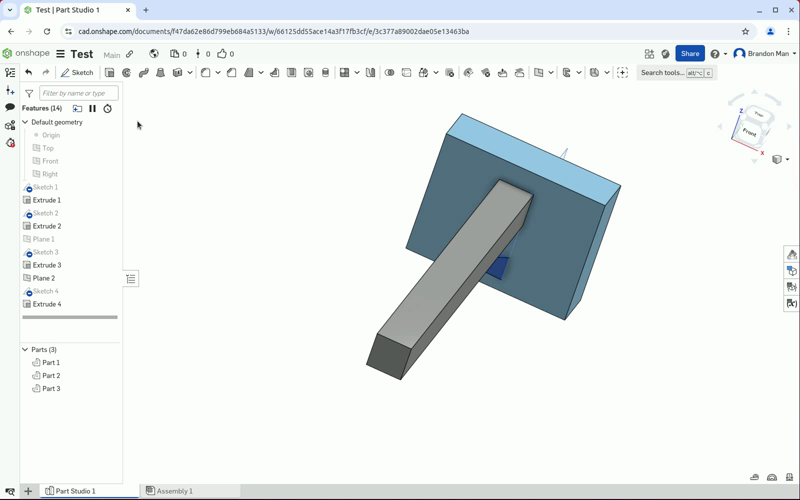
key(left, 2)
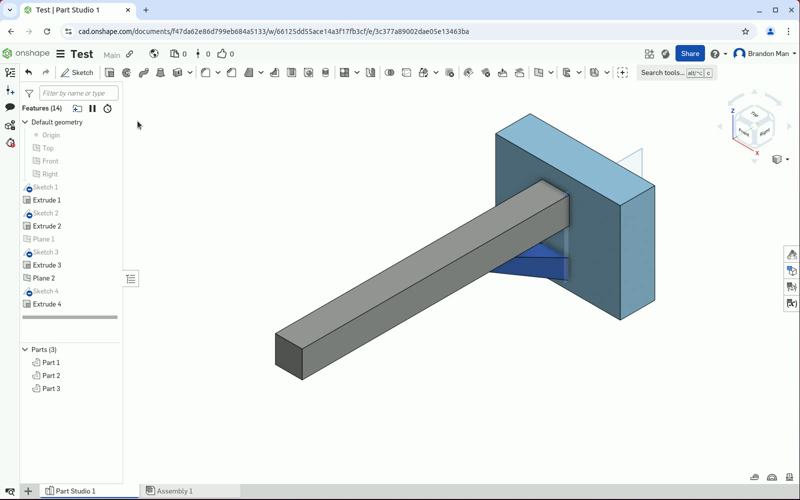
mouse_move(73, 189)
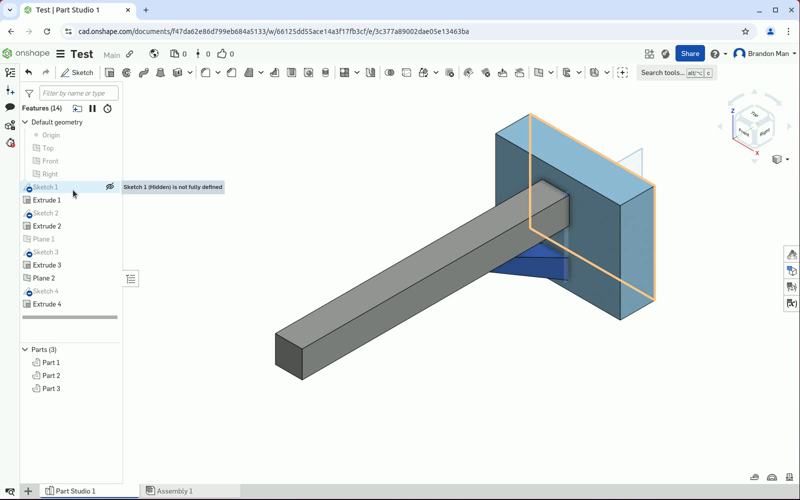
click(73, 189)